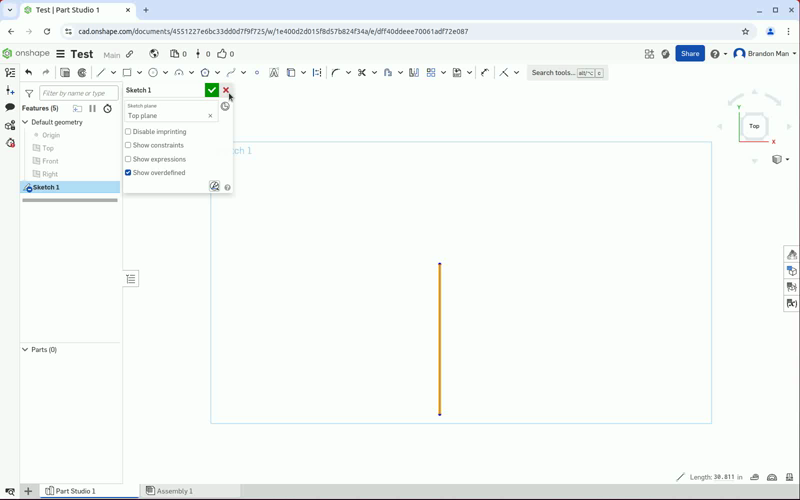
key(shift+h)
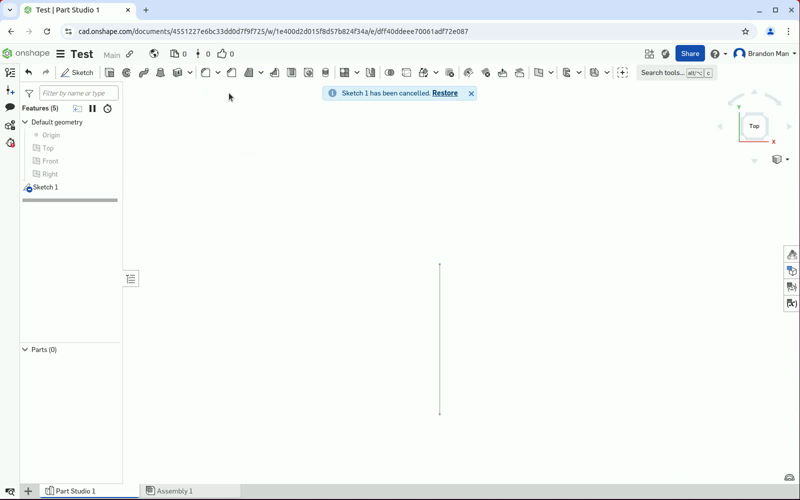
key(shift+s)
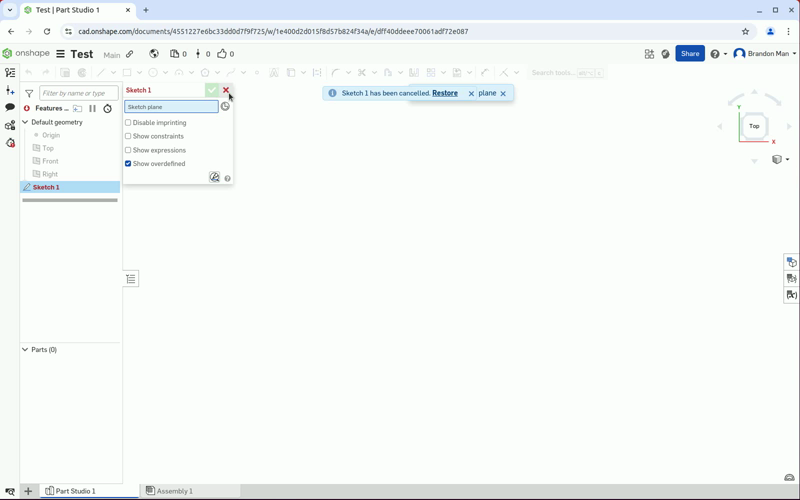
mouse_move(73, 150)
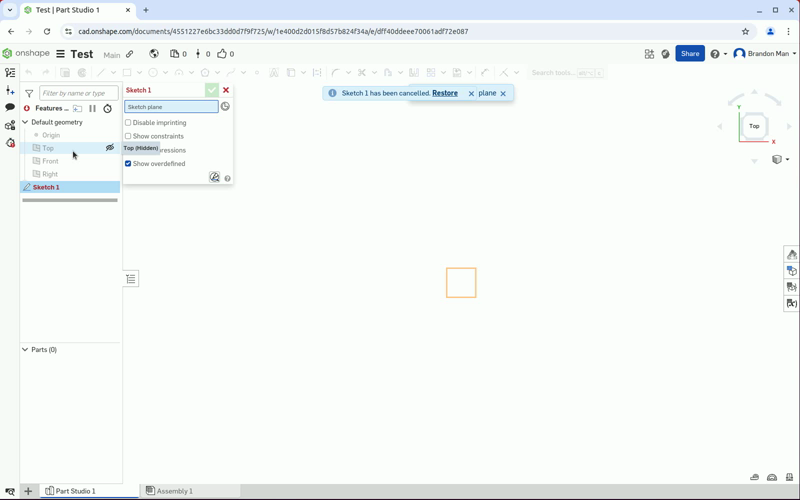
click(73, 150)
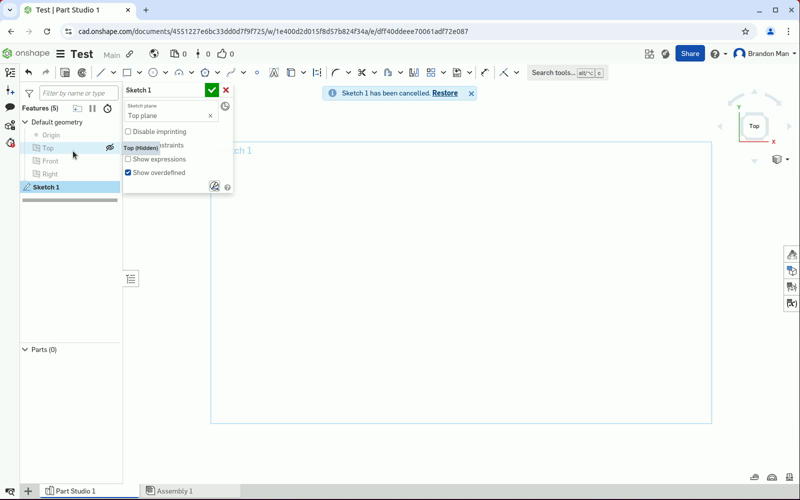
mouse_move(73, 352)
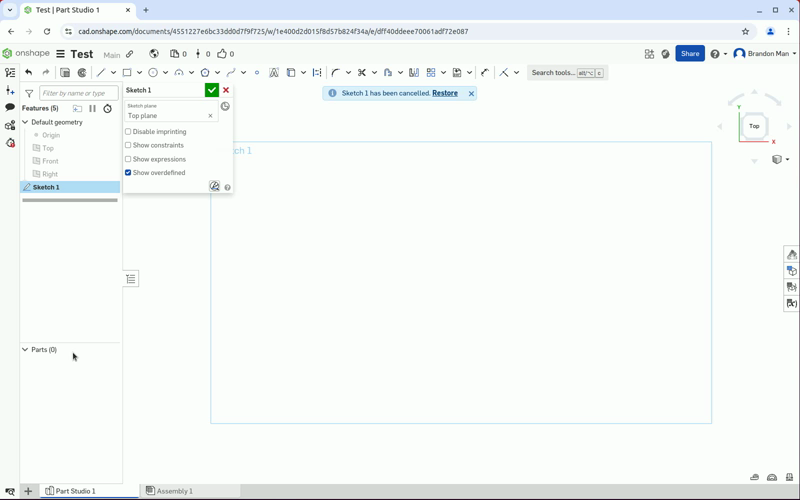
key(y)
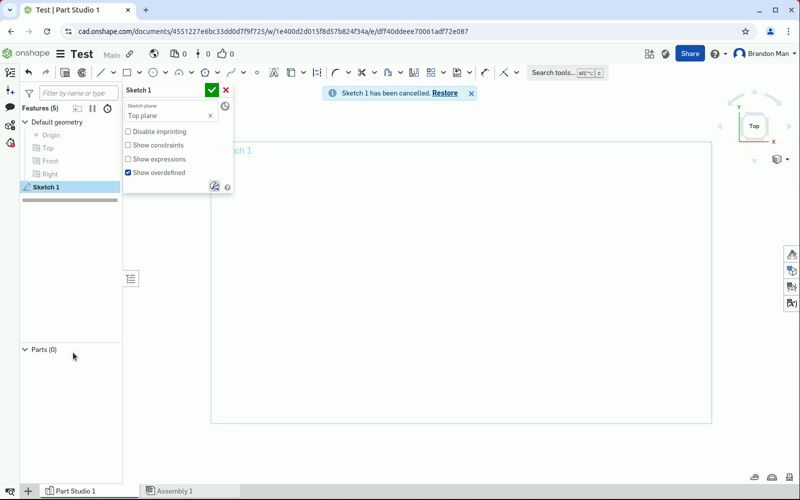
key(c)
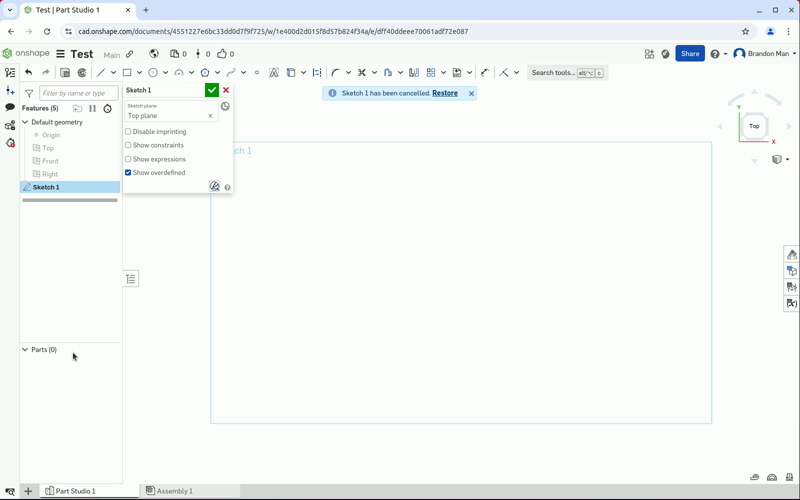
key_down(shift)
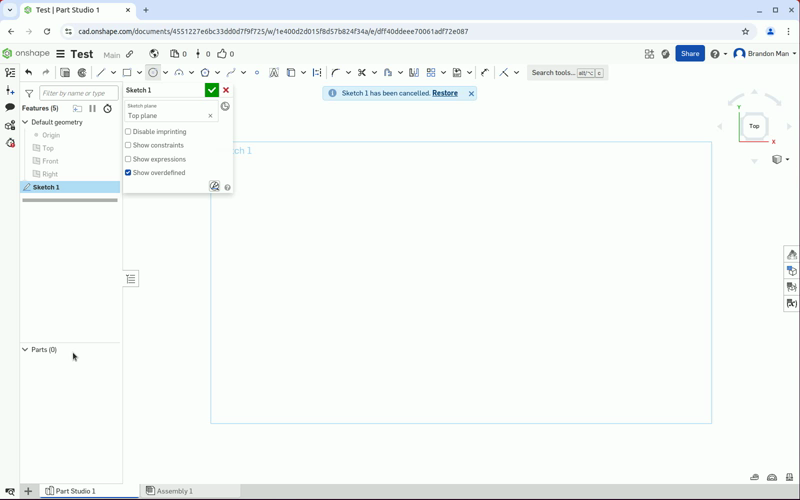
mouse_move(409, 275)
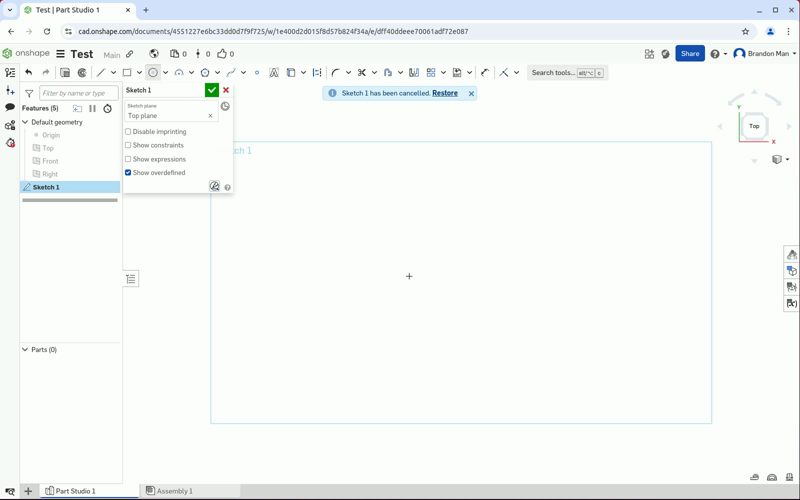
click(409, 275)
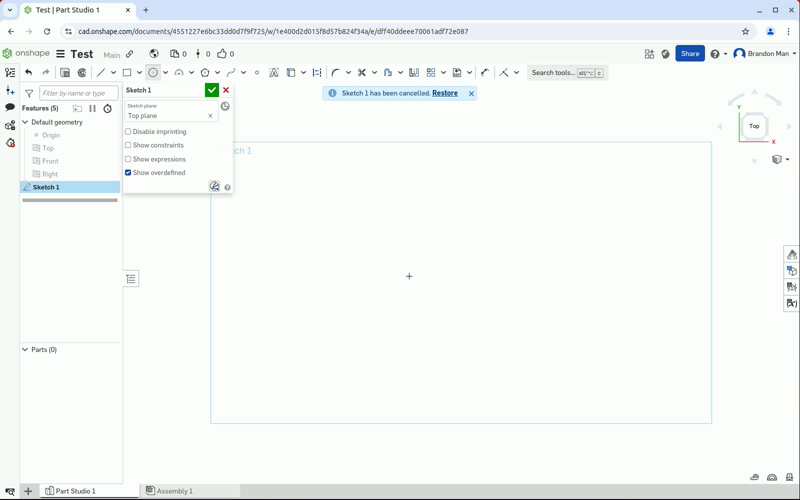
key_up(shift)
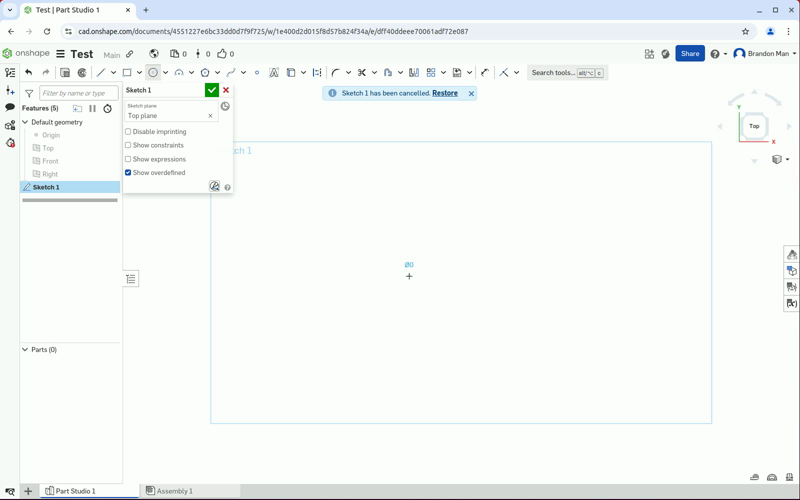
mouse_move(439, 275)
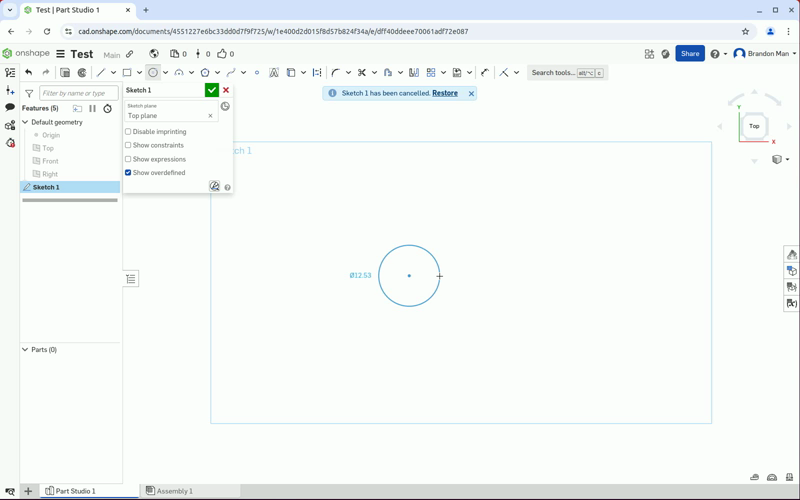
click(439, 275)
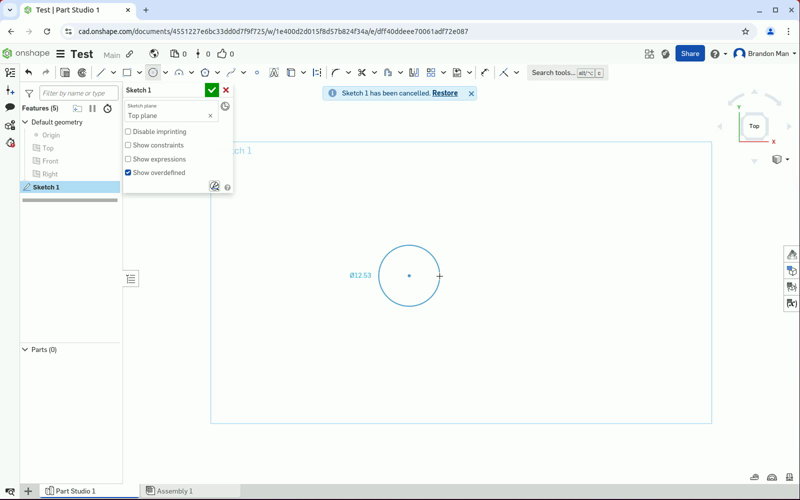
key(esc)
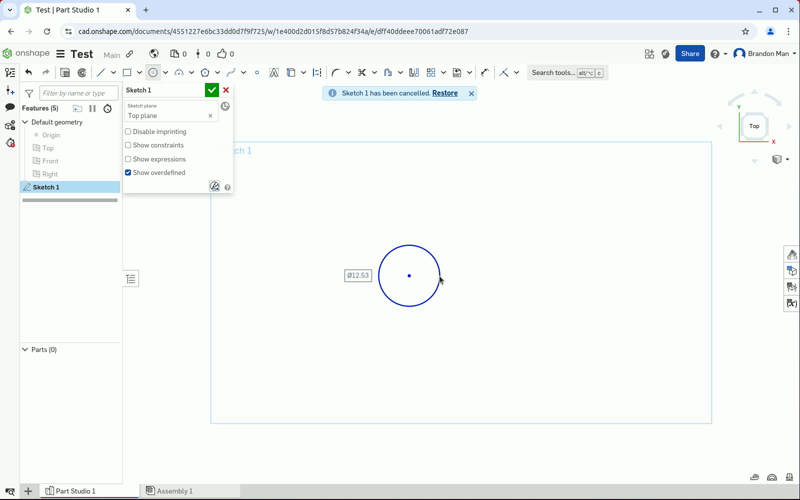
key(c)
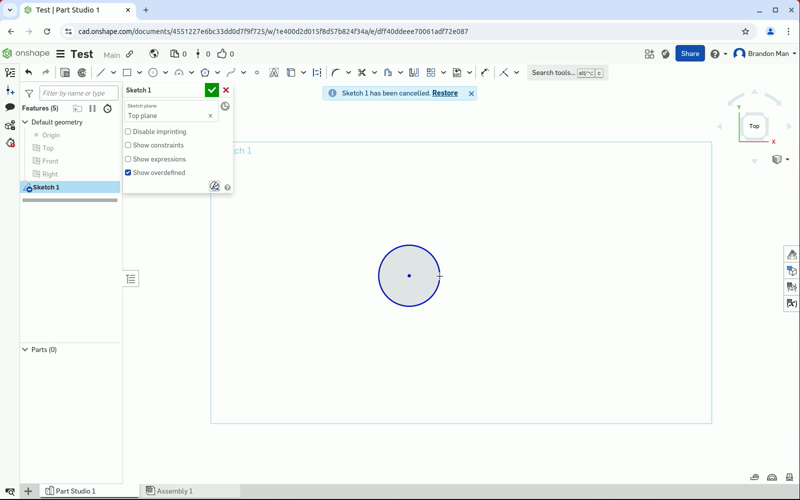
key_down(shift)
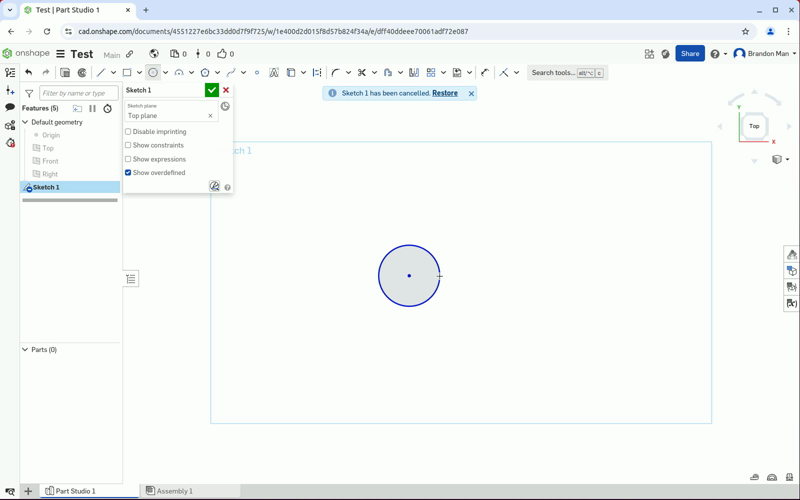
mouse_move(409, 275)
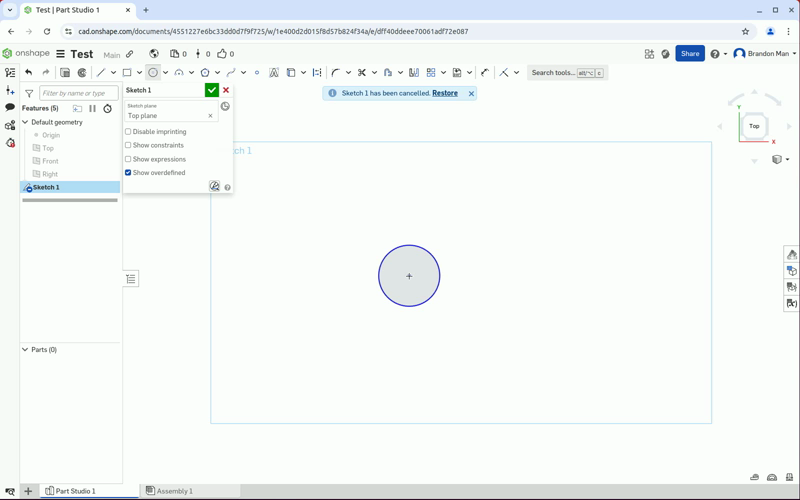
click(409, 275)
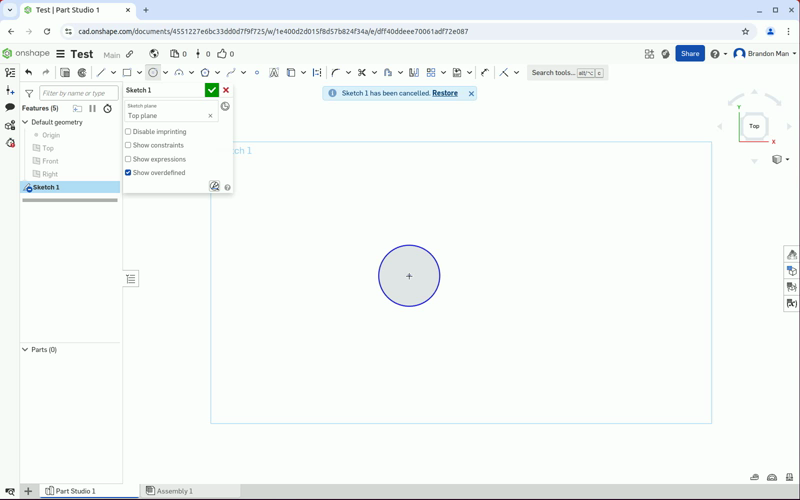
key_up(shift)
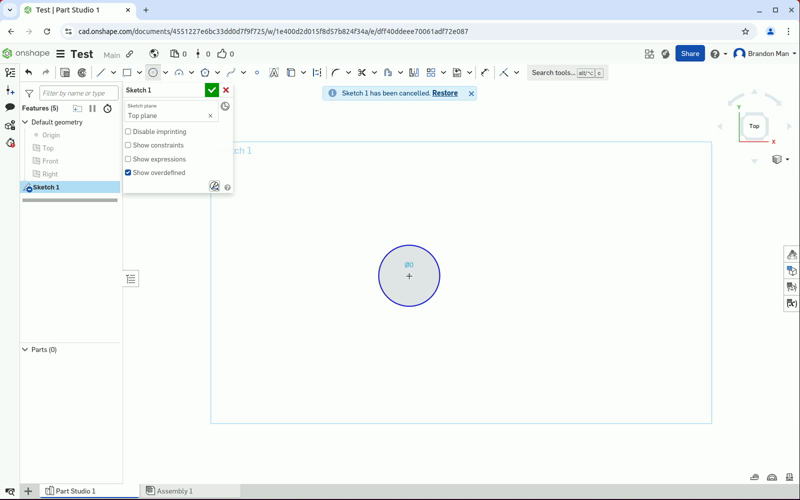
mouse_move(432, 275)
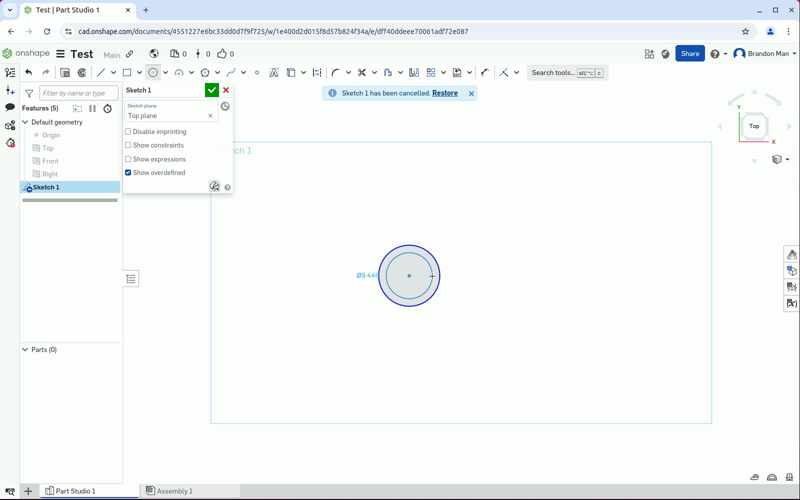
click(432, 275)
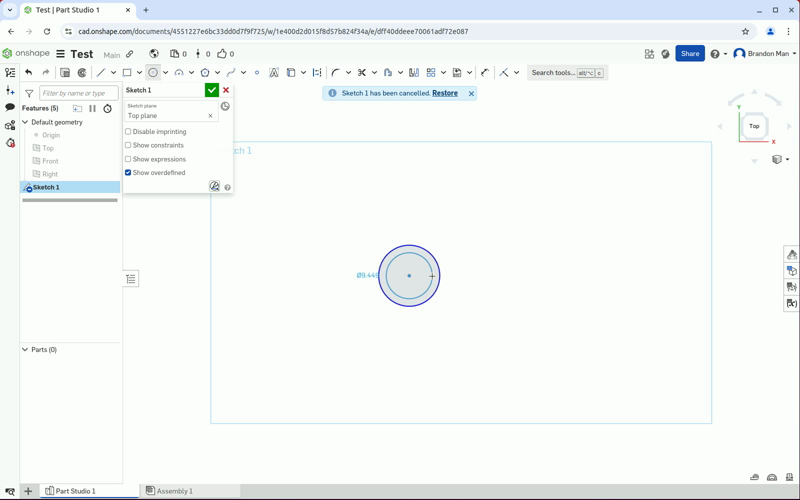
key(esc)
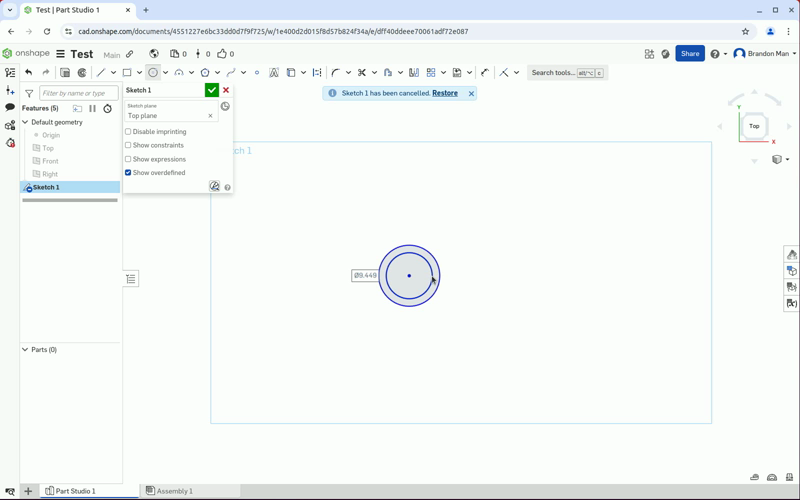
mouse_move(395, 252)
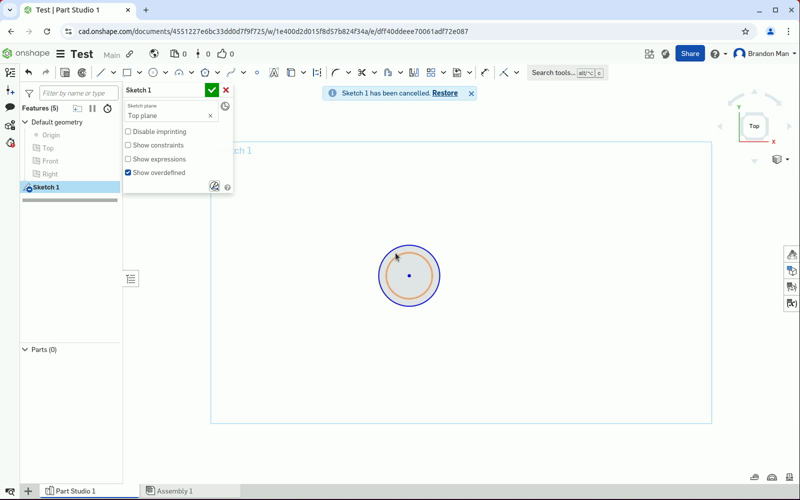
scroll(6)
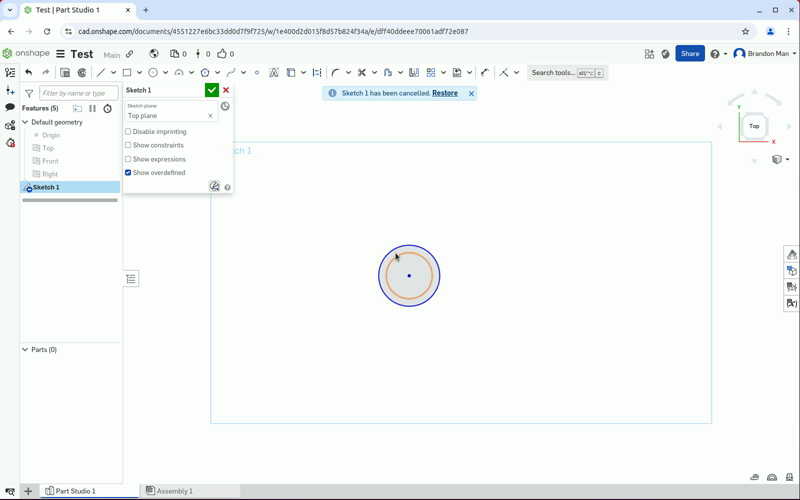
scroll(6)
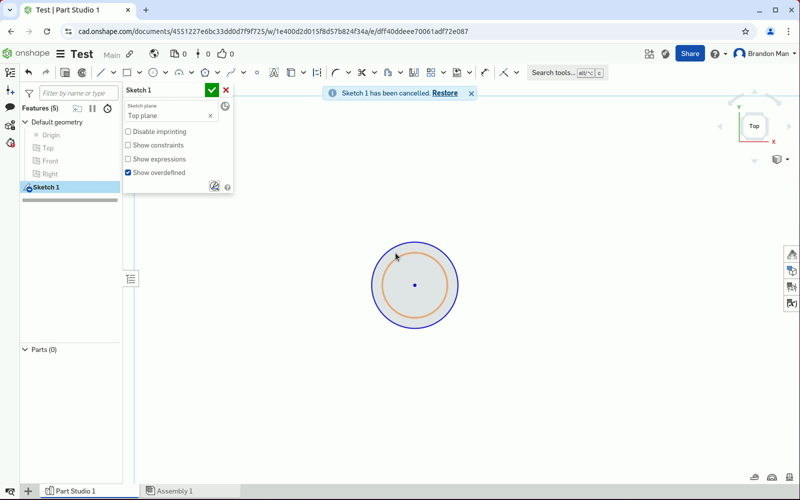
scroll(6)
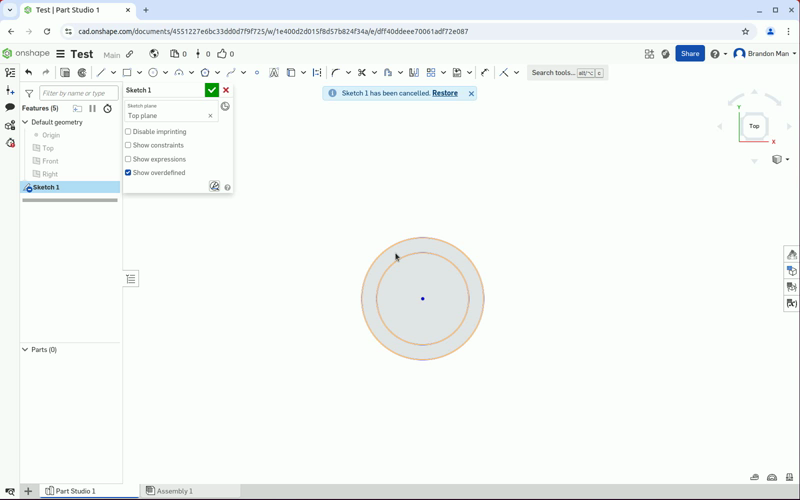
scroll(6)
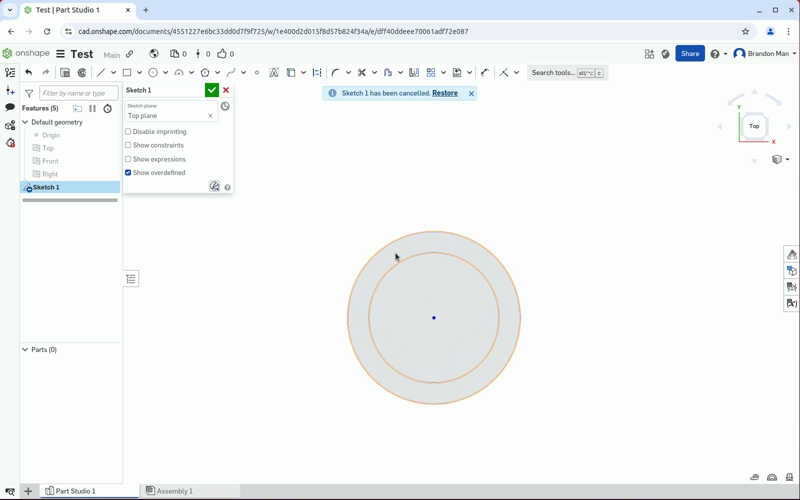
scroll(6)
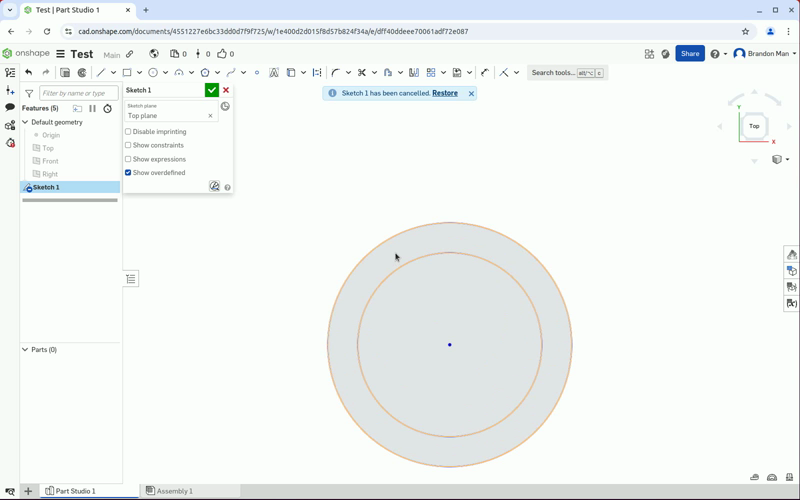
scroll(6)
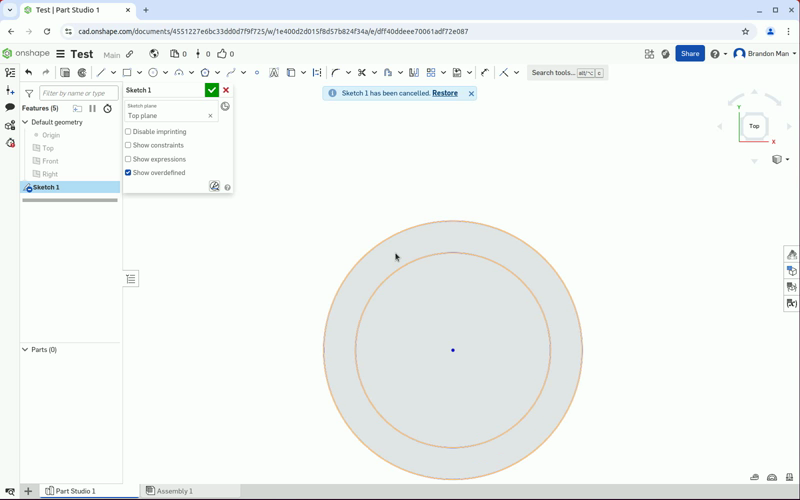
scroll(6)
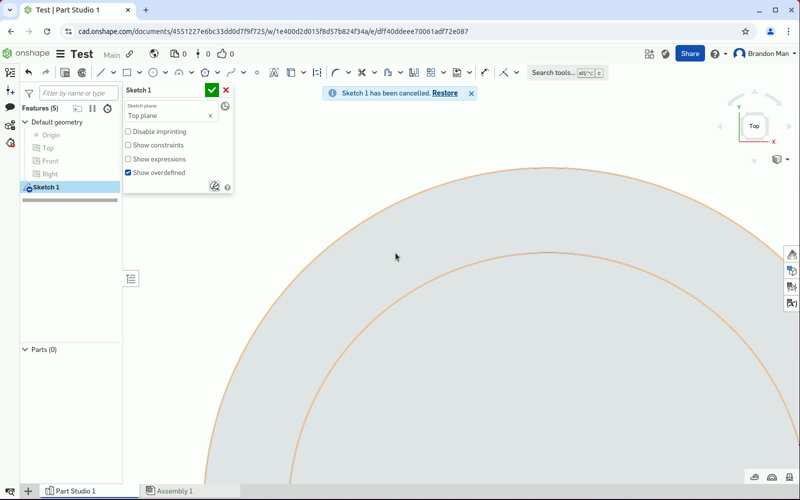
click(395, 252)
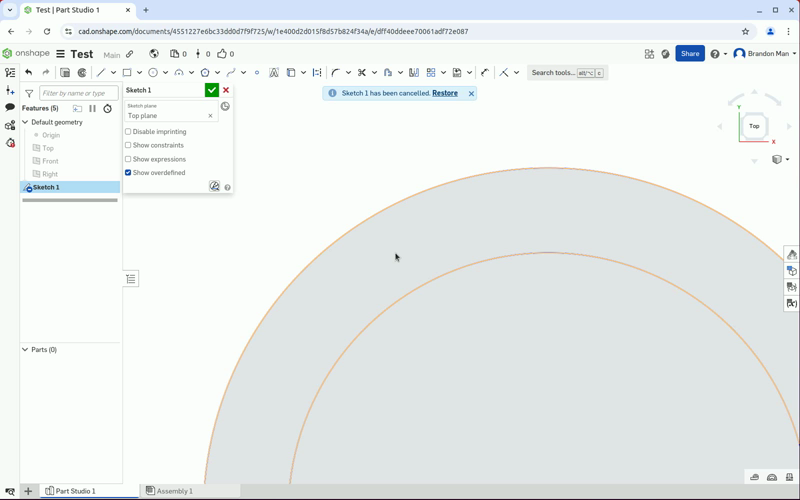
scroll(-6)
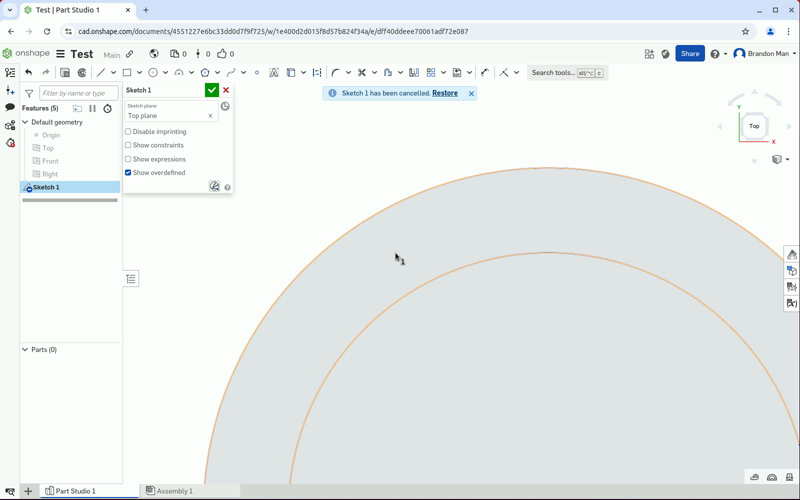
scroll(-6)
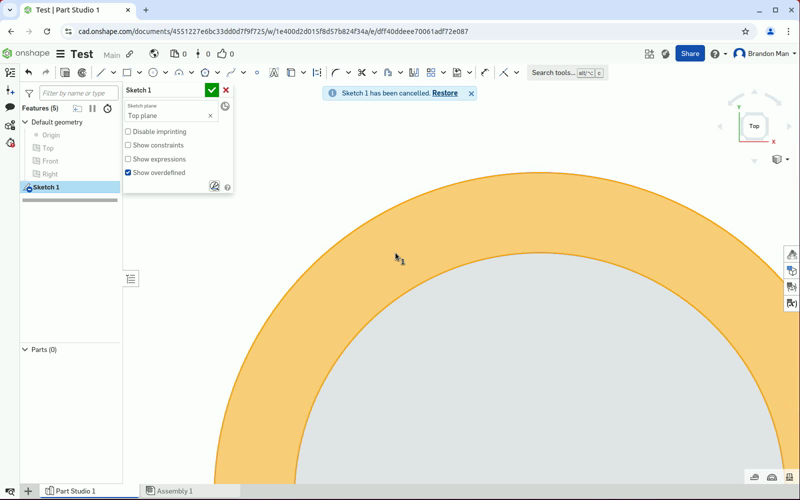
scroll(-6)
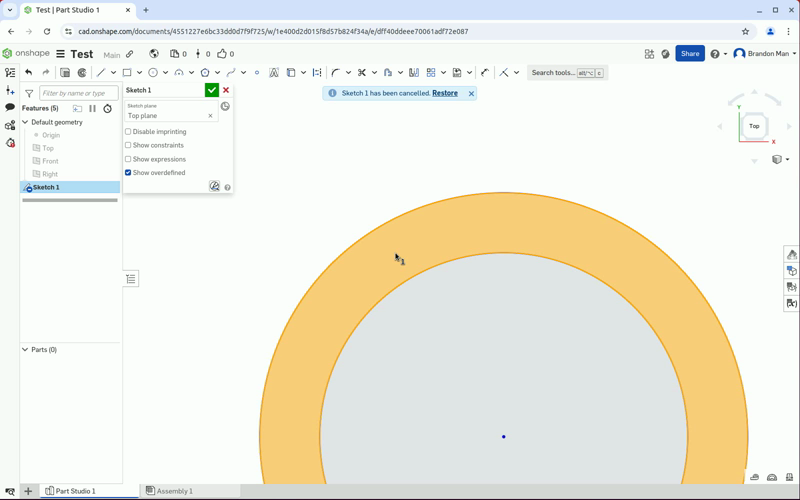
scroll(-6)
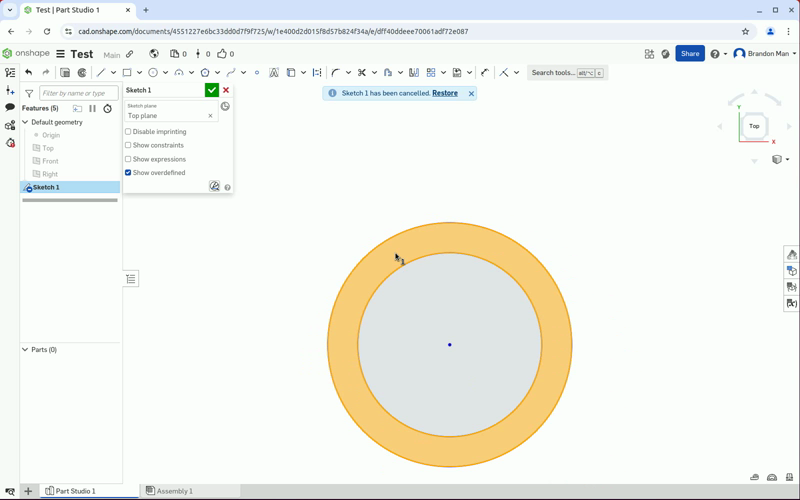
scroll(-6)
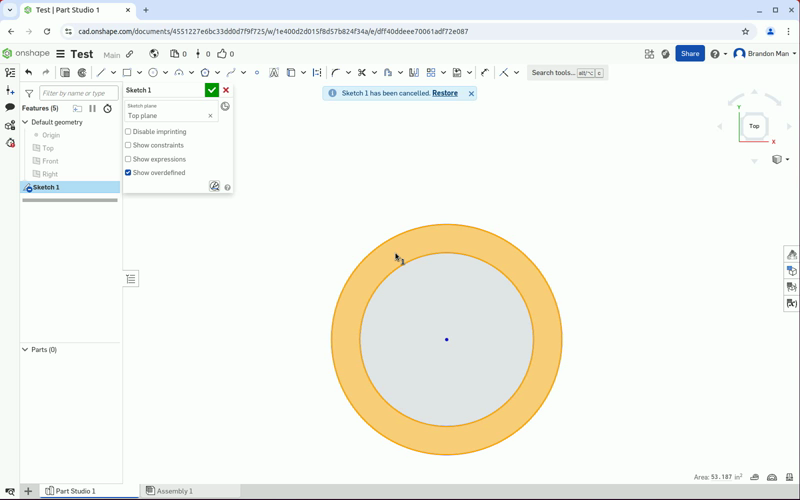
scroll(-6)
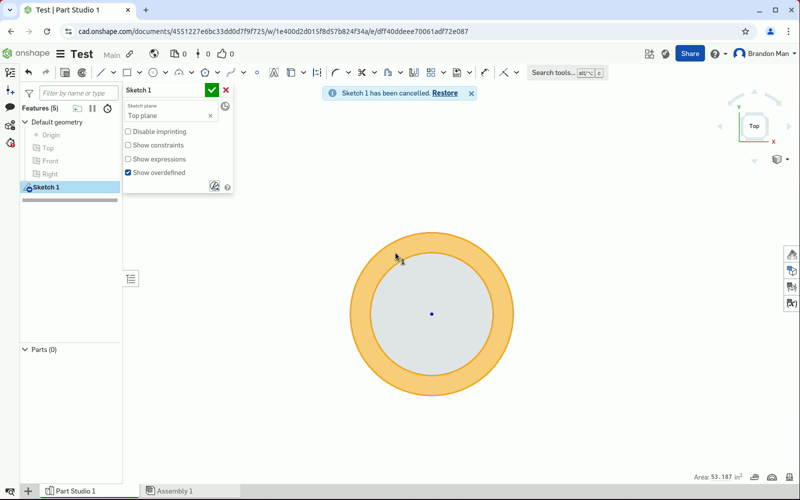
scroll(-6)
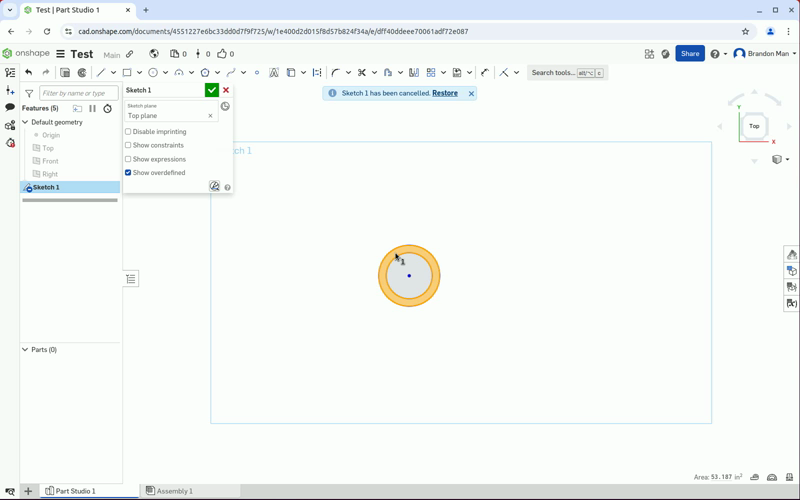
mouse_move(73, 352)
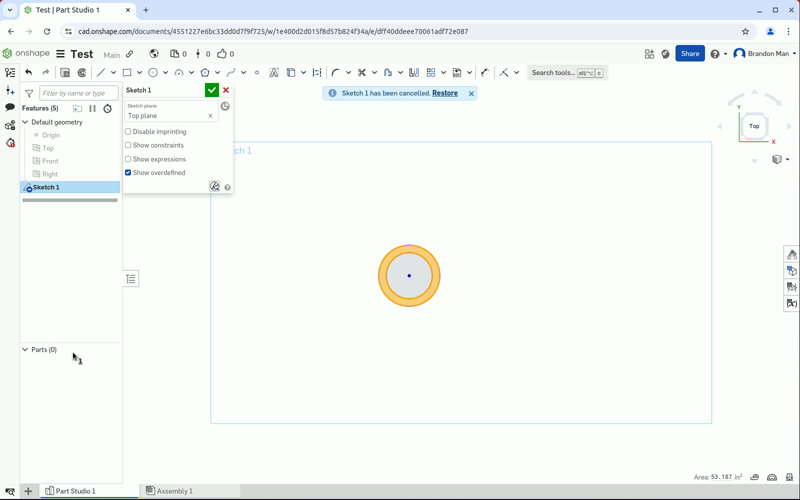
key(shift+y)
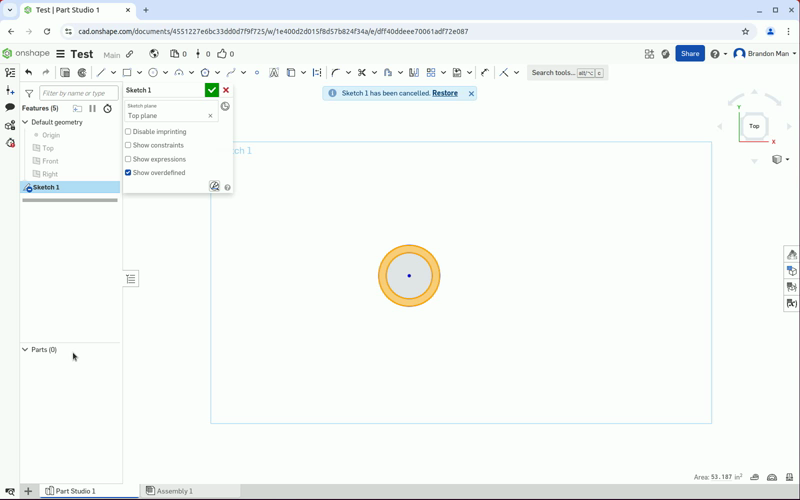
key(shift+e)
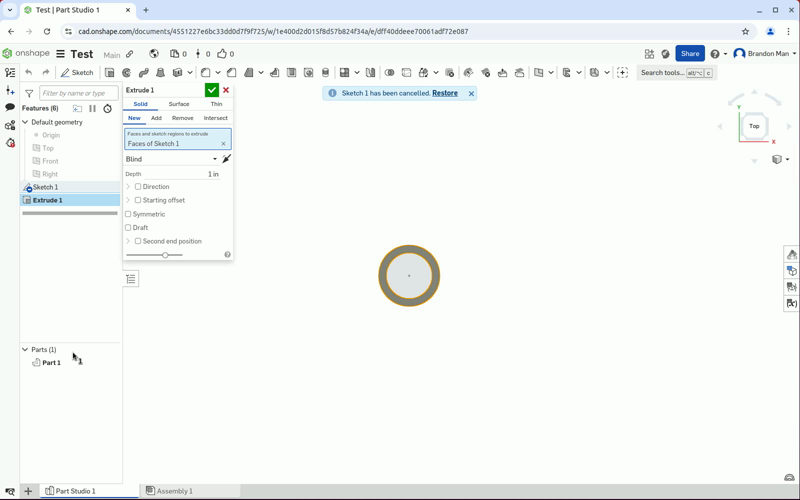
mouse_move(143, 106)
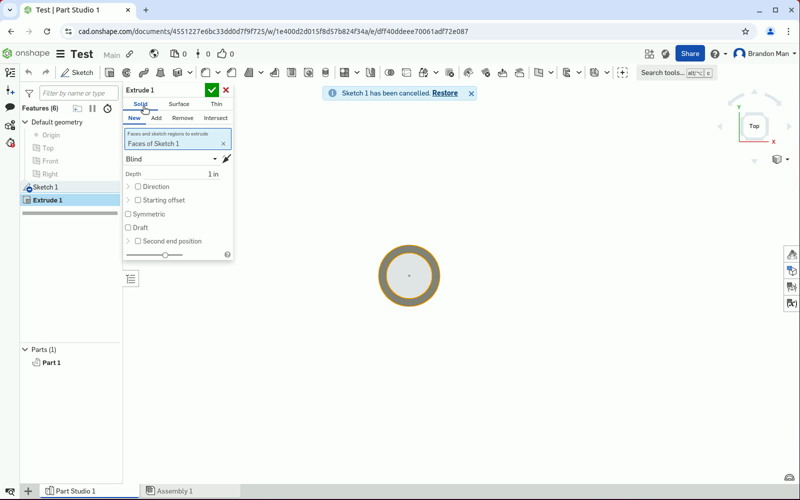
click(143, 106)
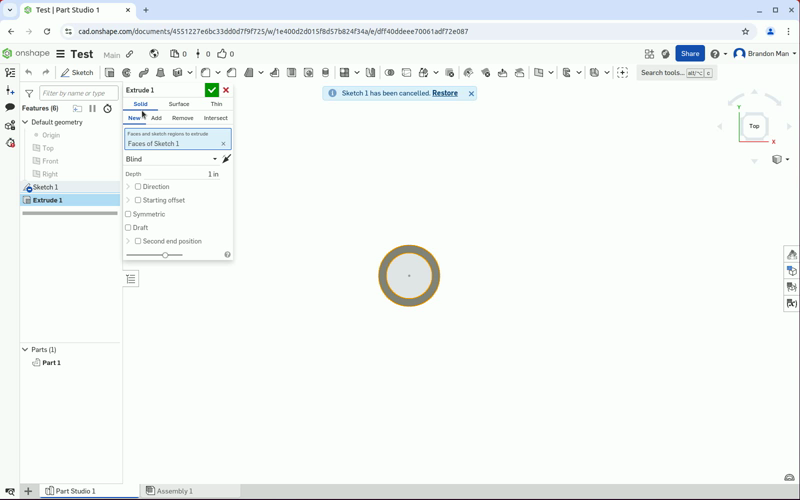
mouse_move(137, 120)
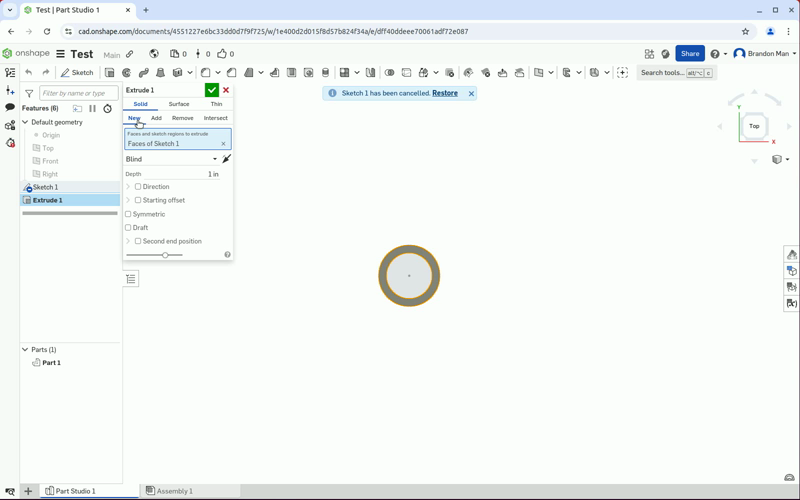
click(137, 120)
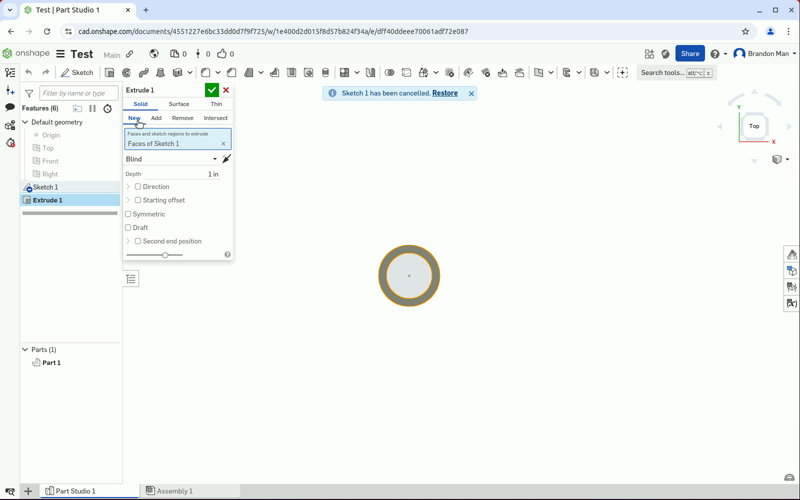
key(tab, 4)
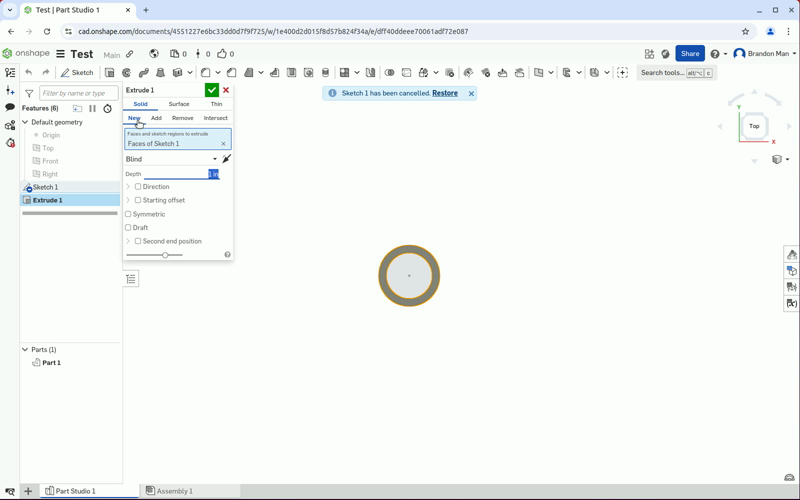
text(6.018)
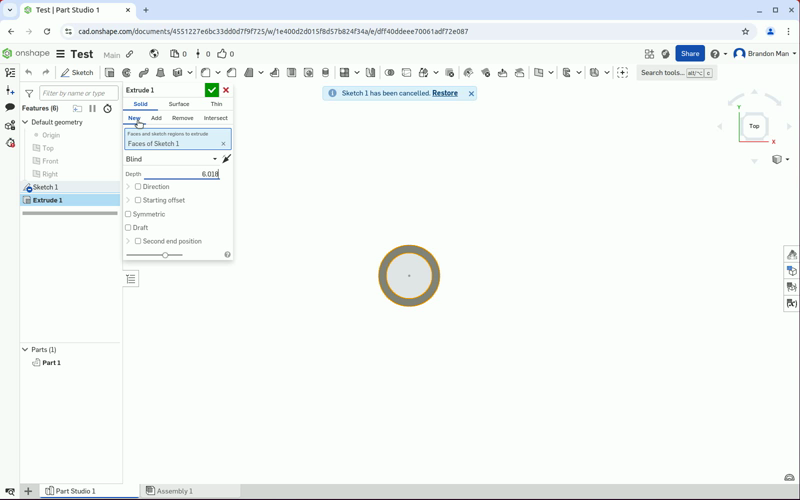
key(enter)
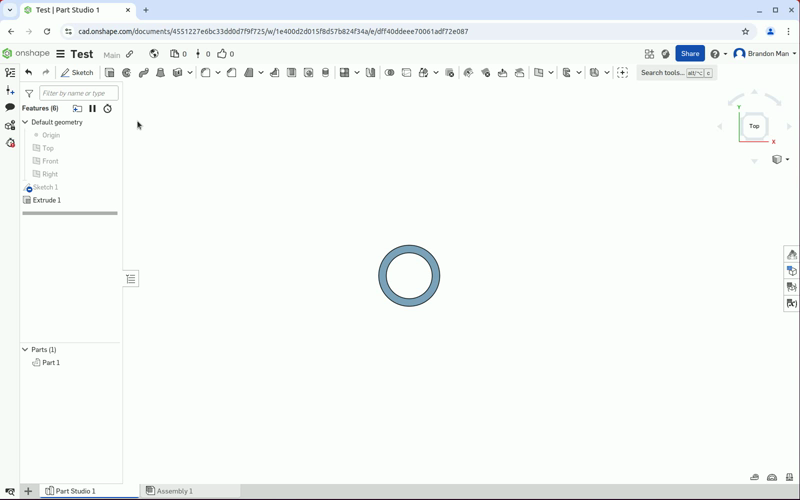
key(shift+h)
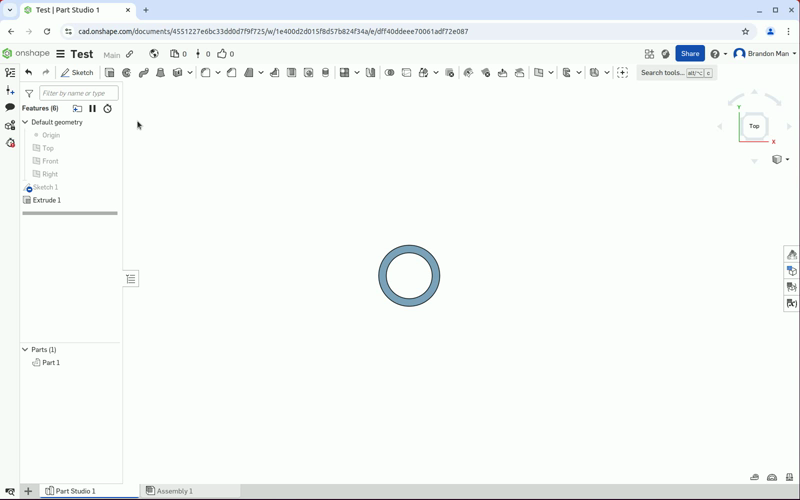
key(shift+h)
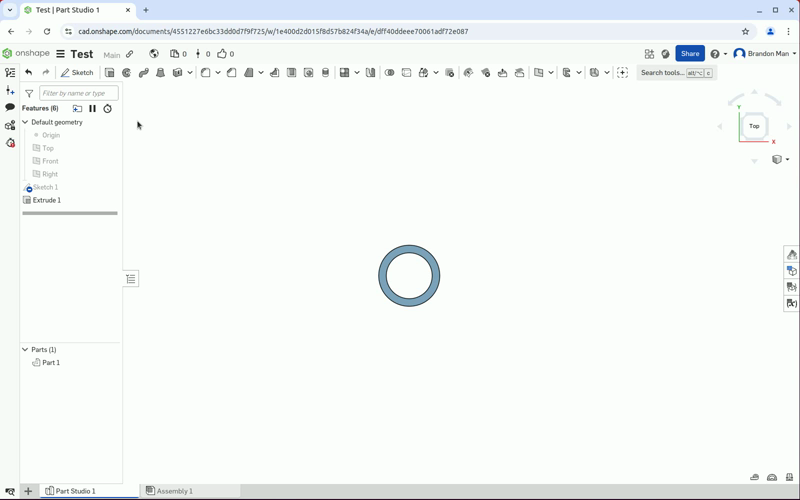
mouse_move(73, 189)
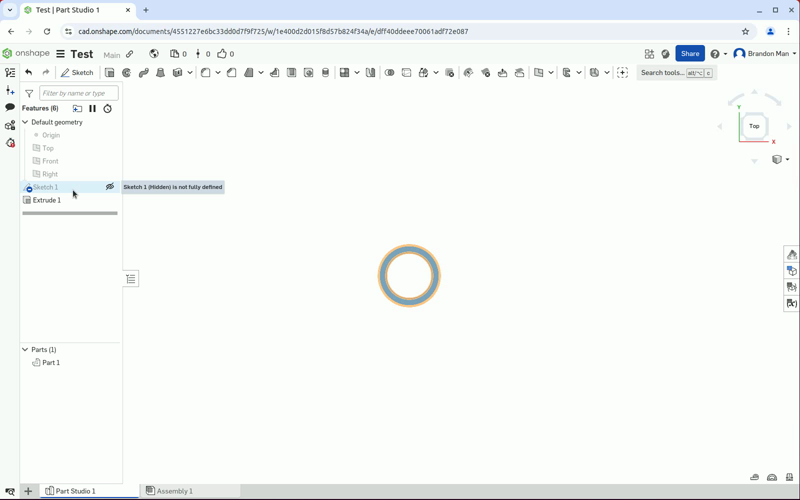
click(73, 189)
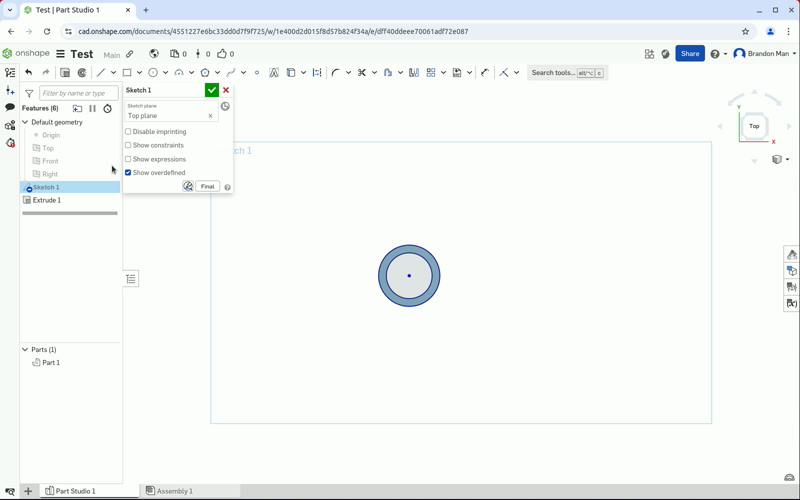
mouse_move(229, 92)
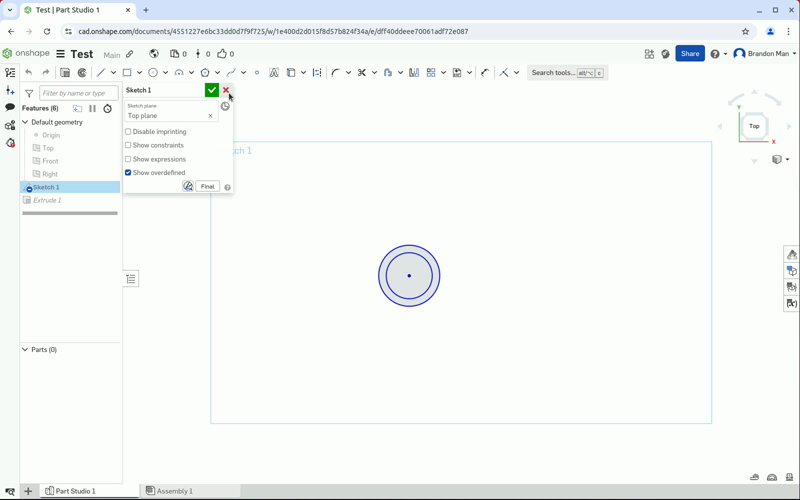
click(229, 92)
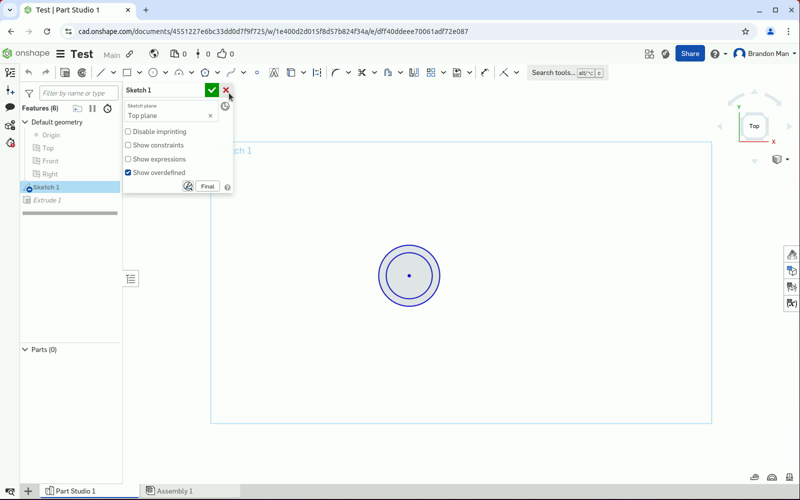
key(shift+s)
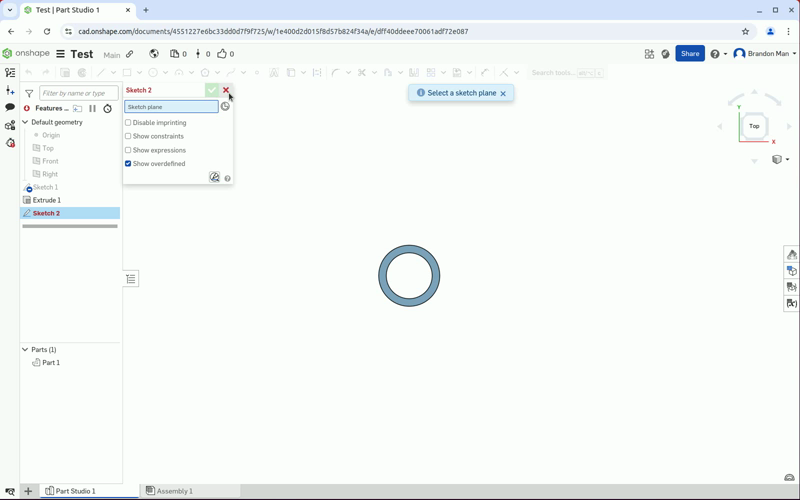
mouse_move(73, 150)
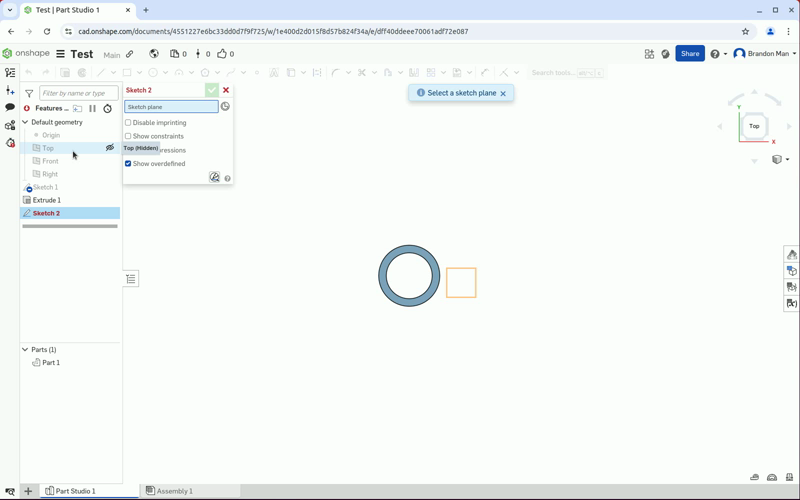
click(73, 150)
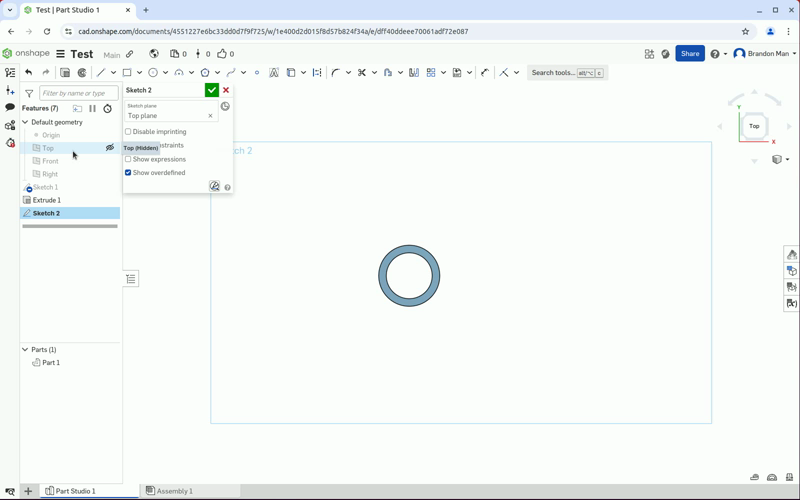
mouse_move(73, 352)
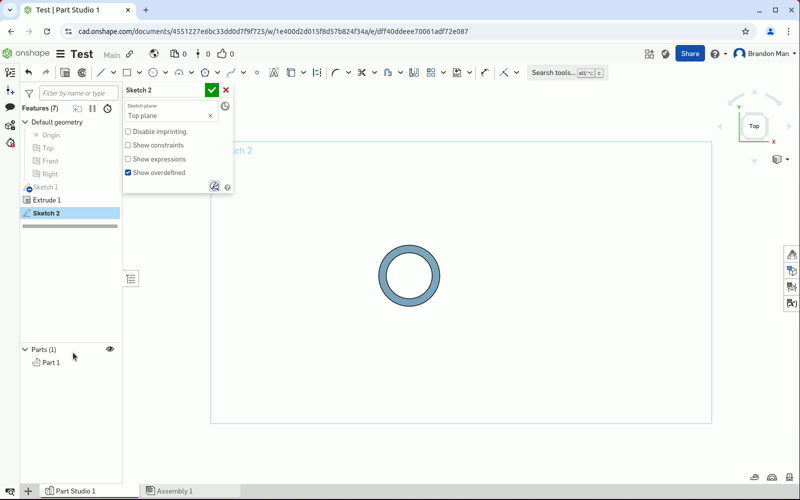
key(y)
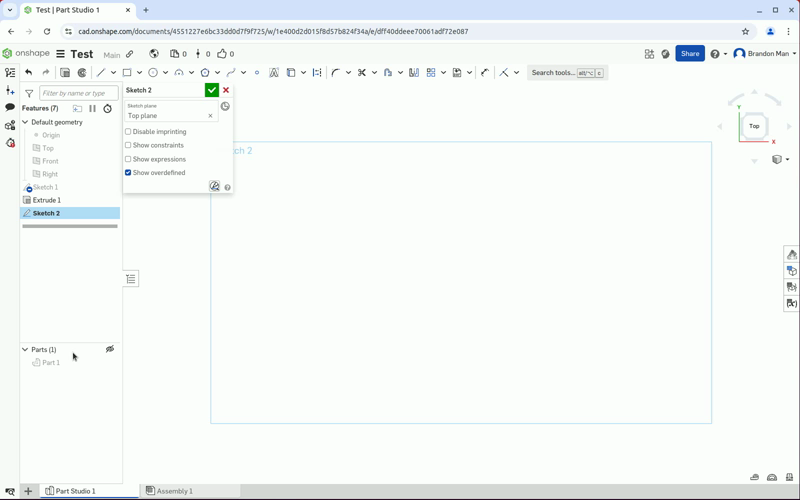
key(c)
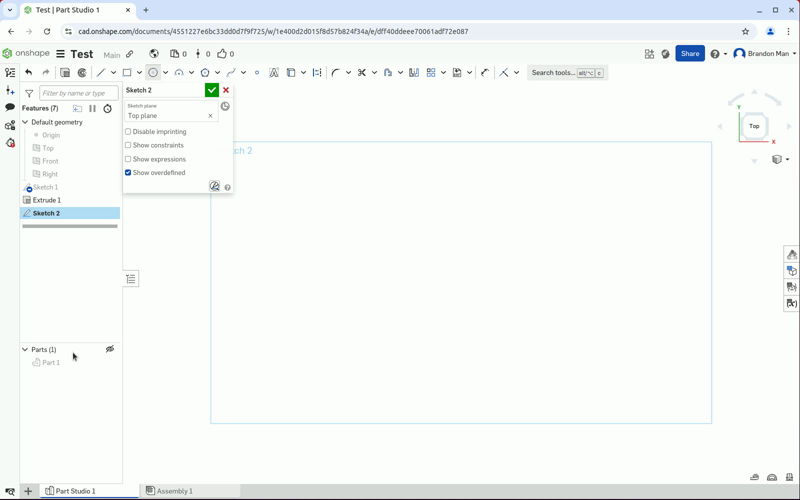
key_down(shift)
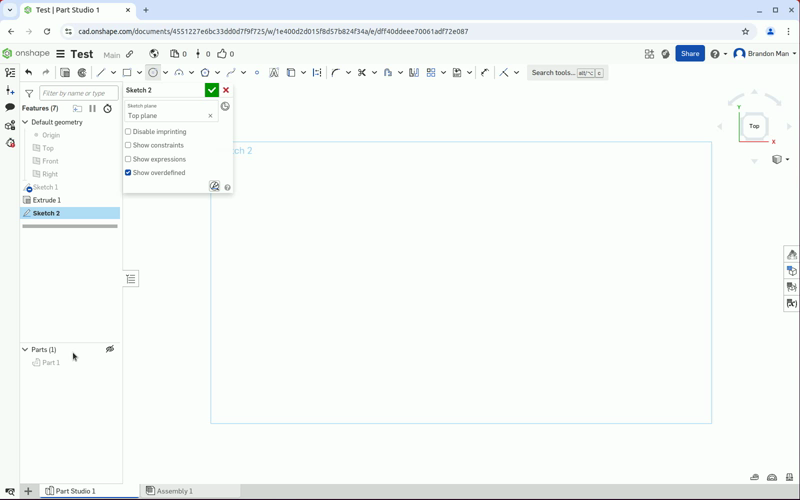
mouse_move(559, 275)
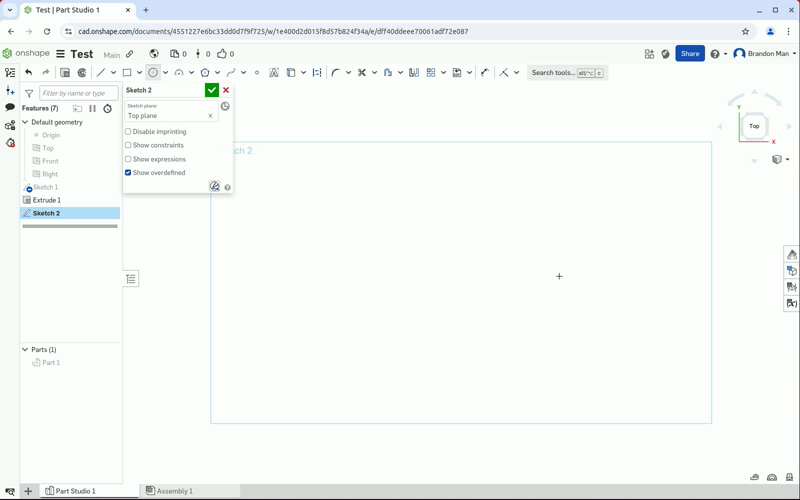
click(559, 275)
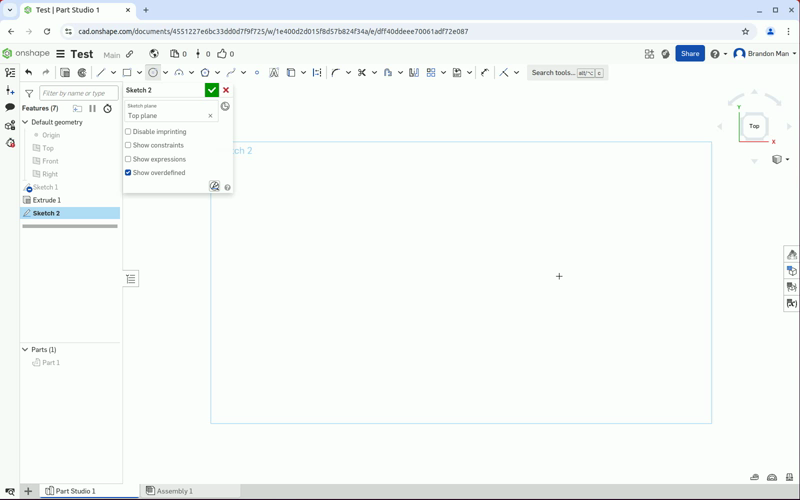
key_up(shift)
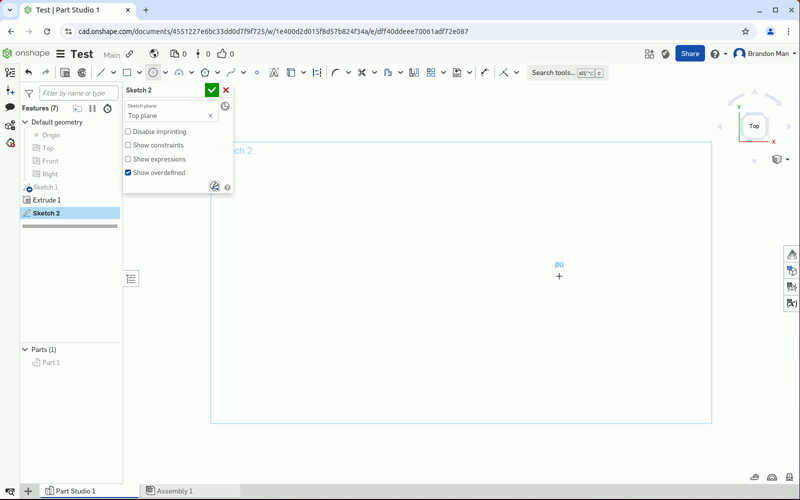
mouse_move(574, 275)
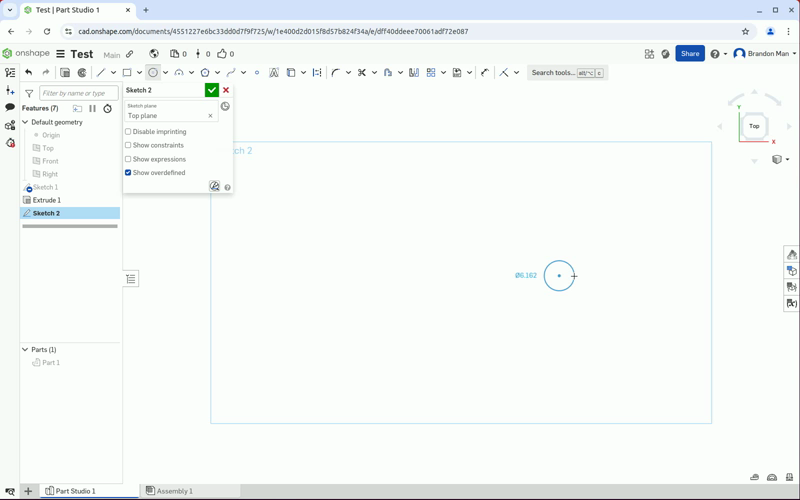
click(574, 275)
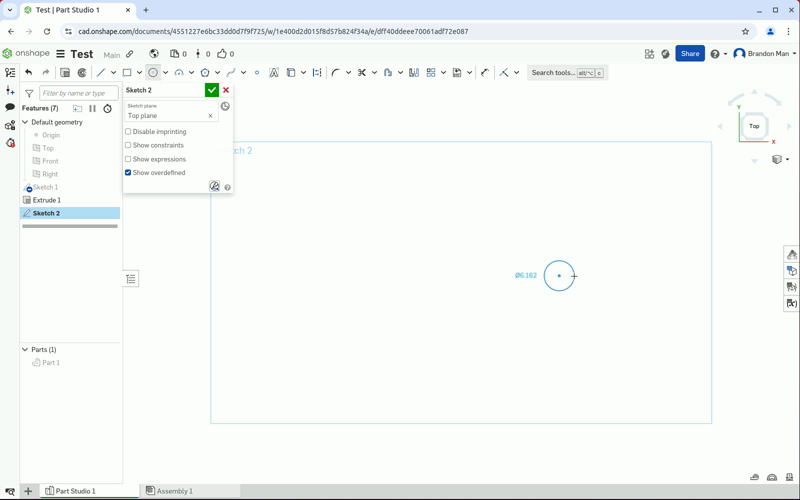
key(esc)
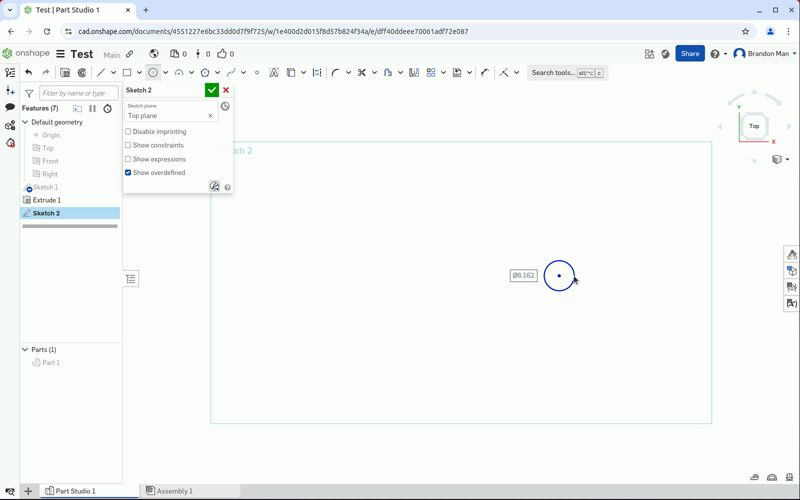
key(c)
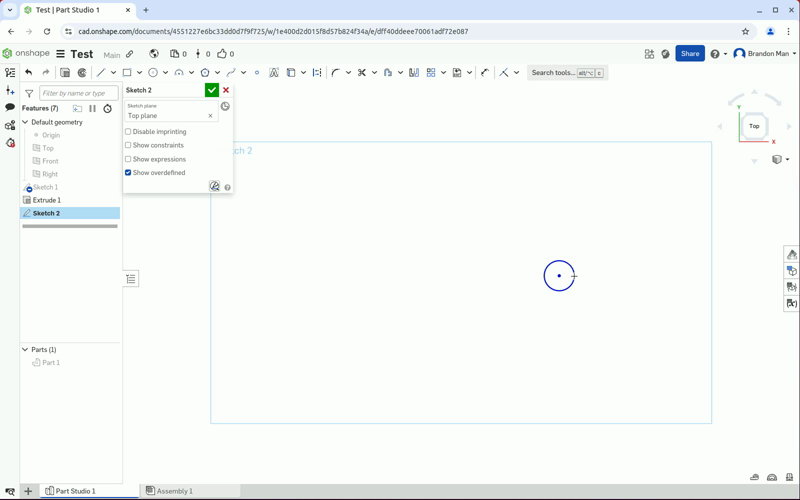
key_down(shift)
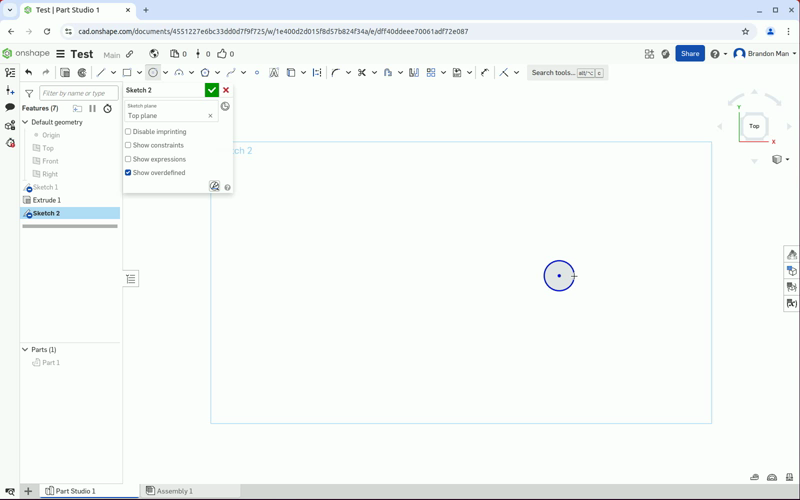
mouse_move(559, 275)
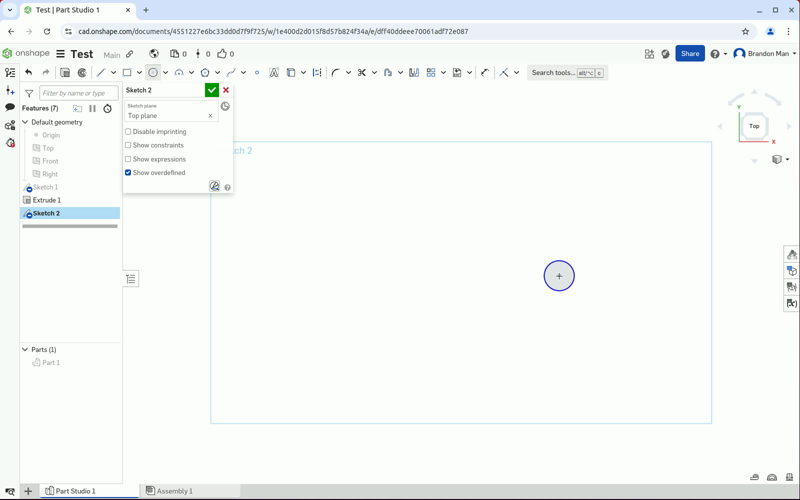
click(559, 275)
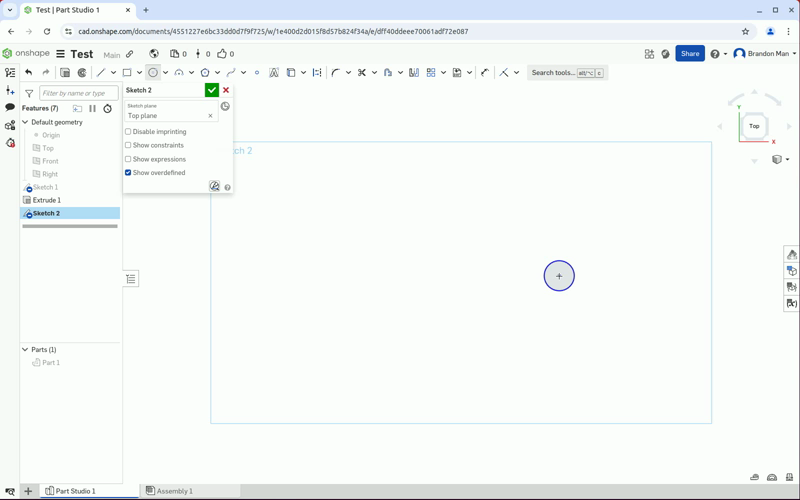
key_up(shift)
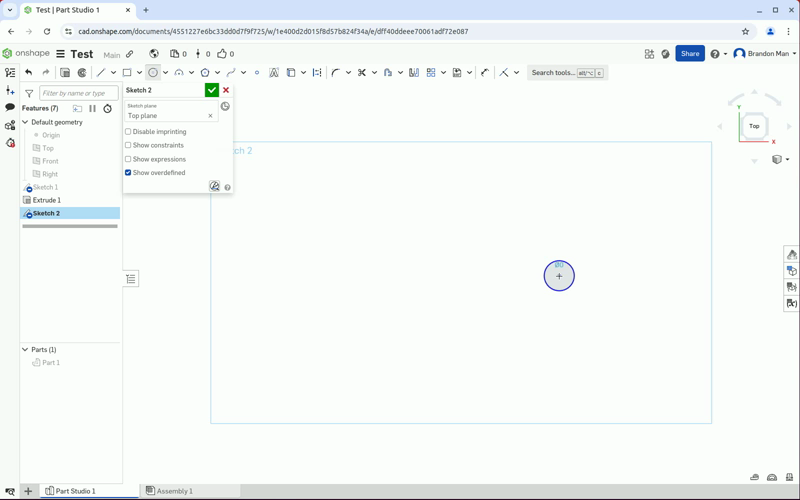
mouse_move(566, 275)
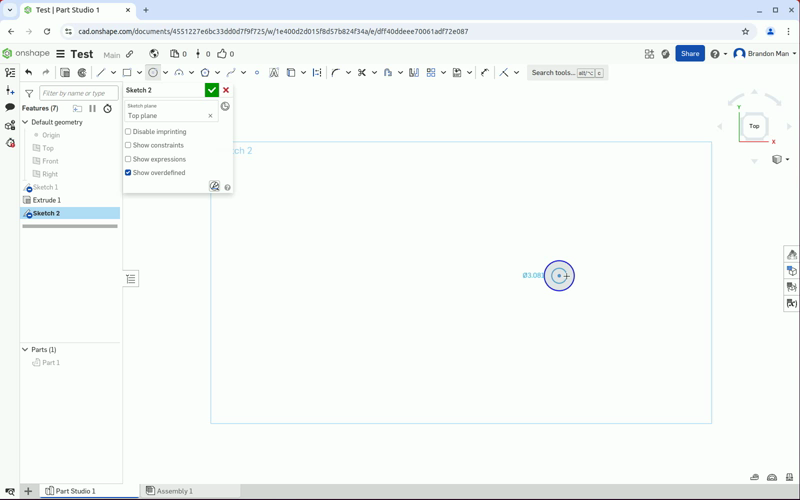
click(566, 275)
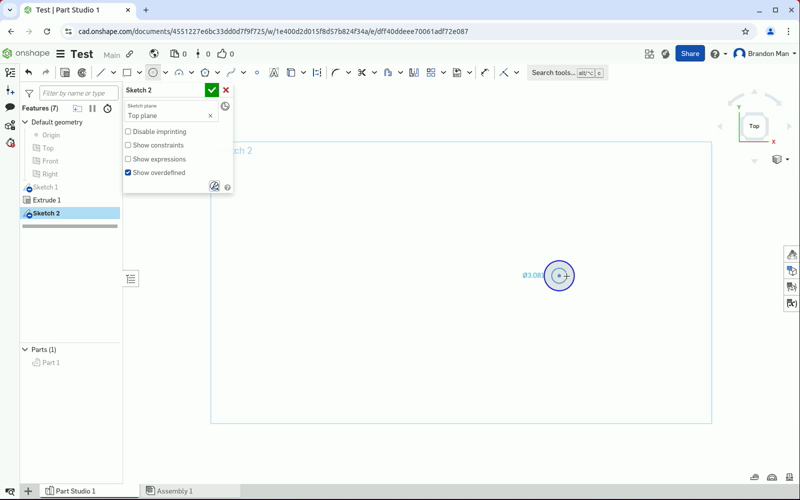
key(esc)
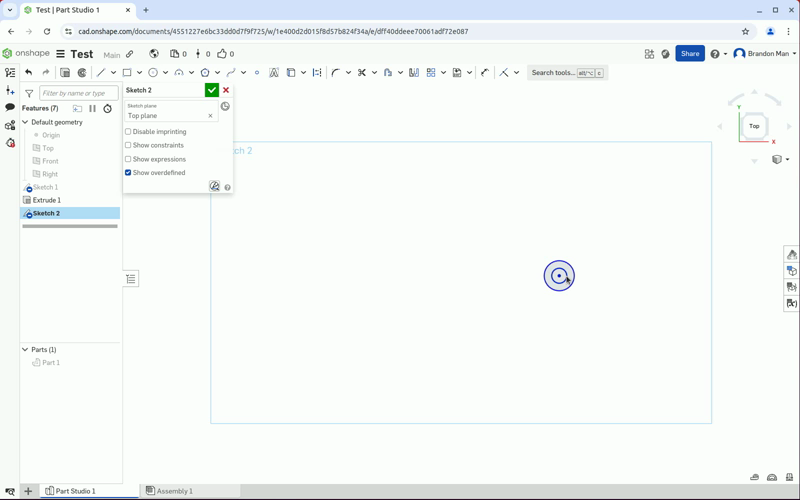
mouse_move(564, 265)
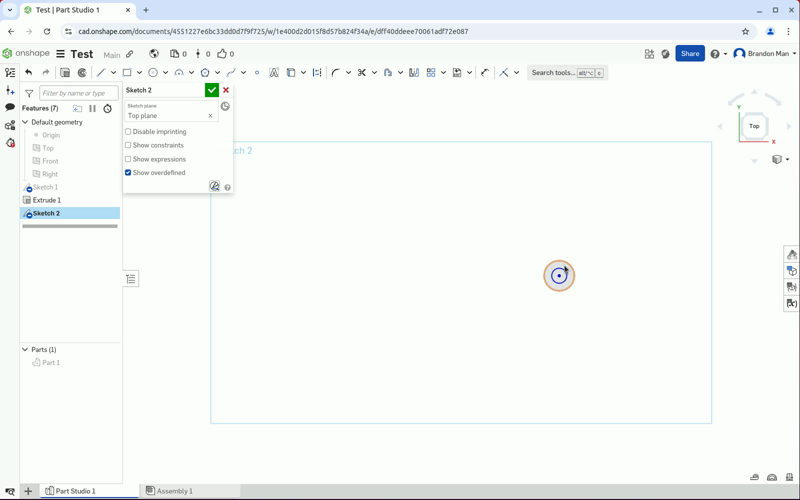
scroll(6)
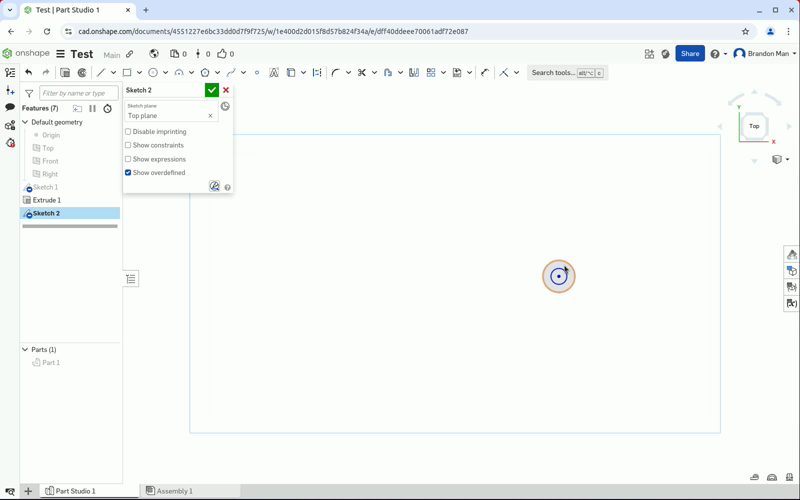
scroll(6)
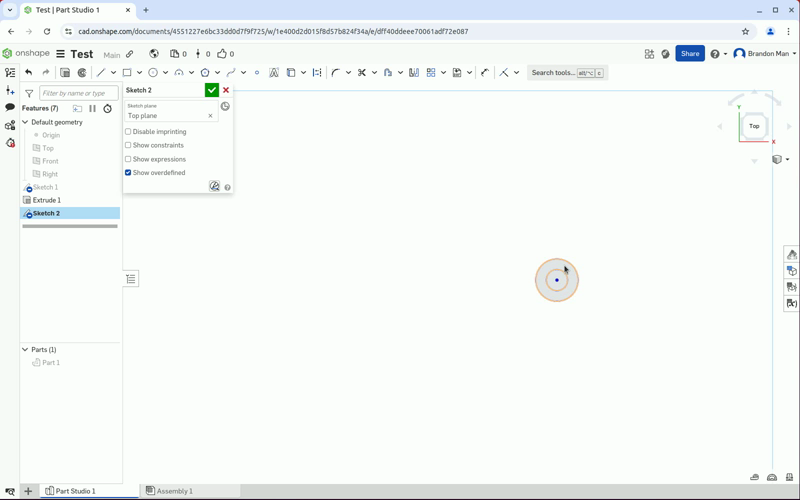
scroll(6)
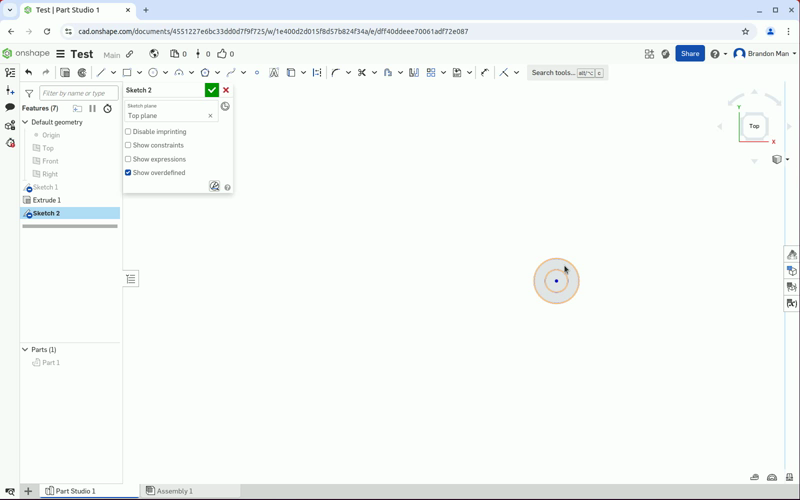
scroll(6)
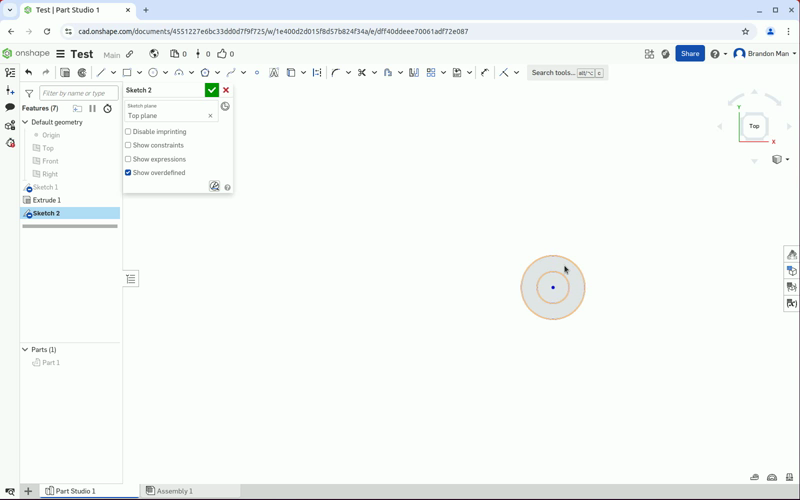
scroll(6)
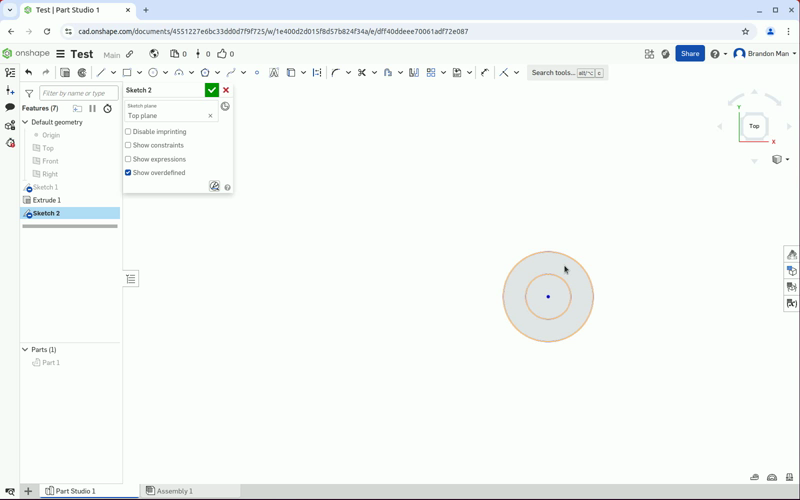
scroll(6)
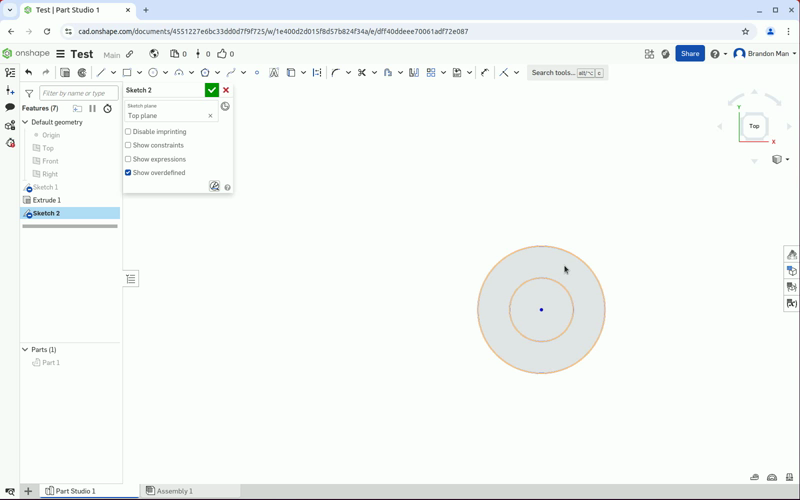
scroll(6)
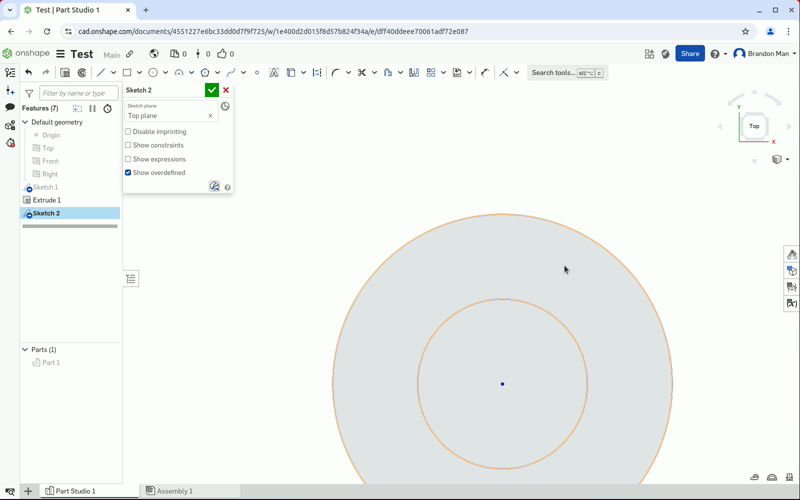
click(564, 265)
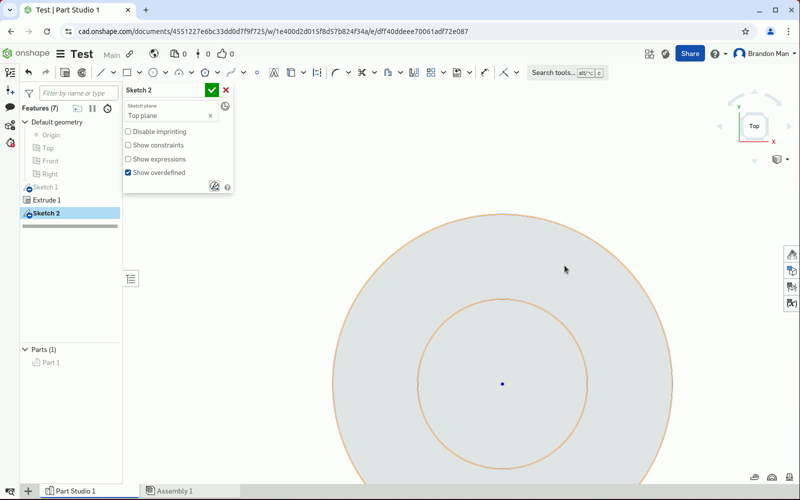
scroll(-6)
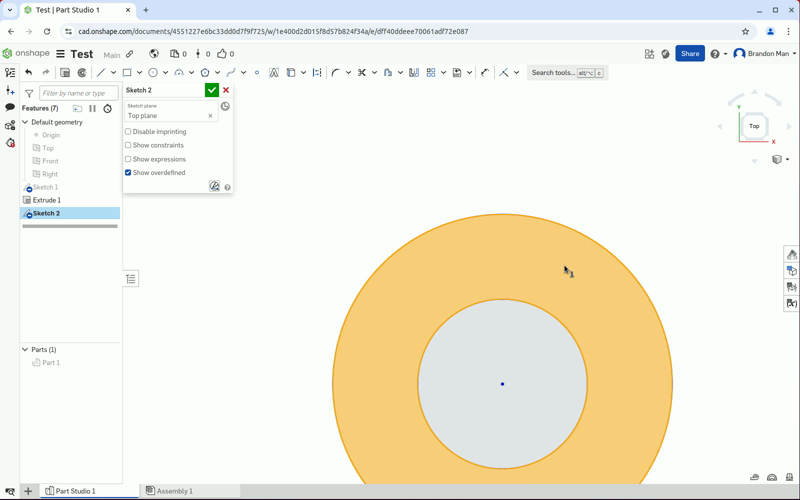
scroll(-6)
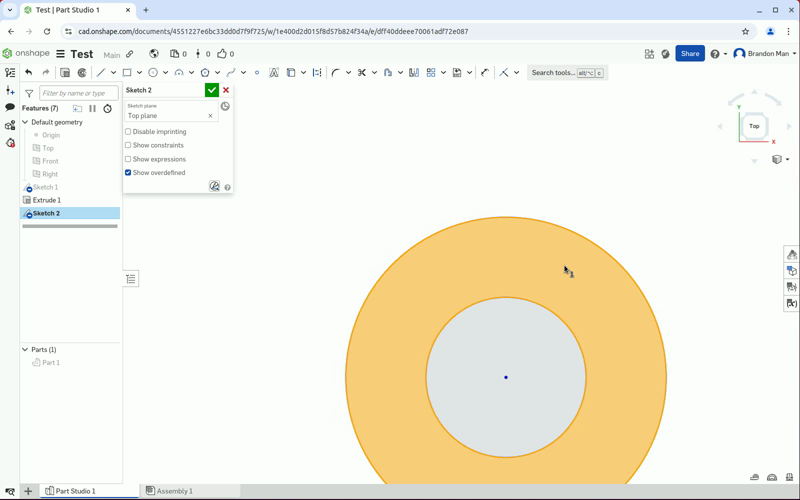
scroll(-6)
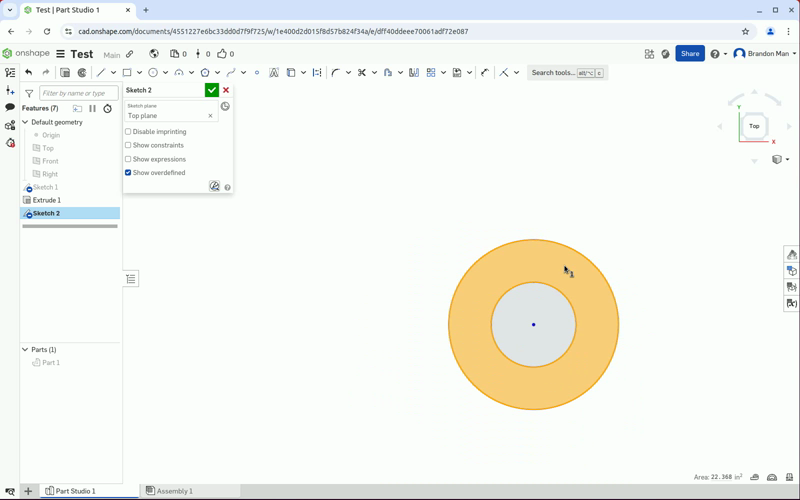
scroll(-6)
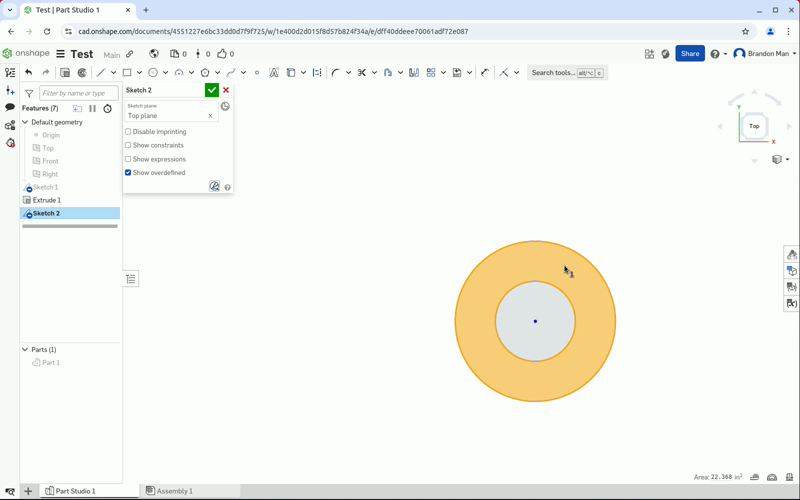
scroll(-6)
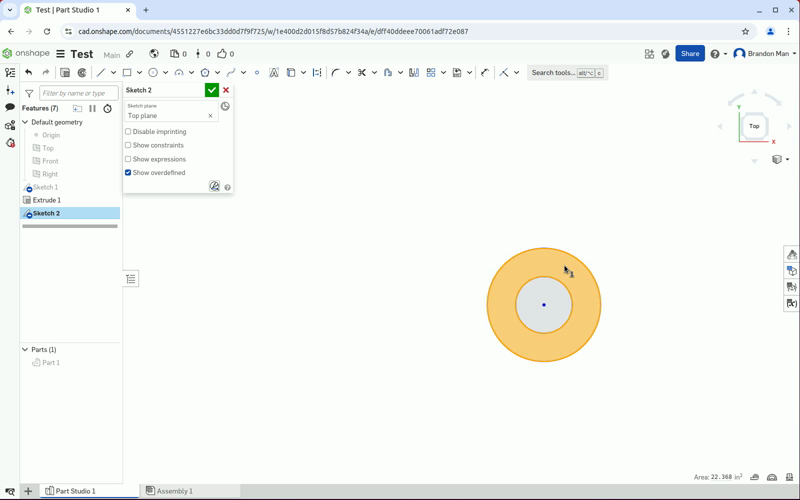
scroll(-6)
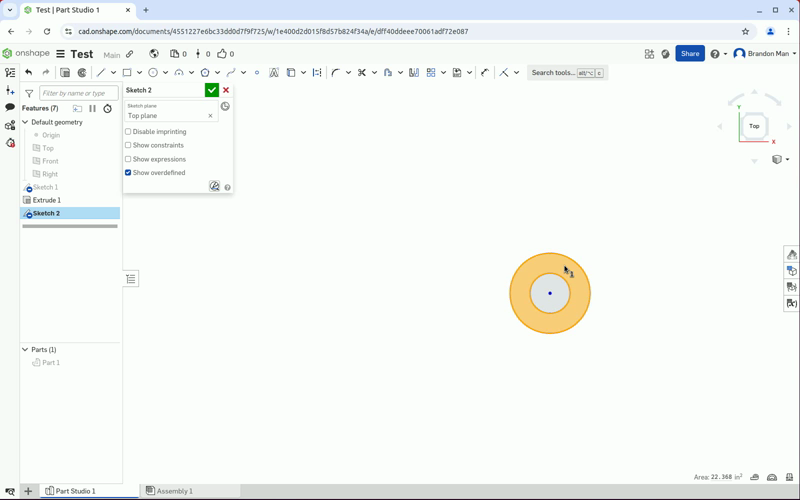
scroll(-6)
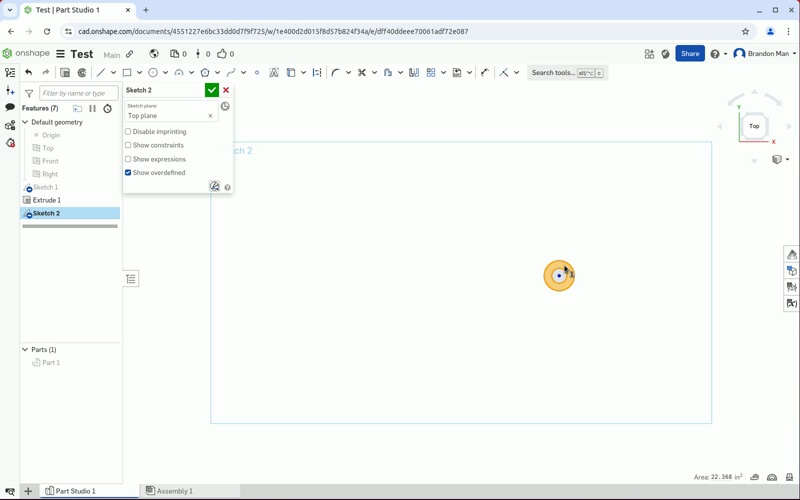
mouse_move(73, 352)
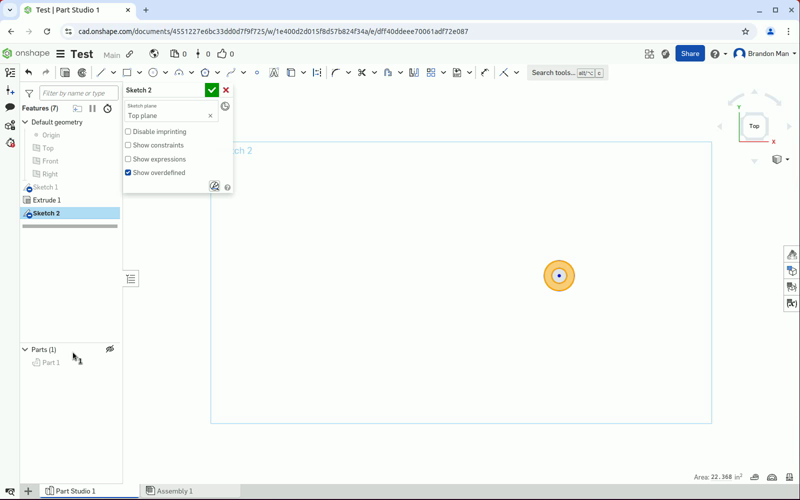
key(shift+y)
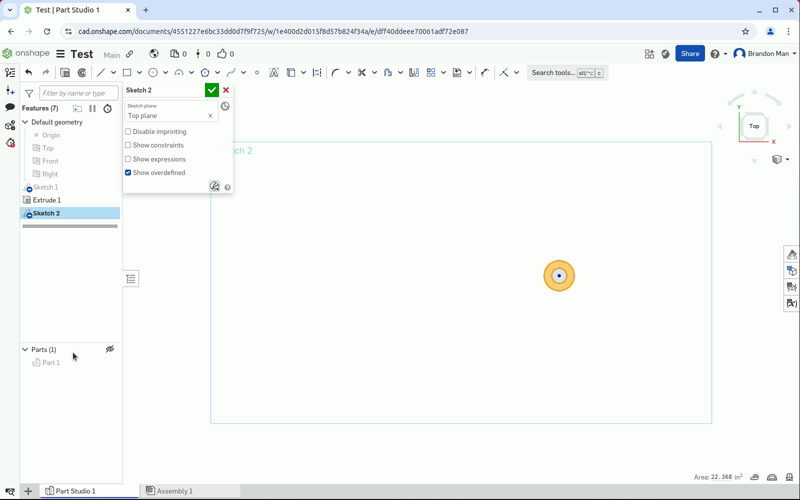
key(shift+e)
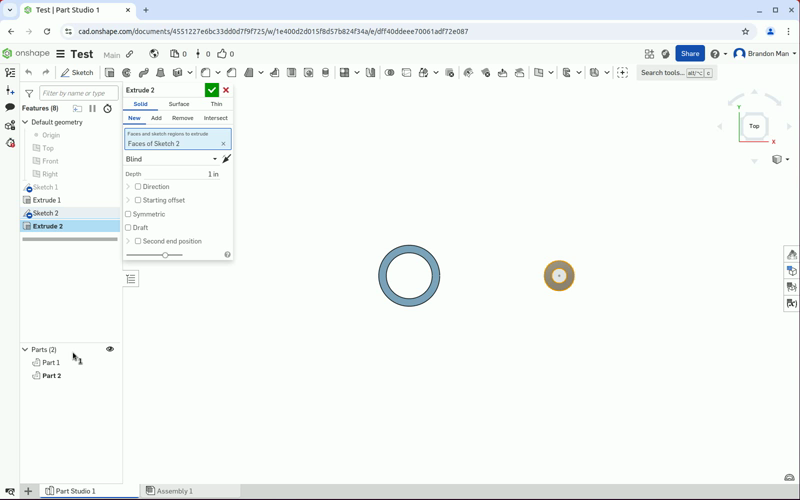
mouse_move(143, 106)
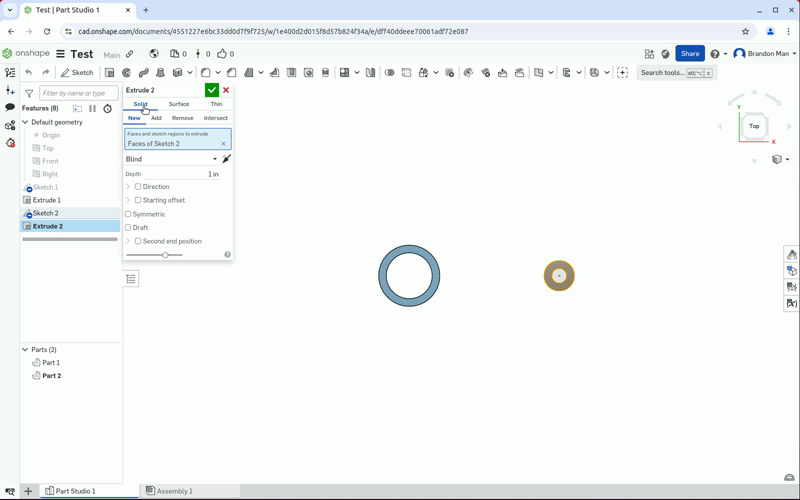
click(143, 106)
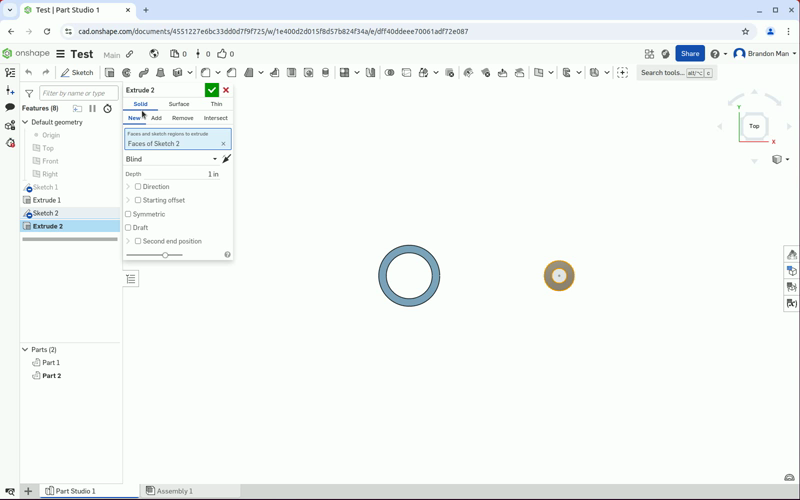
mouse_move(137, 120)
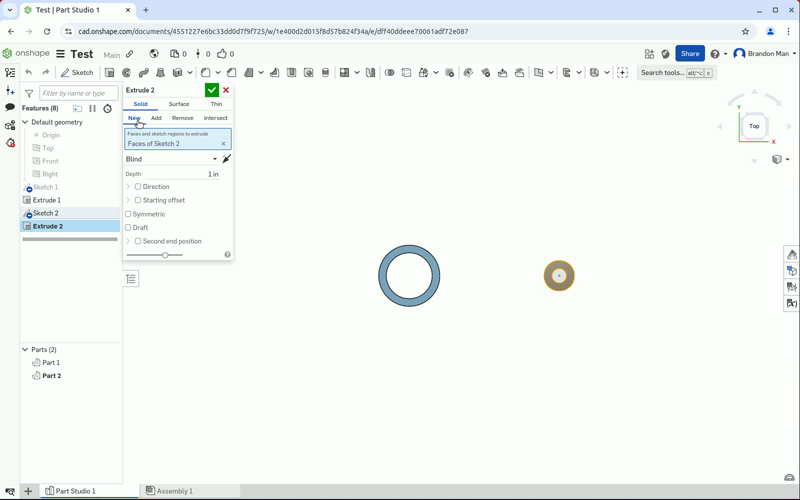
click(137, 120)
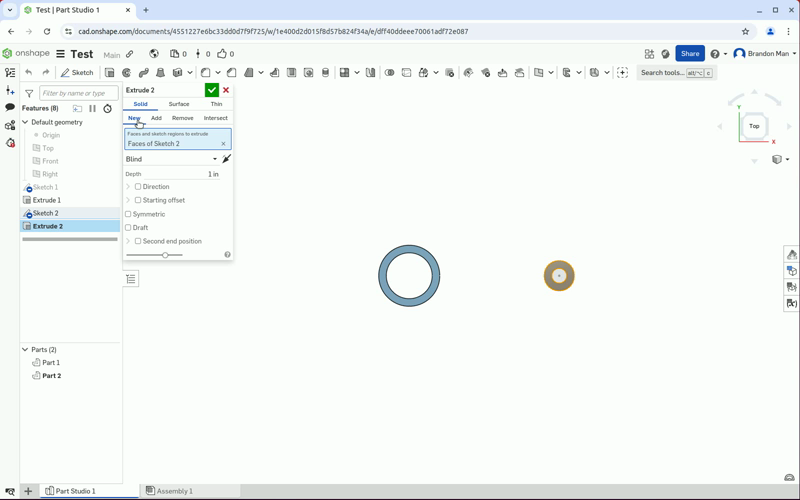
key(tab, 4)
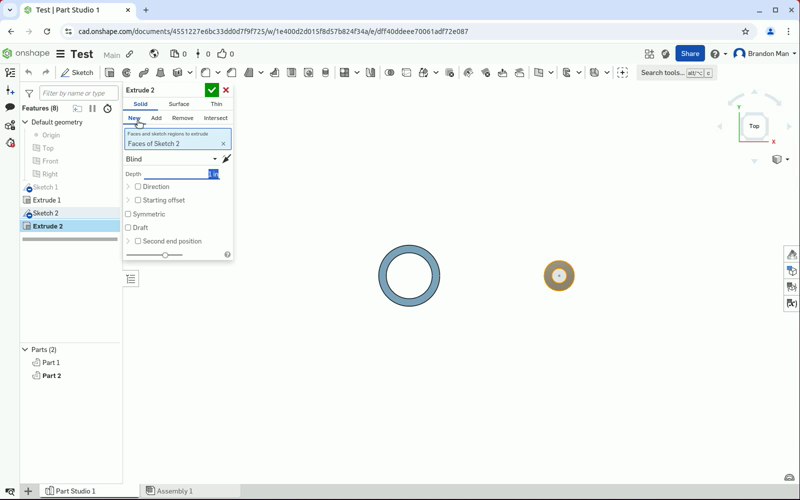
text(6.018)
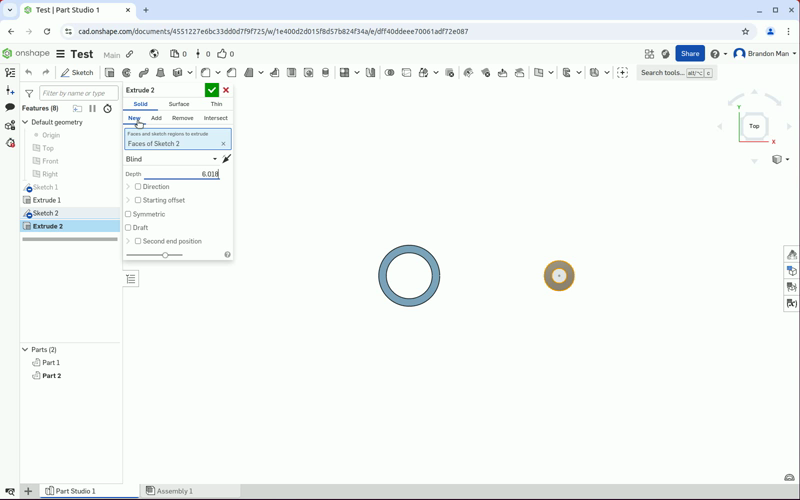
key(enter)
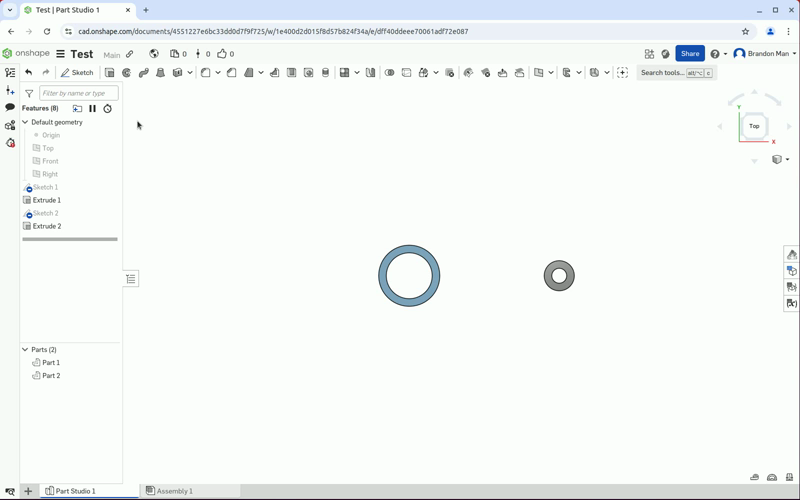
key(shift+h)
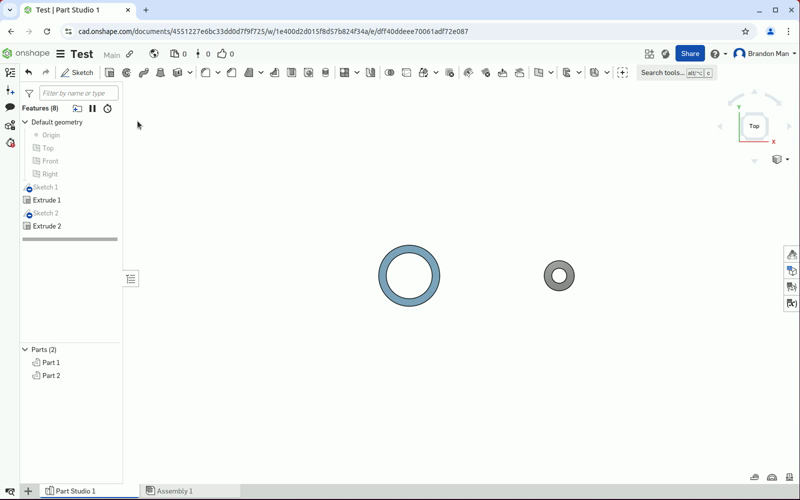
key(shift+h)
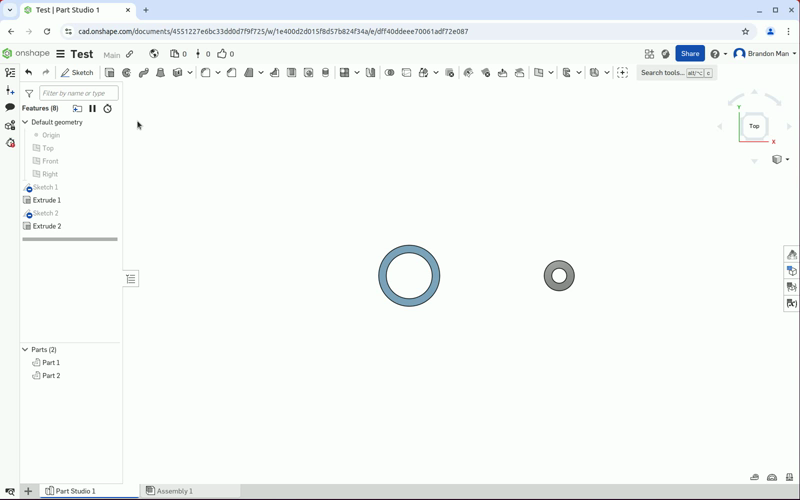
mouse_move(73, 189)
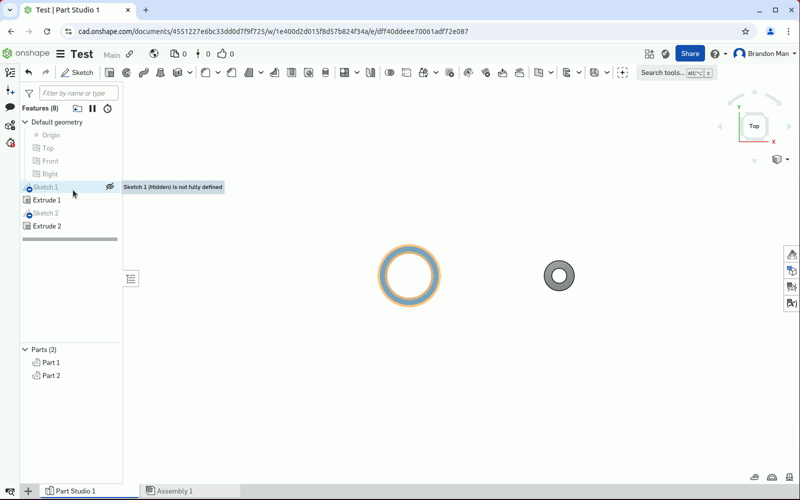
click(73, 189)
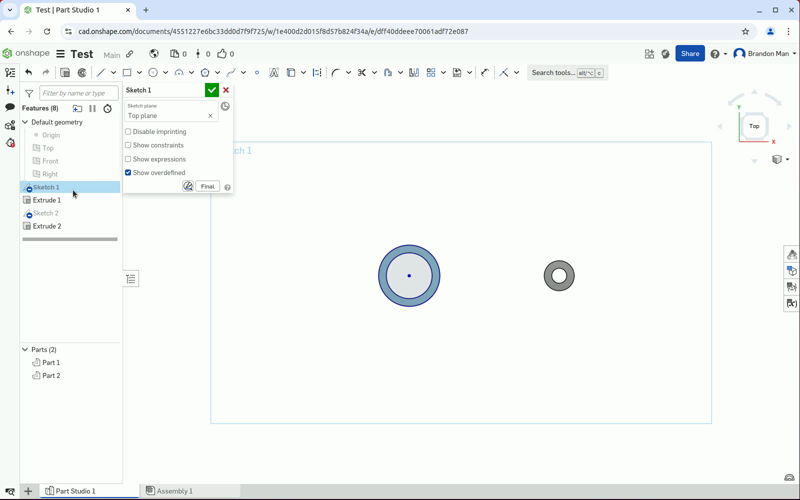
mouse_move(229, 92)
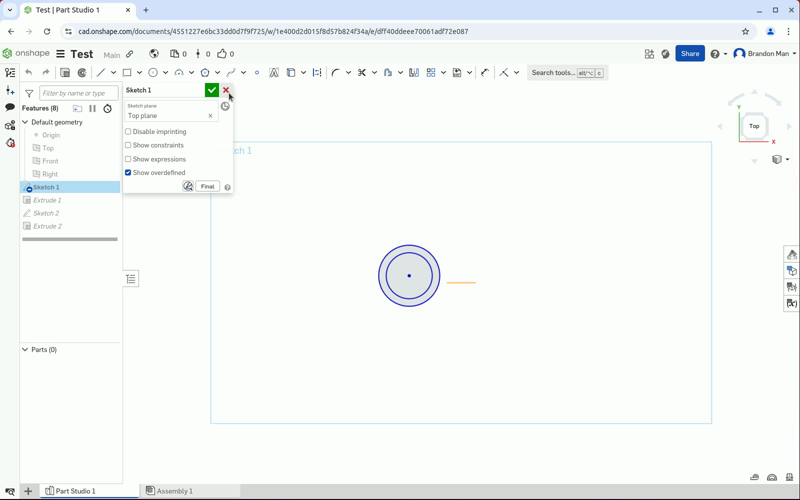
click(229, 92)
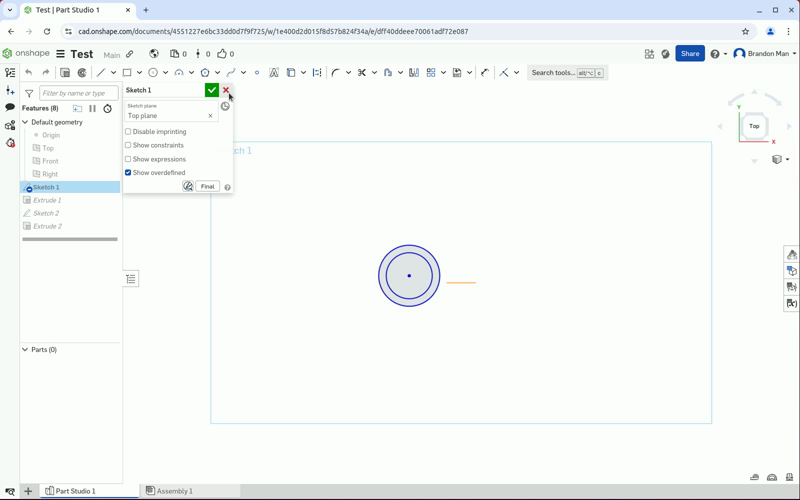
key(shift+s)
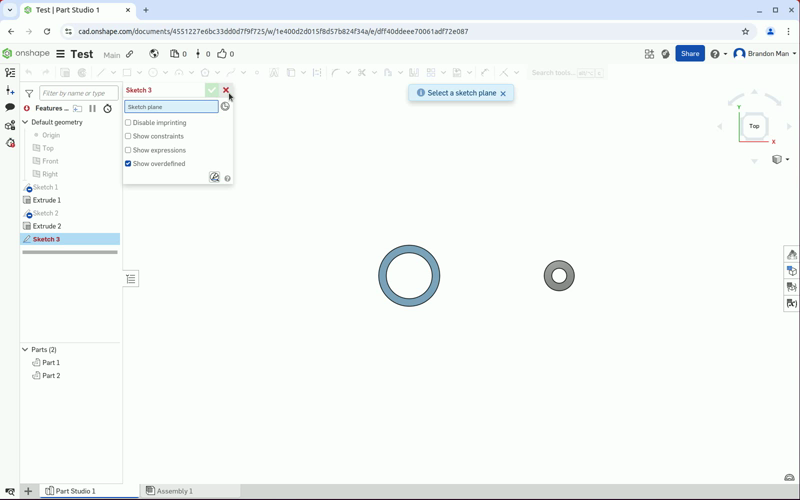
mouse_move(73, 150)
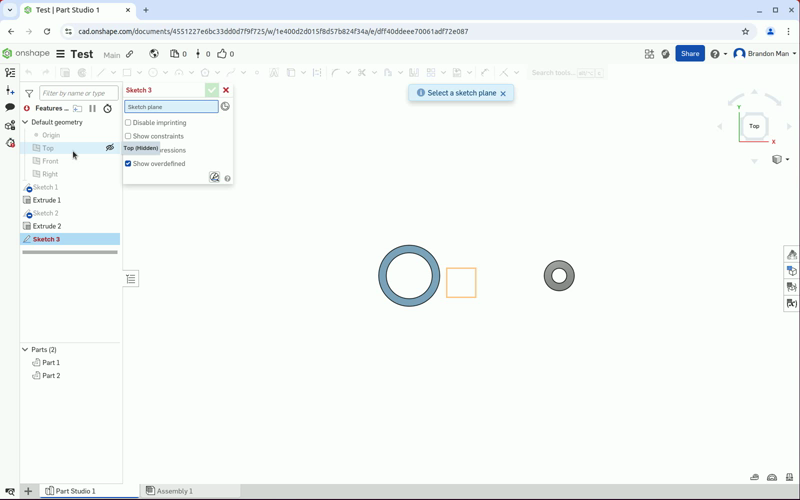
click(73, 150)
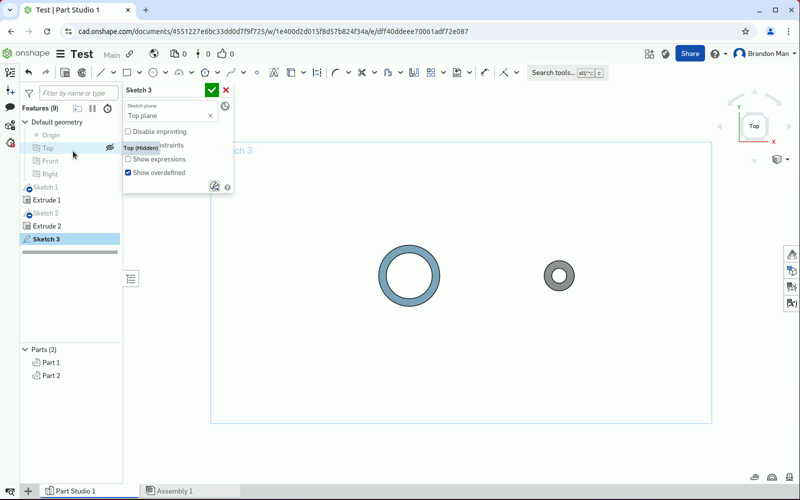
mouse_move(73, 352)
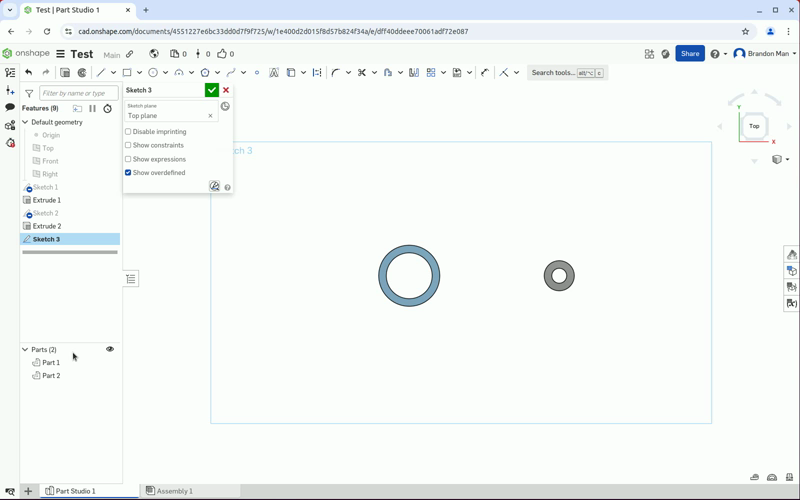
key(y)
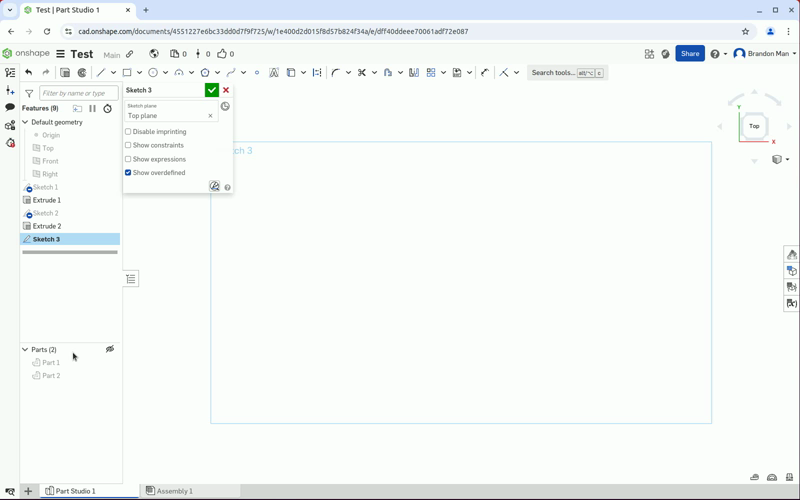
key(l)
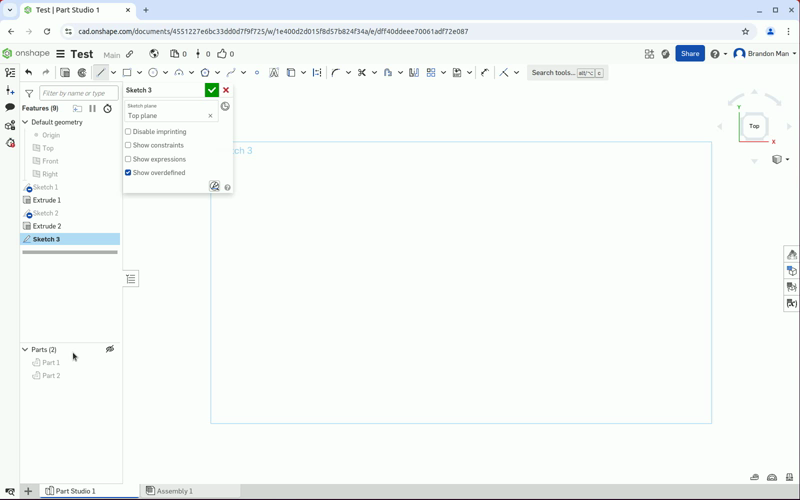
key_down(shift)
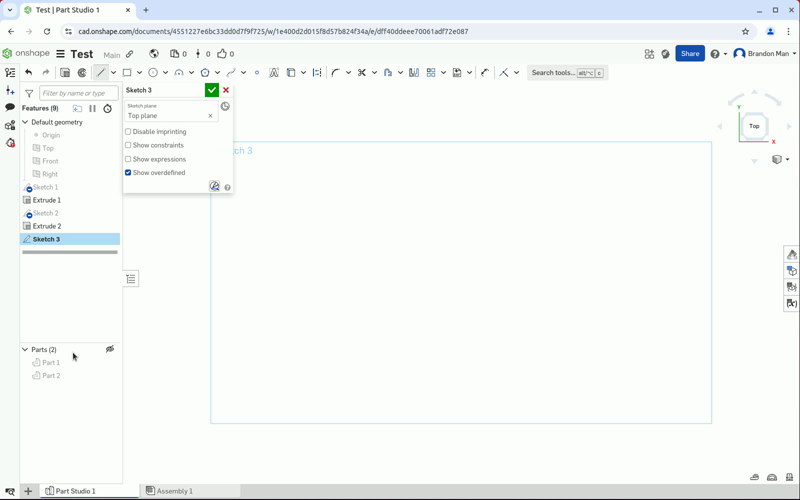
mouse_move(411, 305)
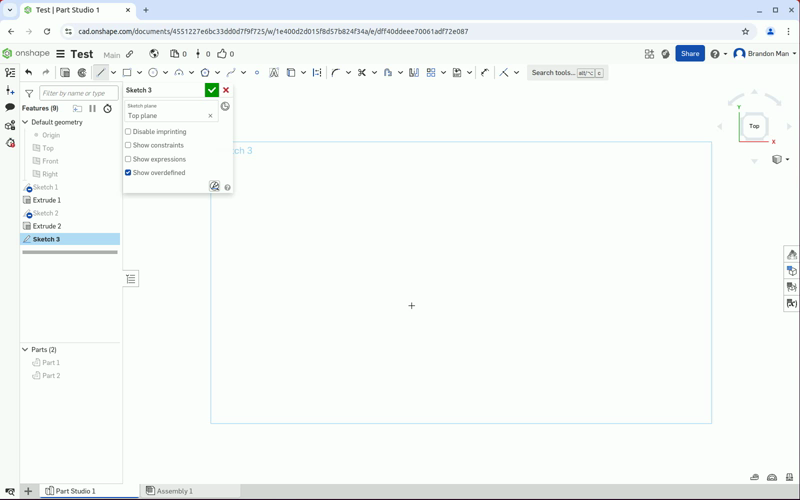
click(411, 305)
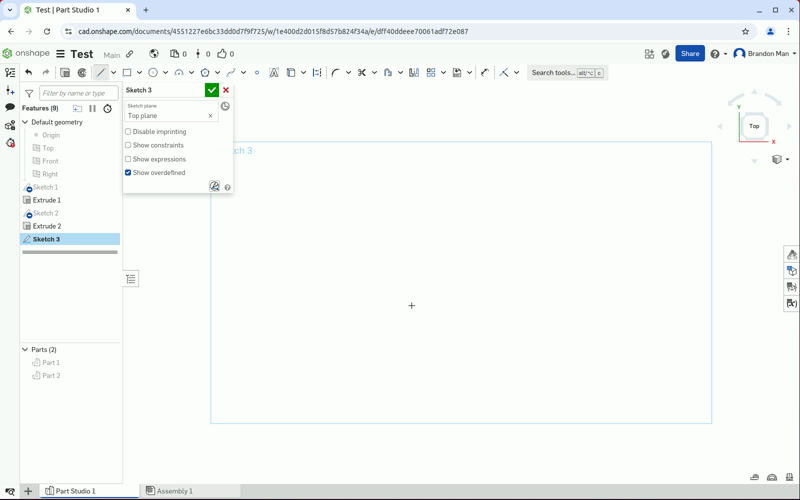
key_up(shift)
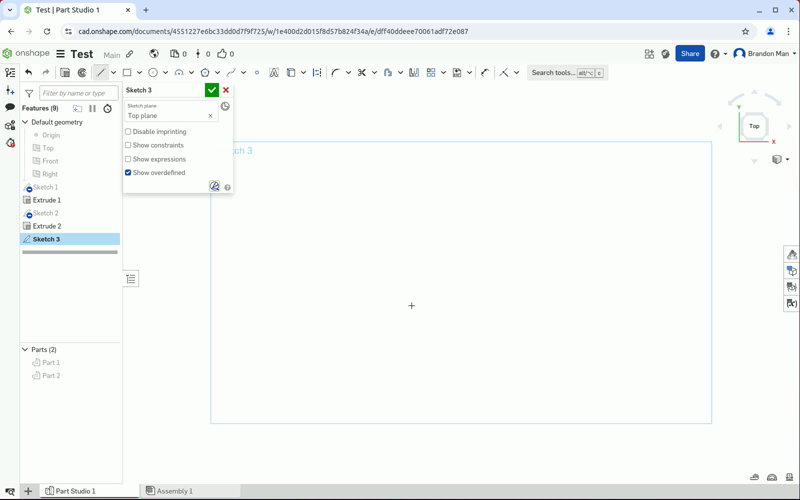
key_down(shift)
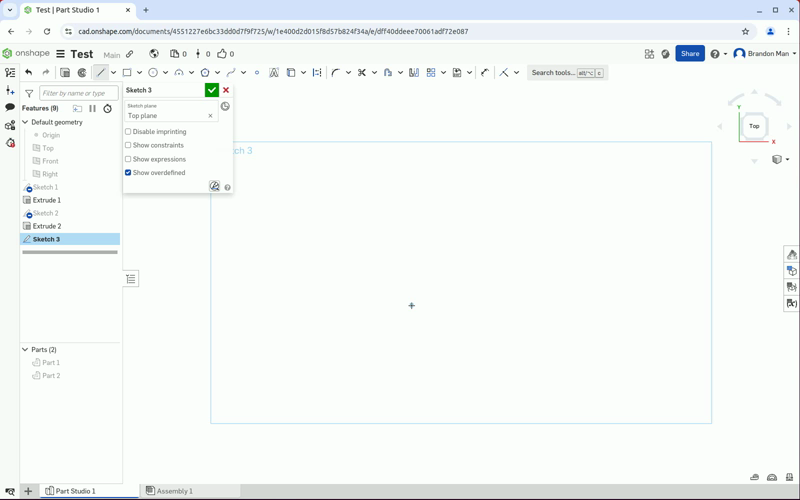
mouse_move(558, 289)
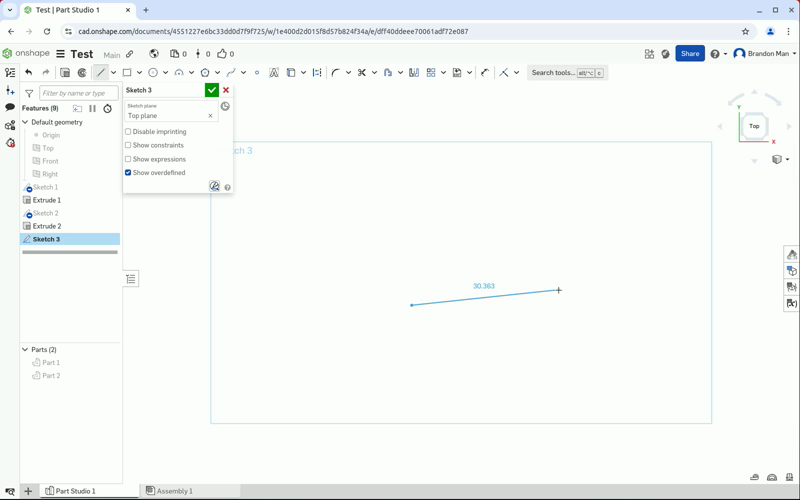
click(558, 289)
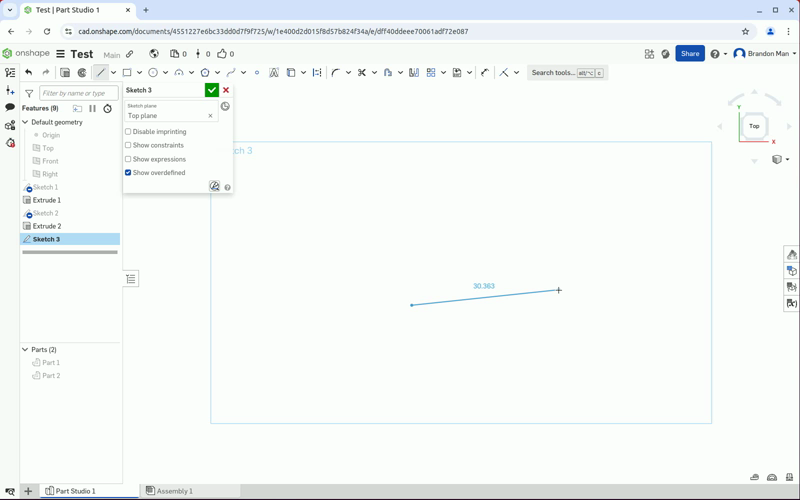
key_up(shift)
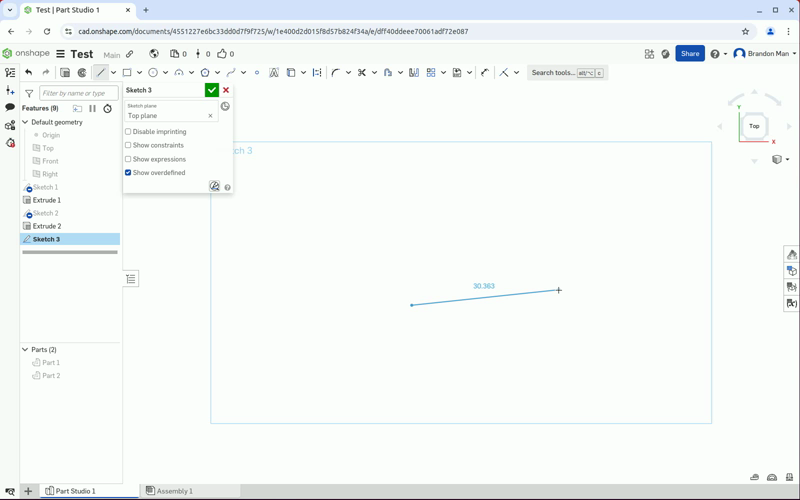
key(esc)
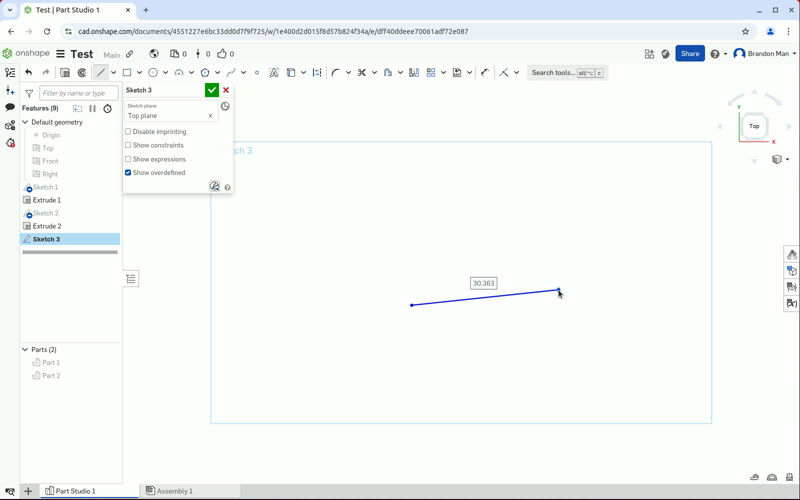
key(a)
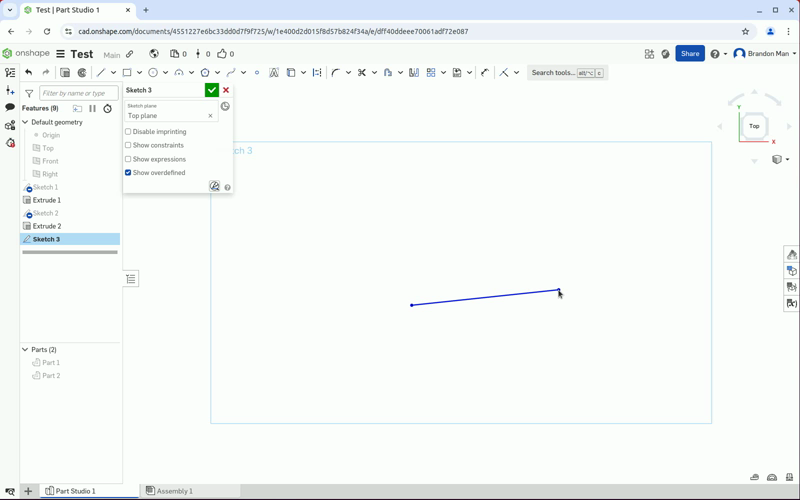
mouse_move(558, 289)
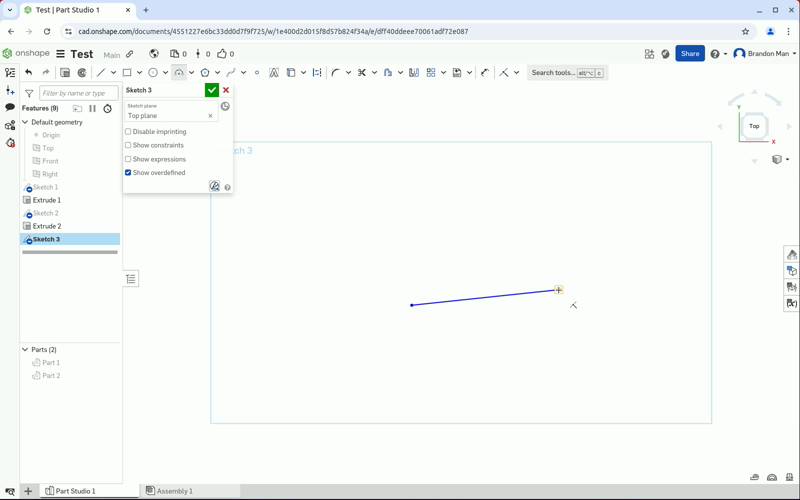
click(558, 289)
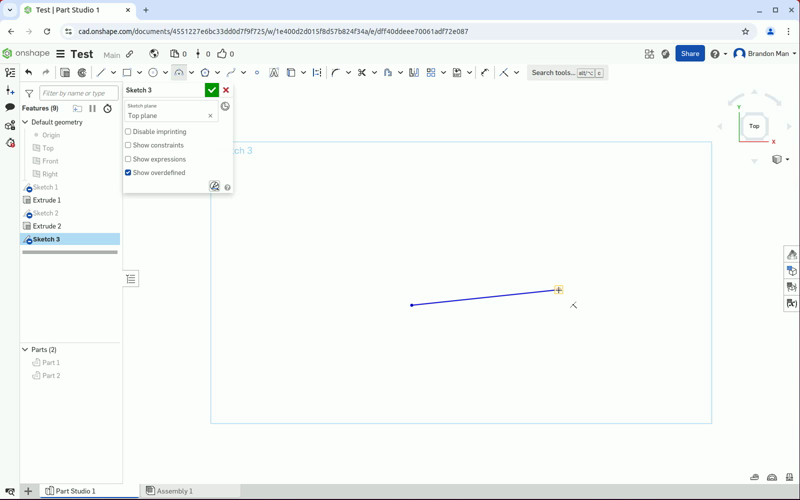
key_down(shift)
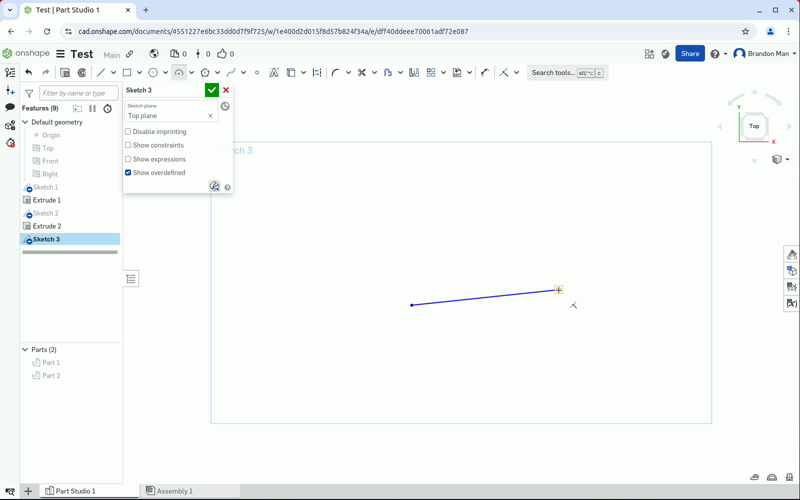
mouse_move(558, 260)
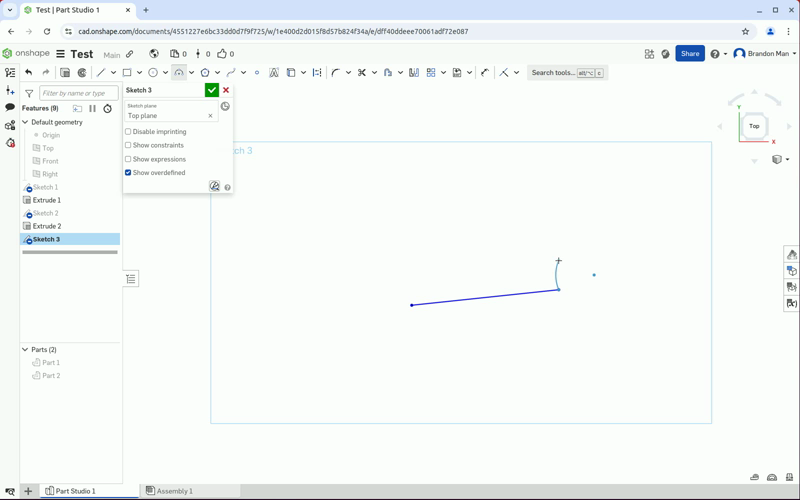
click(558, 260)
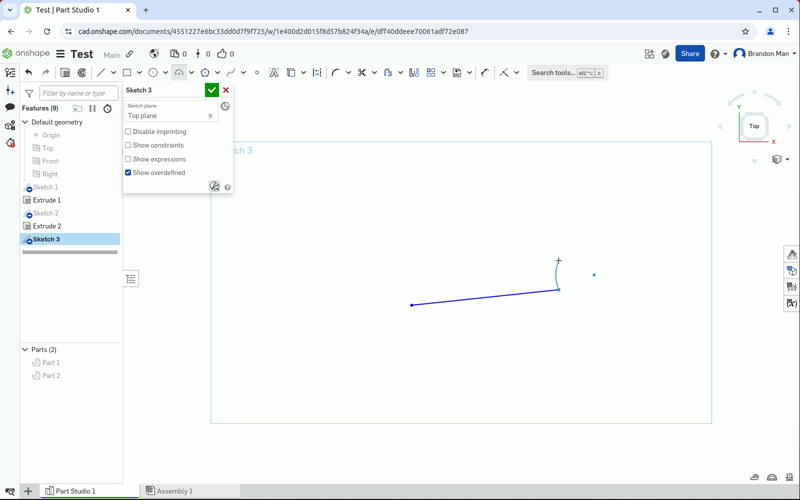
mouse_move(542, 274)
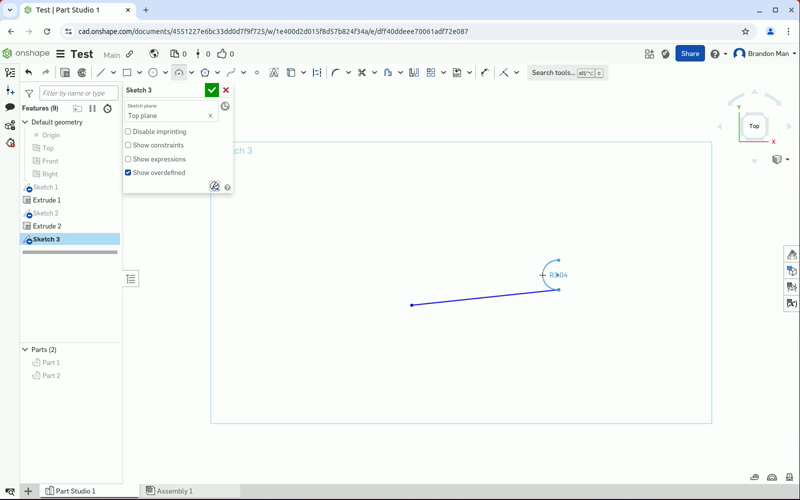
click(542, 274)
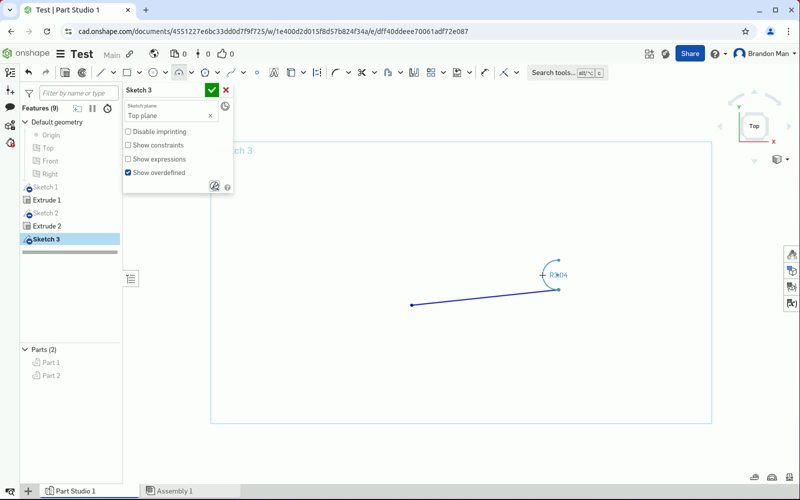
key_up(shift)
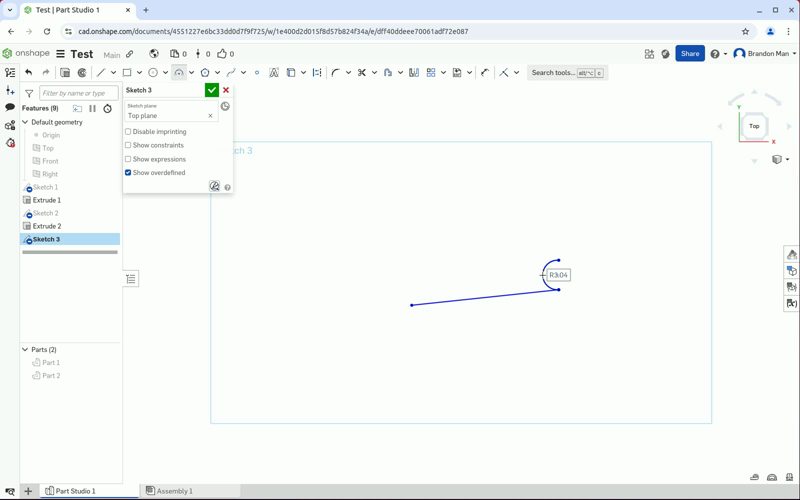
key(esc)
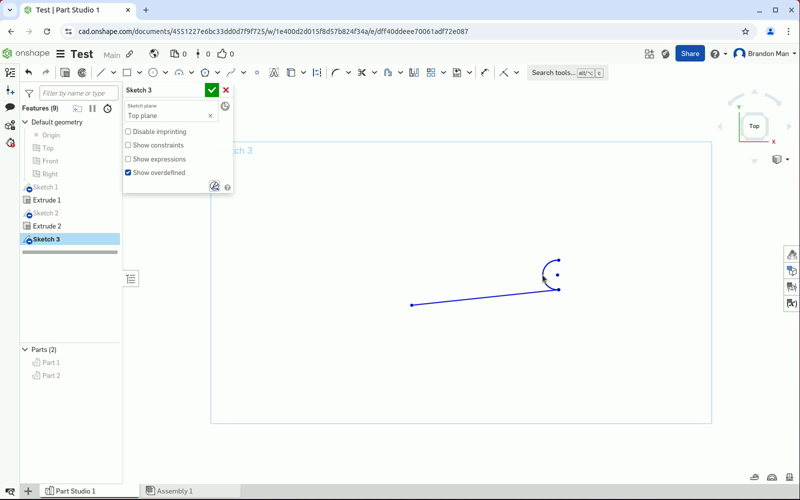
key(l)
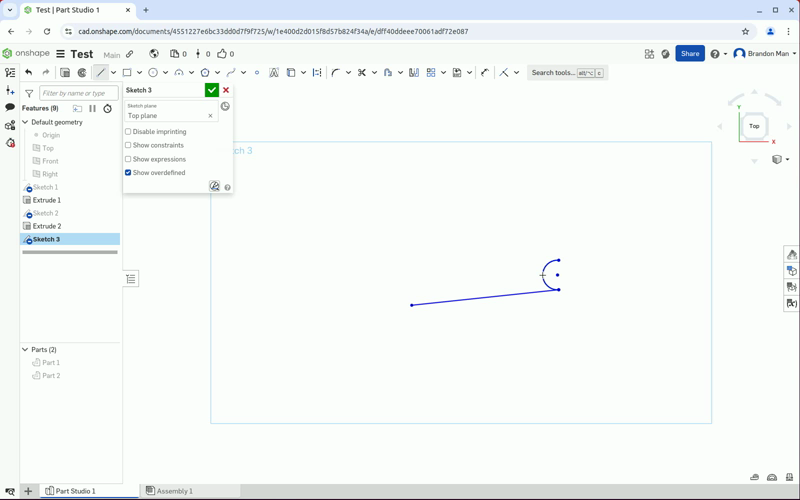
mouse_move(558, 260)
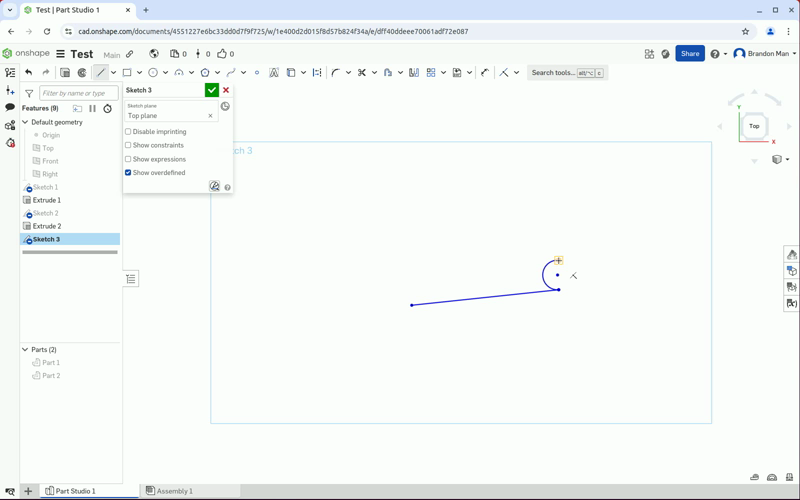
click(558, 260)
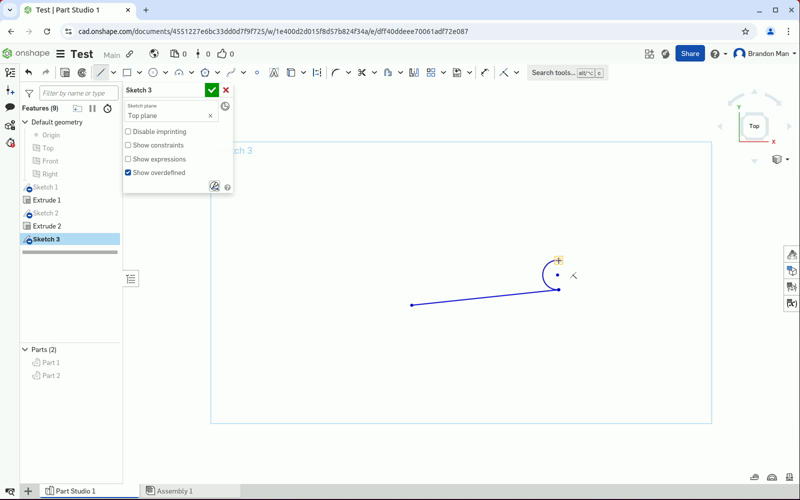
key_down(shift)
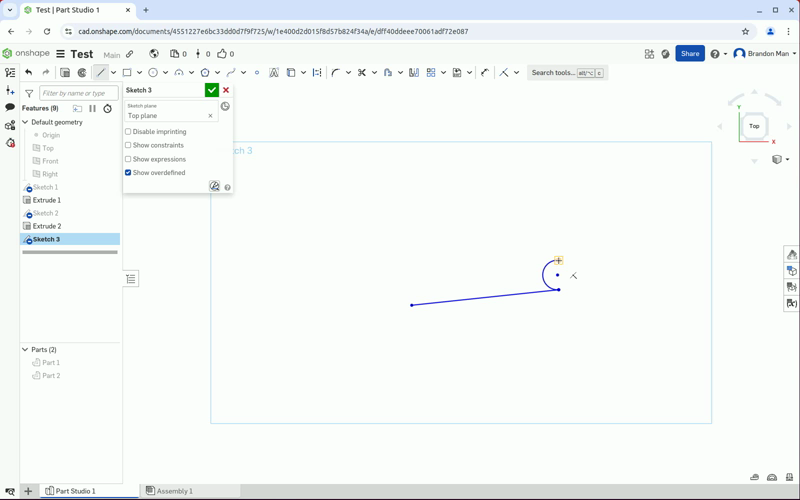
mouse_move(411, 246)
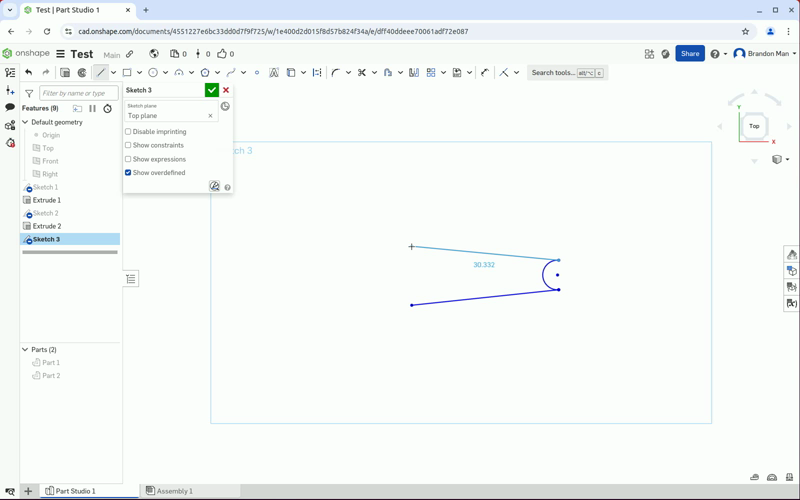
click(411, 246)
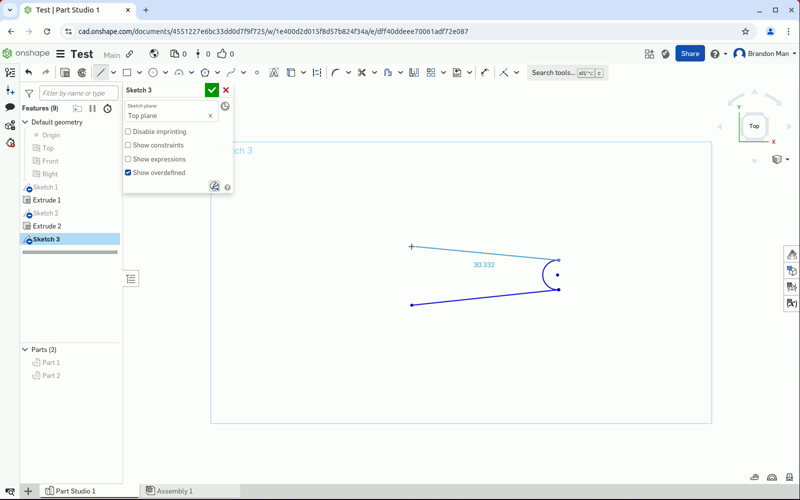
key_up(shift)
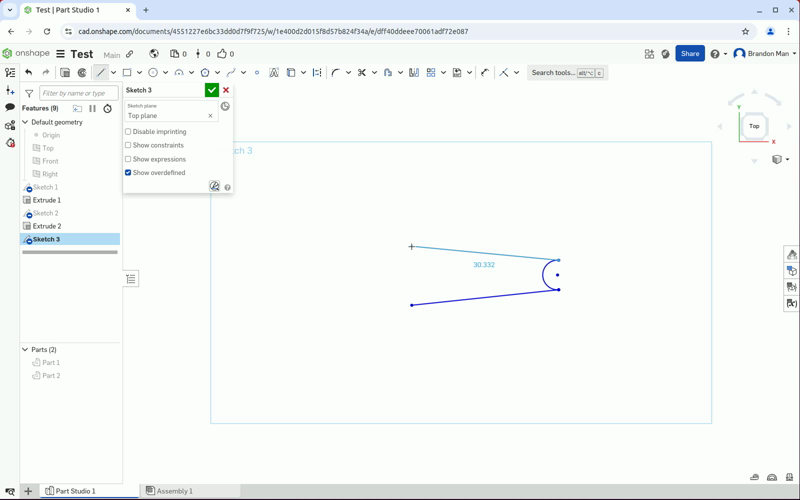
key(esc)
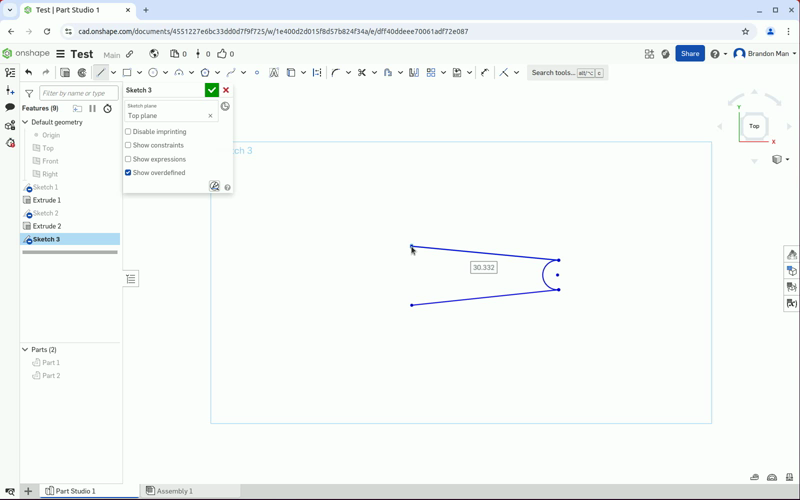
key(a)
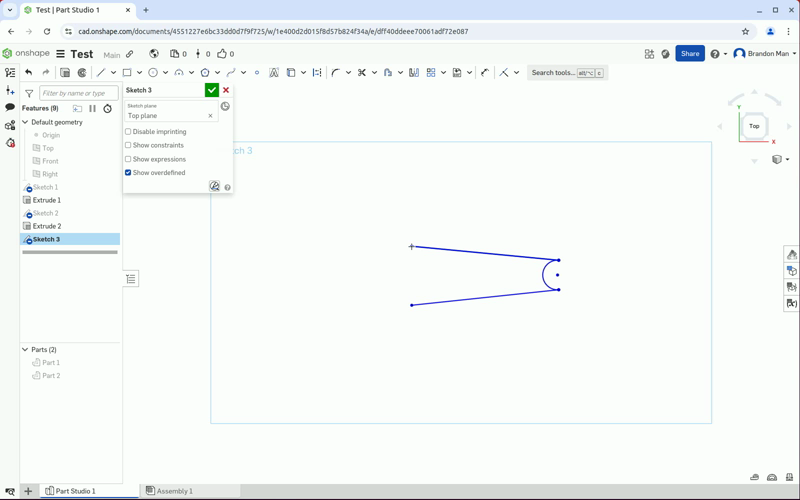
mouse_move(411, 246)
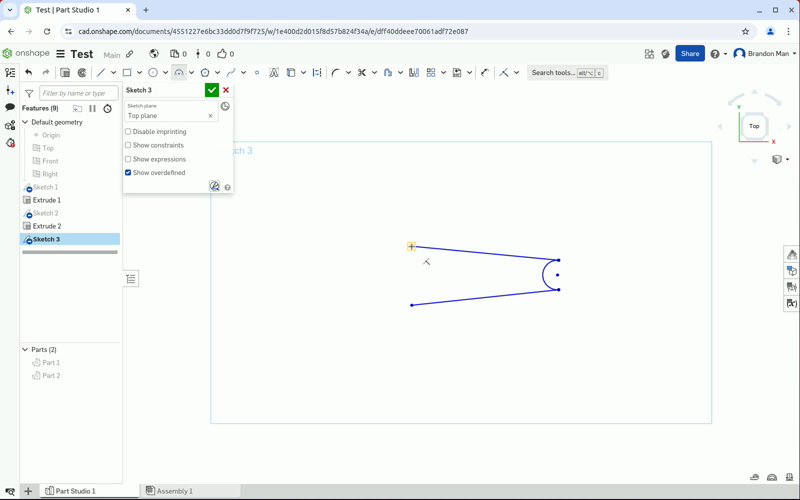
click(411, 246)
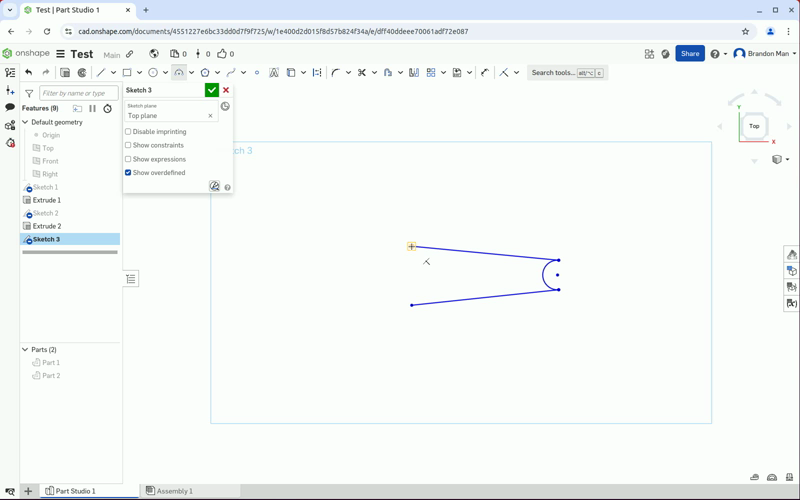
mouse_move(411, 305)
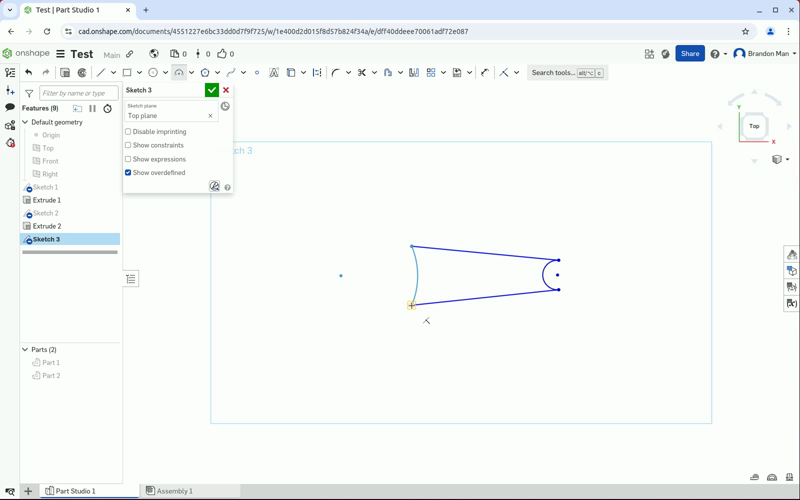
click(411, 305)
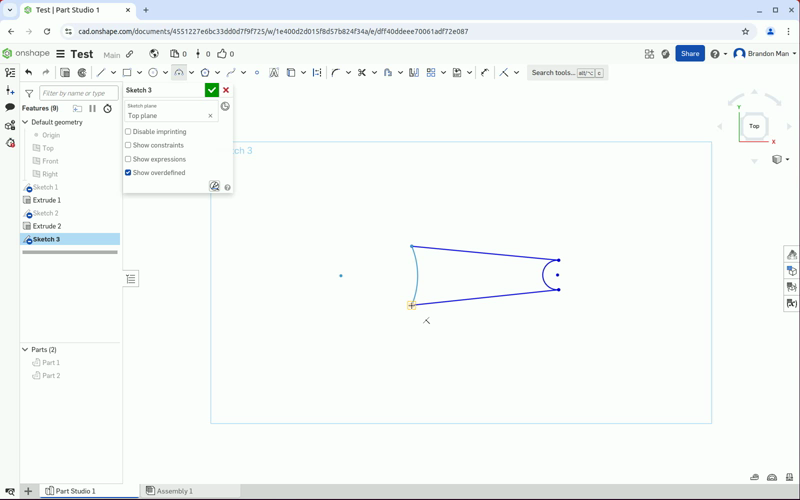
key_down(shift)
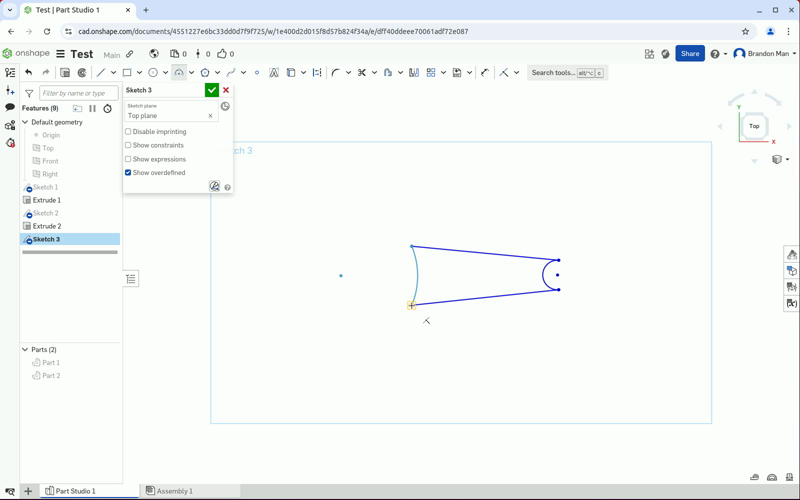
mouse_move(438, 275)
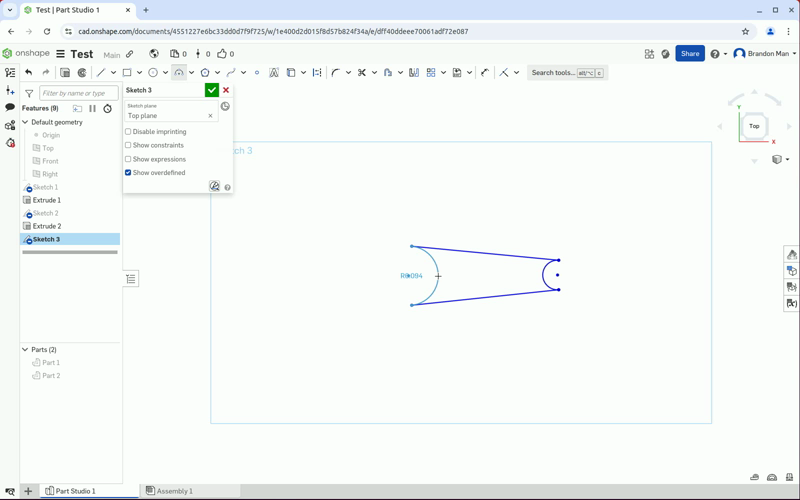
click(438, 275)
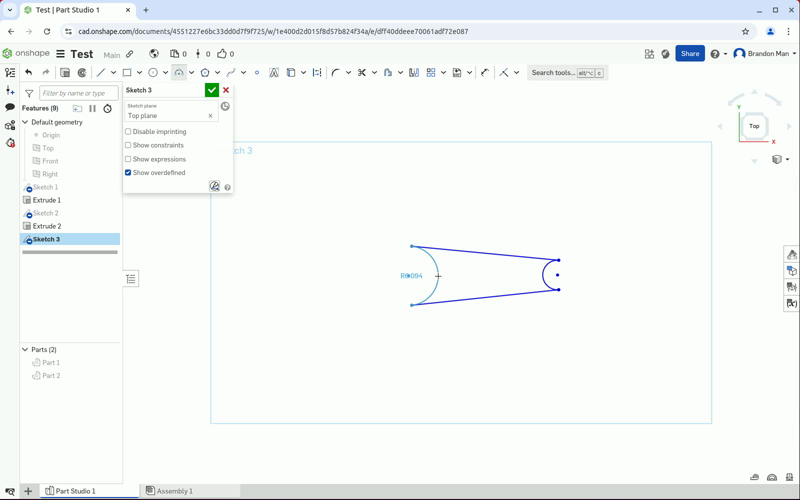
key_up(shift)
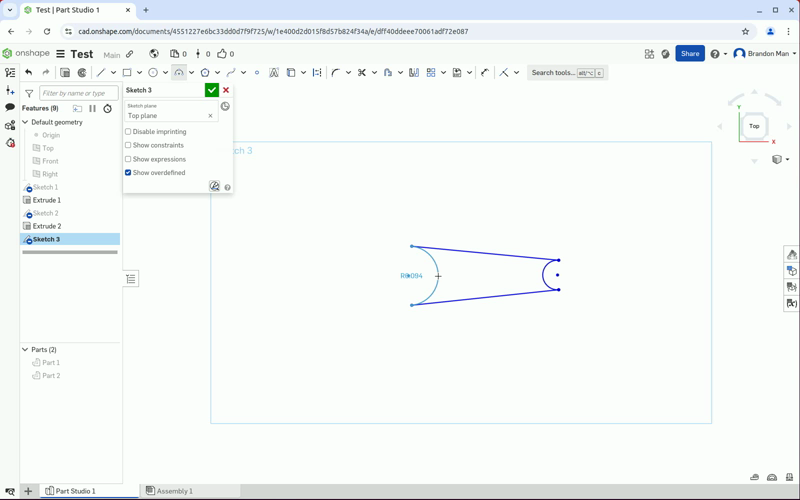
key(esc)
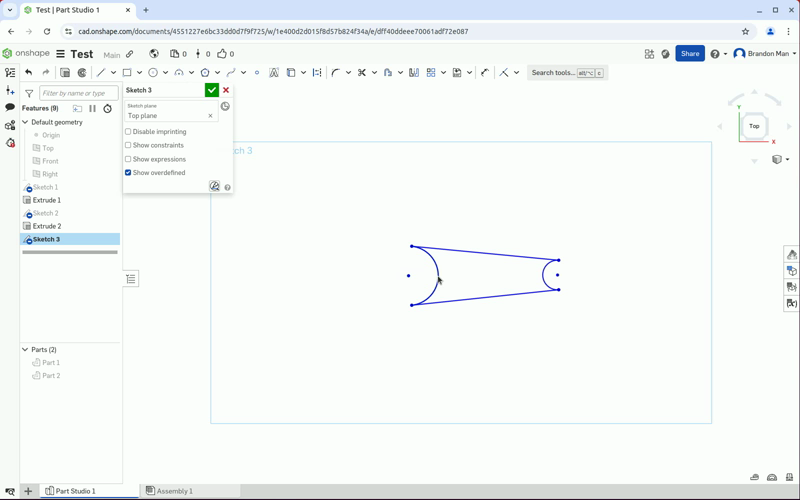
key(l)
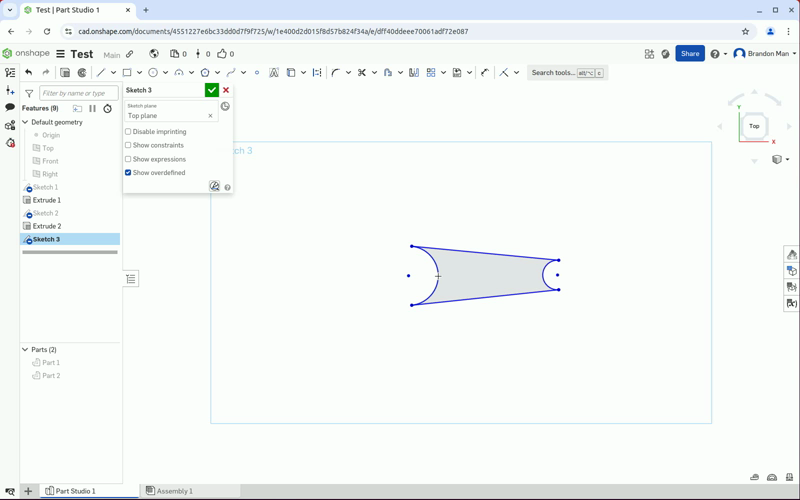
key_down(shift)
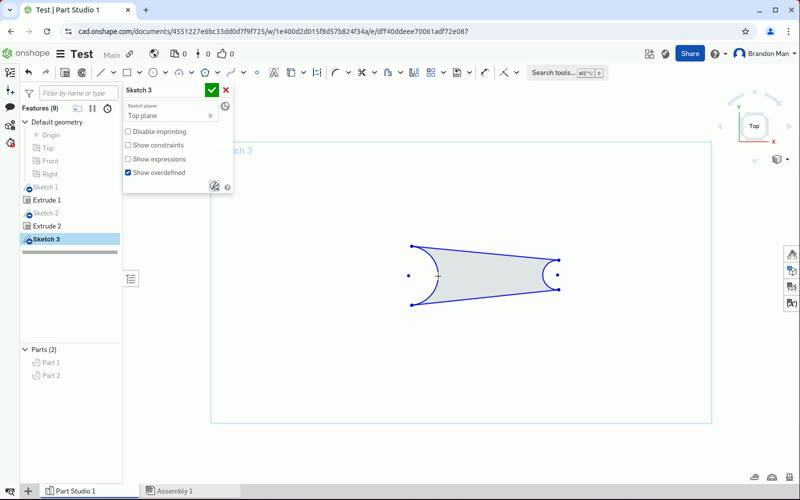
mouse_move(453, 283)
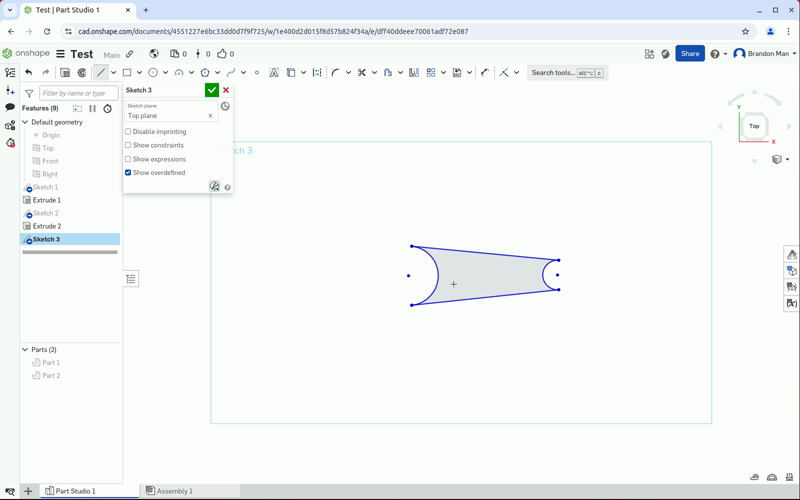
click(453, 283)
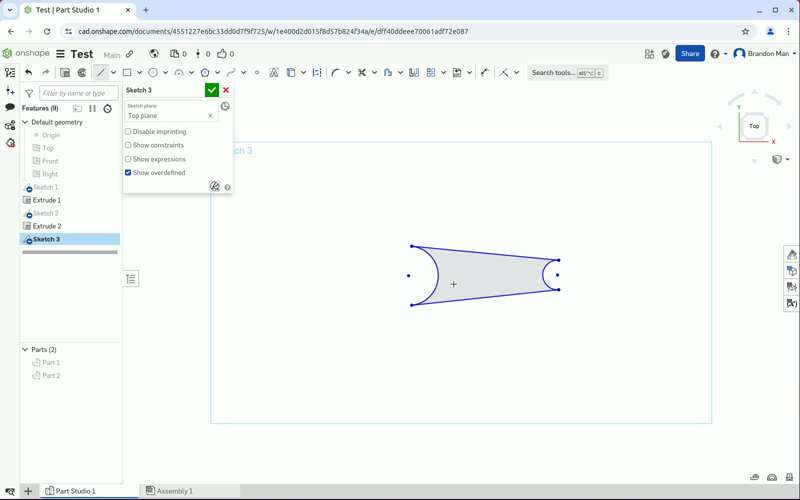
key_up(shift)
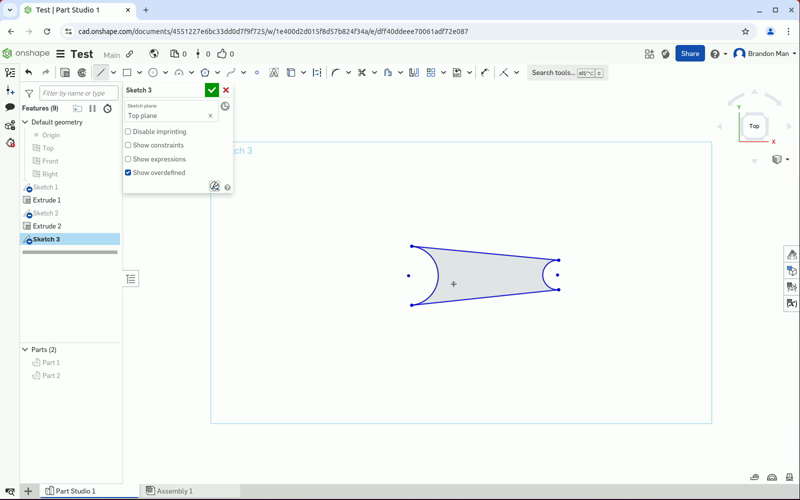
key_down(shift)
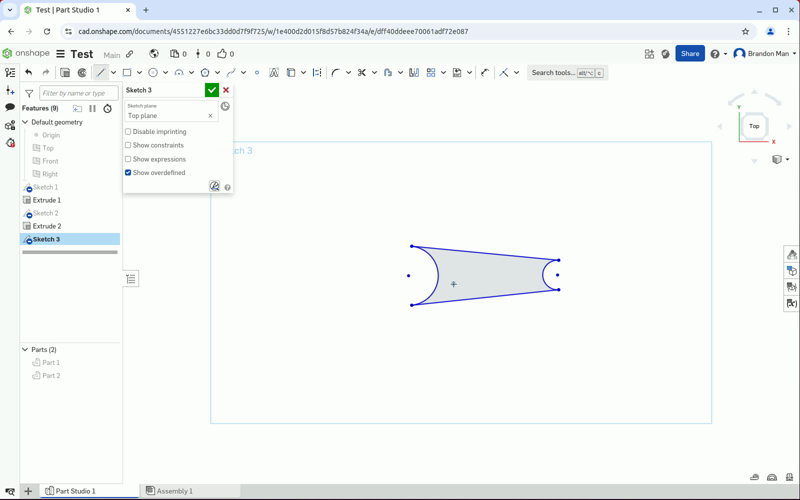
mouse_move(483, 283)
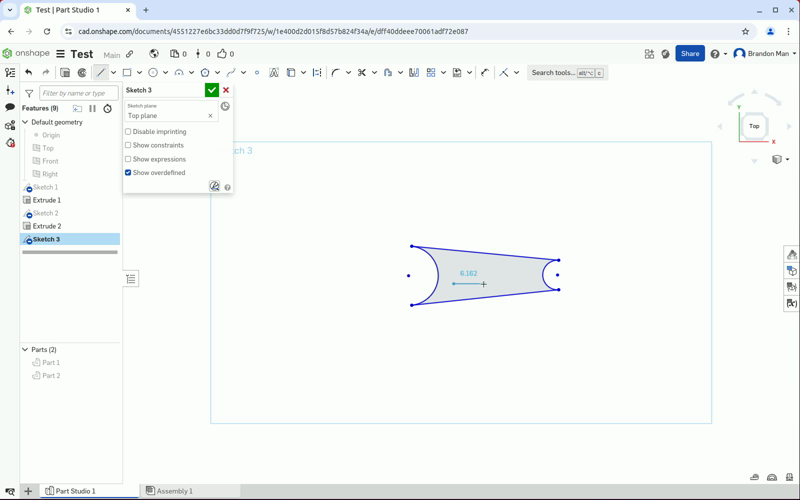
mouse_move(512, 283)
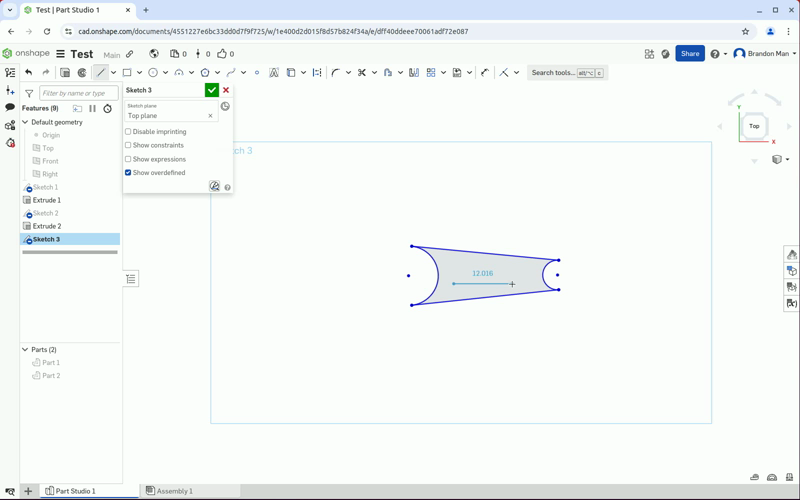
click(512, 283)
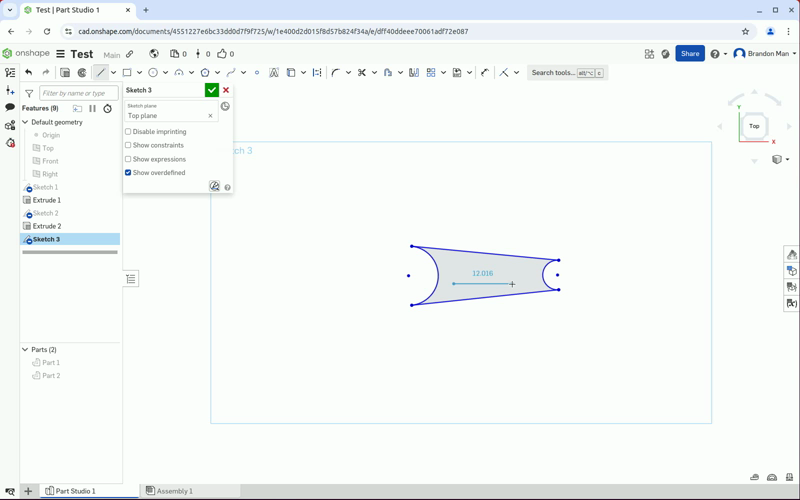
key_up(shift)
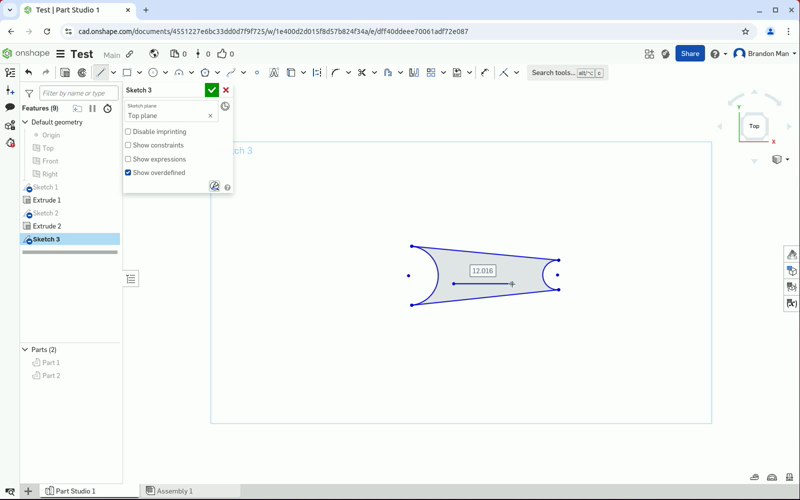
key(esc)
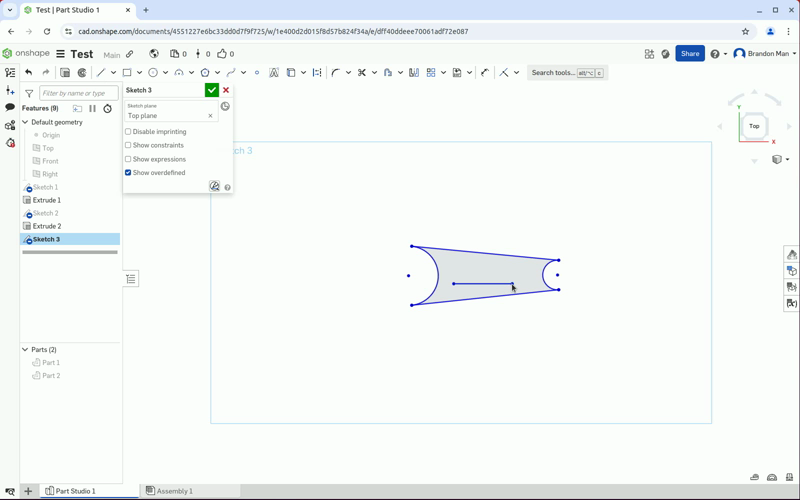
key(a)
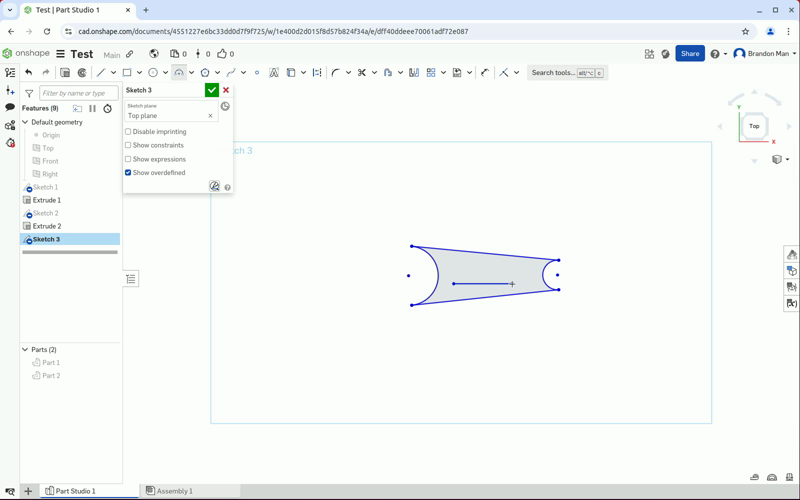
mouse_move(512, 283)
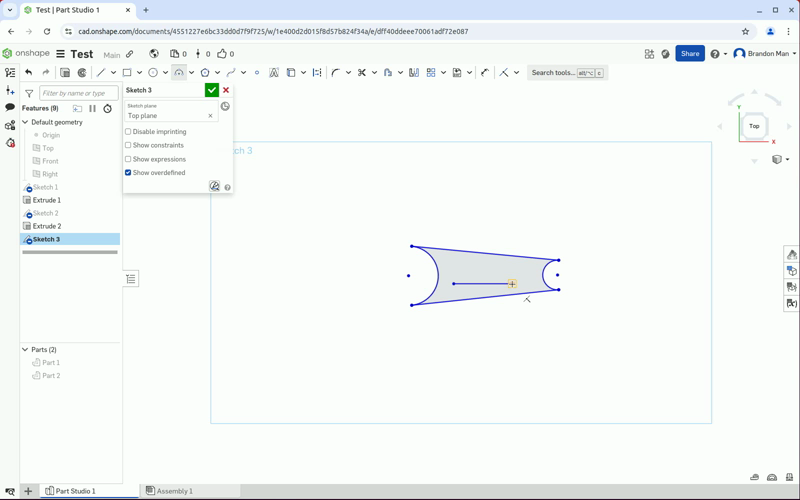
click(512, 283)
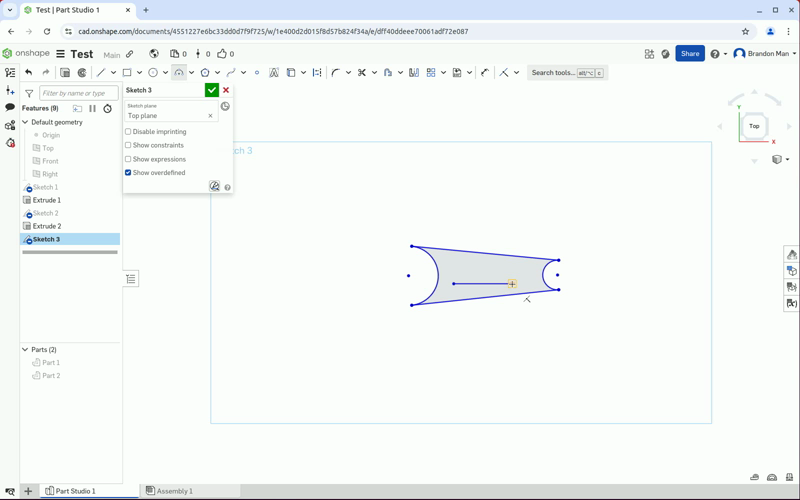
key_down(shift)
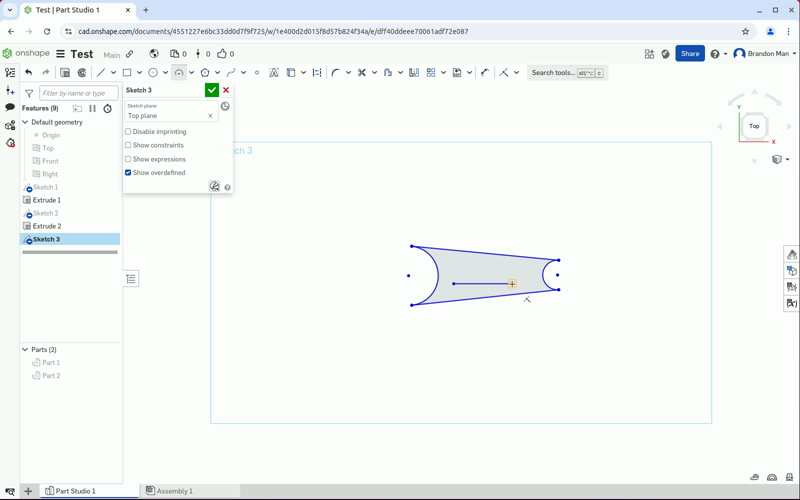
mouse_move(512, 267)
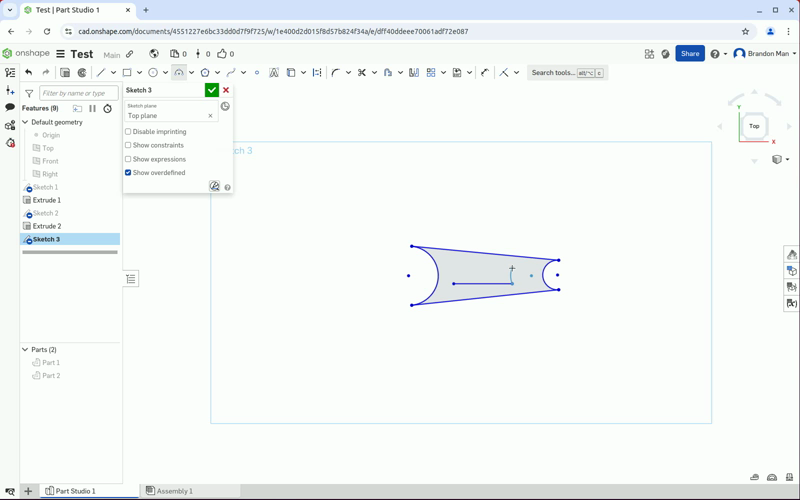
click(512, 267)
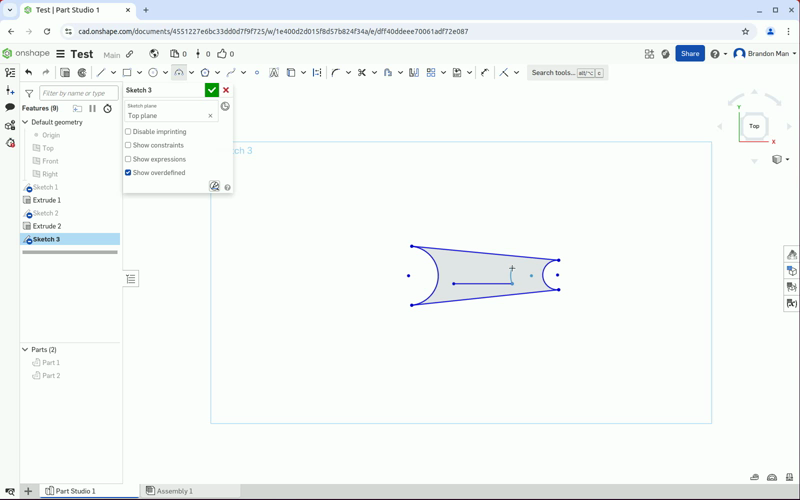
mouse_move(520, 275)
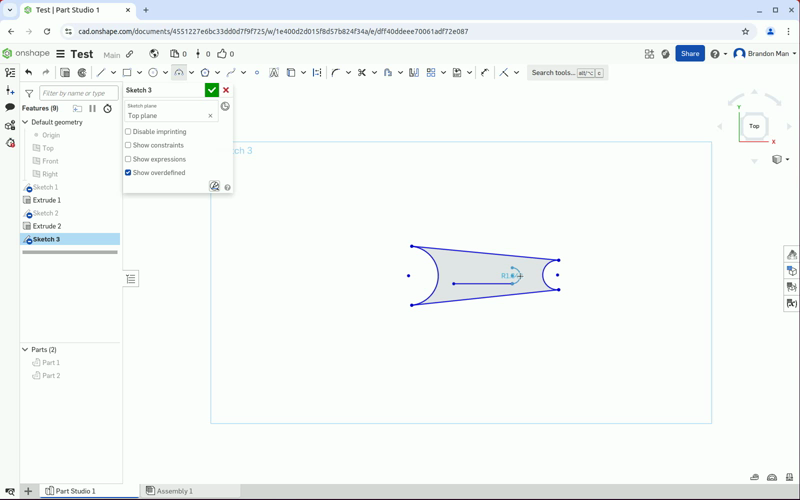
click(520, 275)
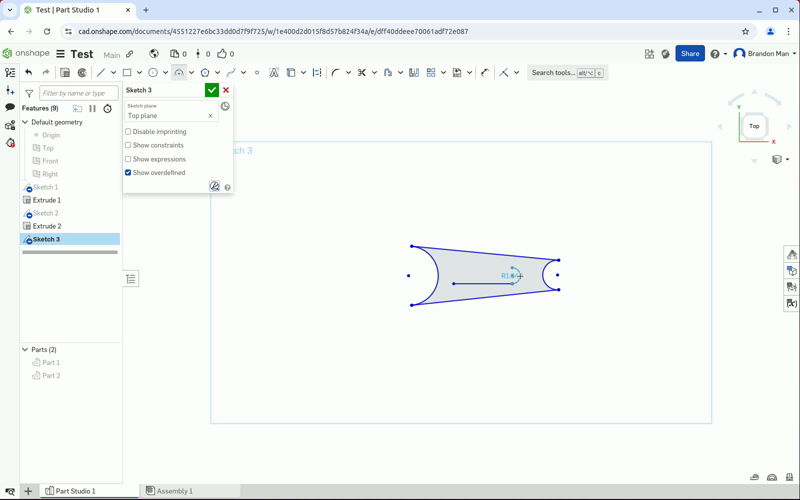
key_up(shift)
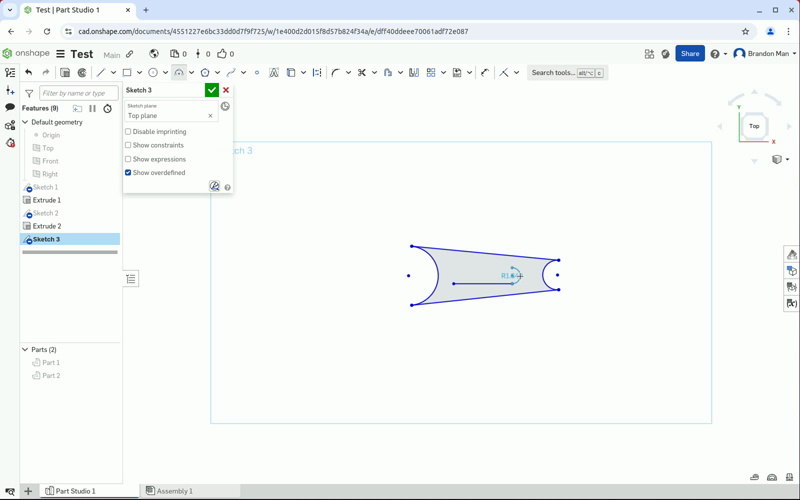
key(esc)
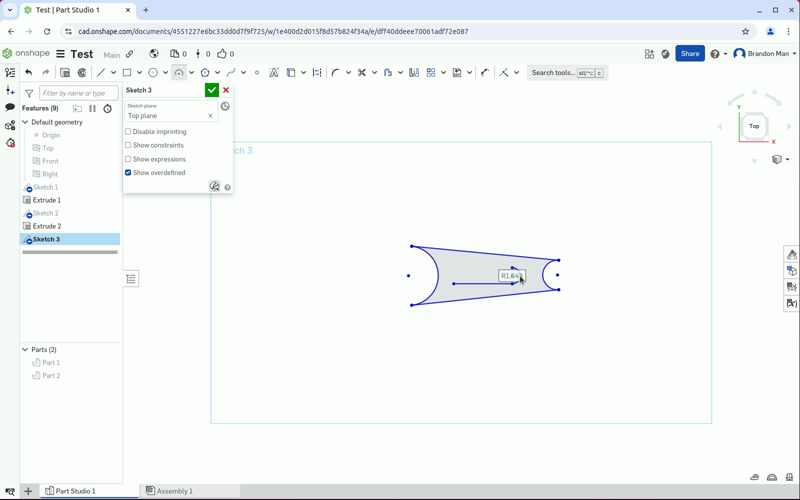
key(l)
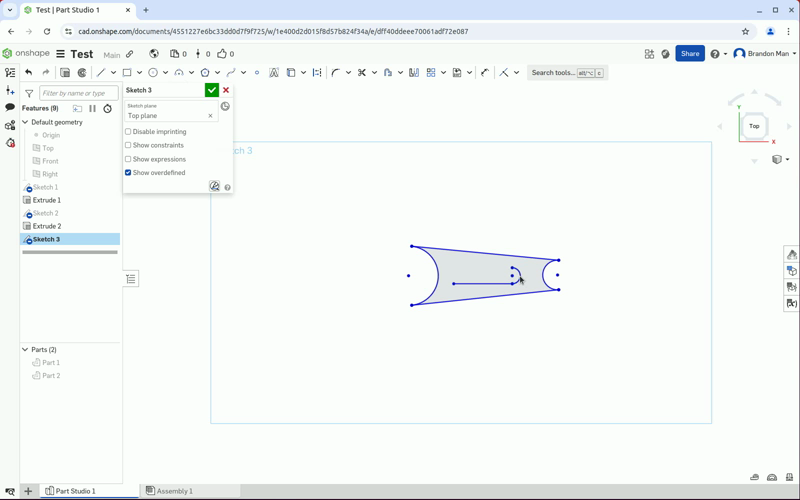
mouse_move(512, 267)
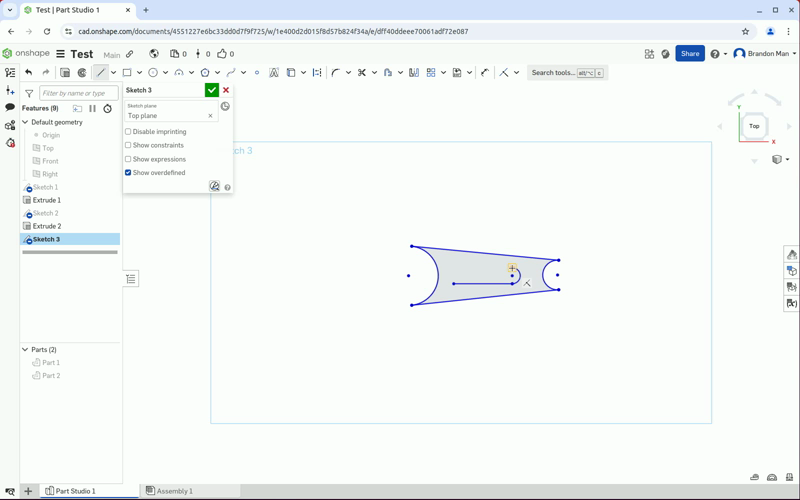
click(512, 267)
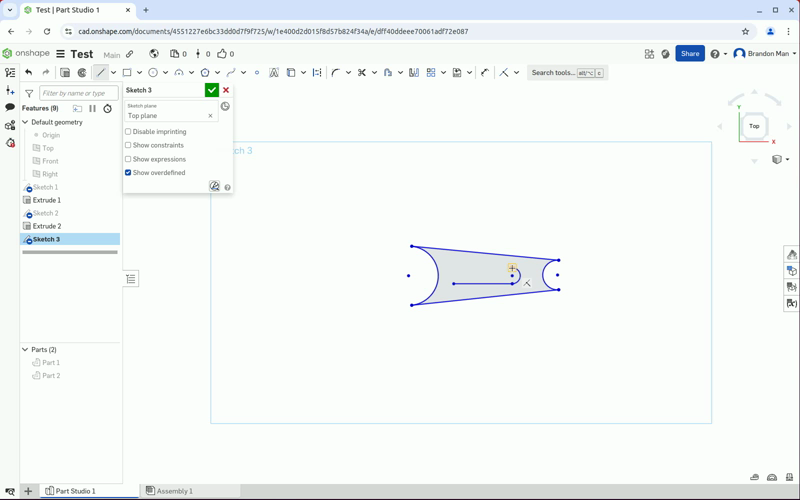
key_down(shift)
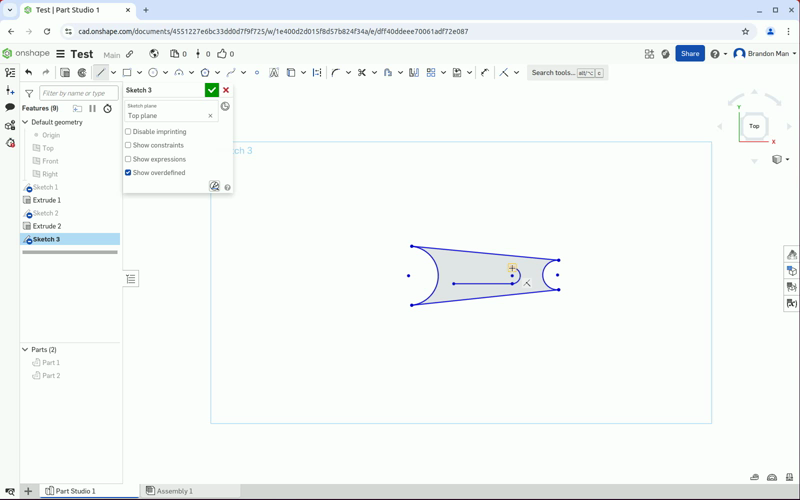
mouse_move(542, 267)
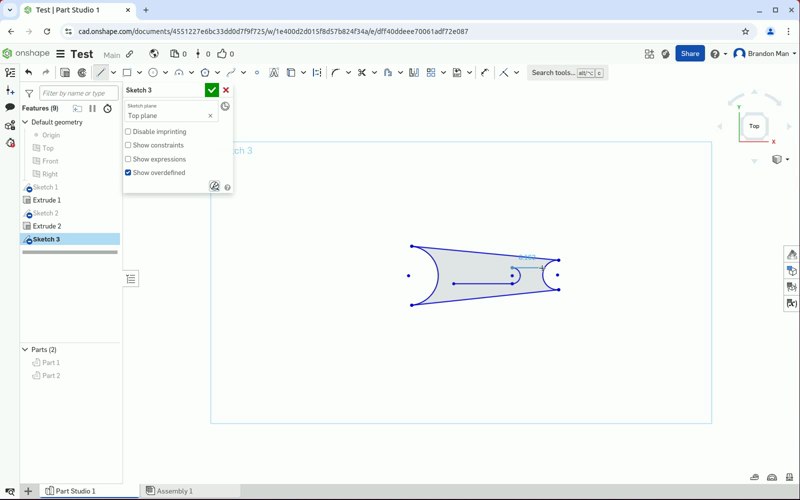
mouse_move(453, 267)
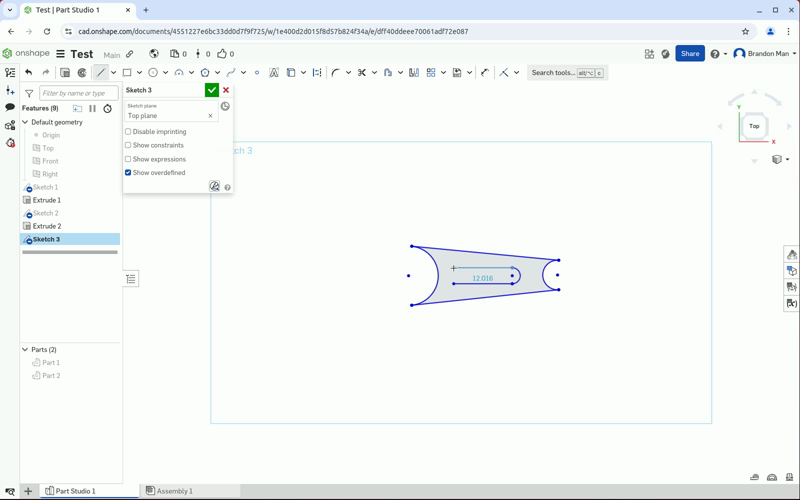
click(453, 267)
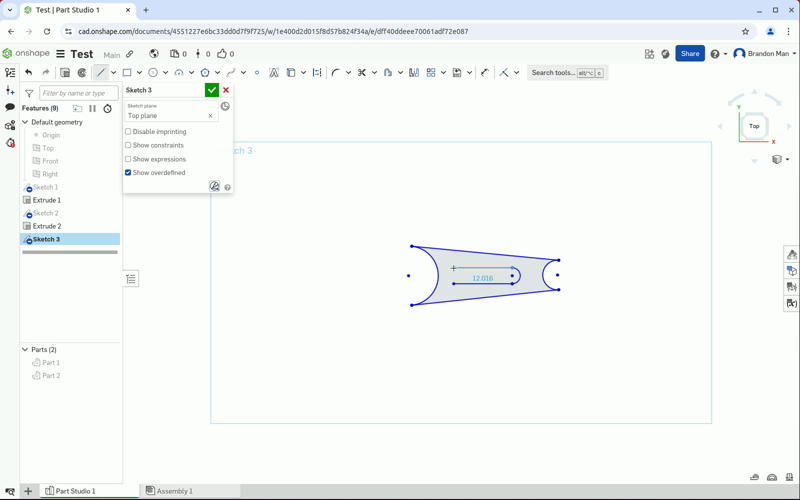
key_up(shift)
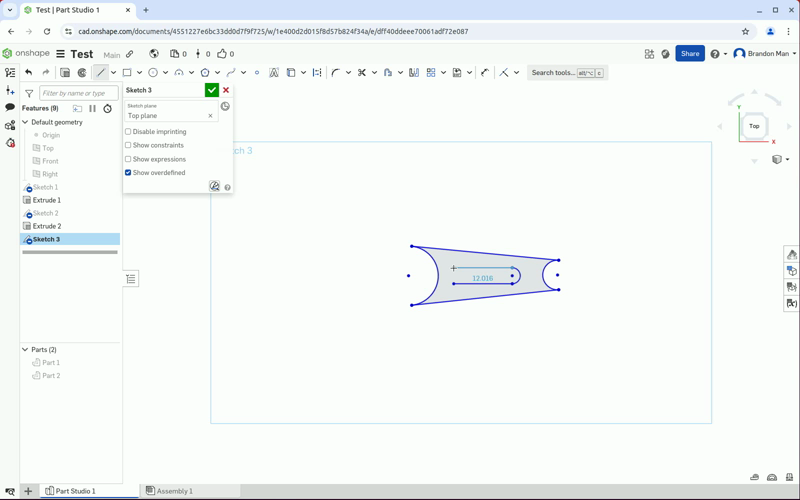
key(esc)
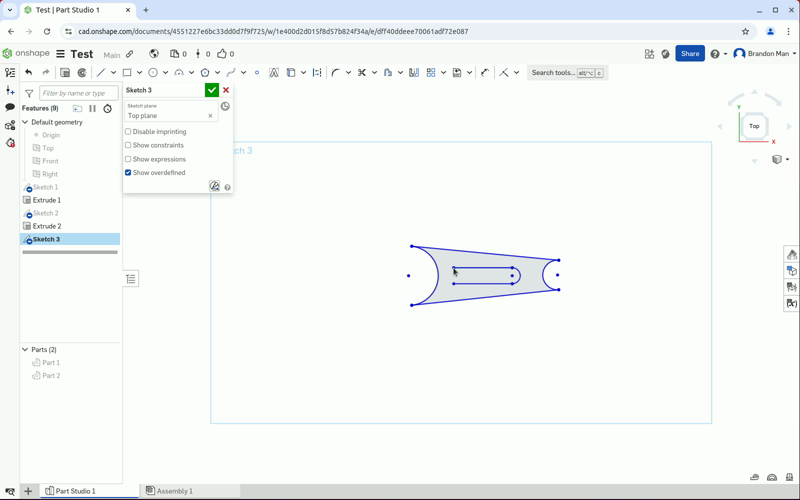
key(a)
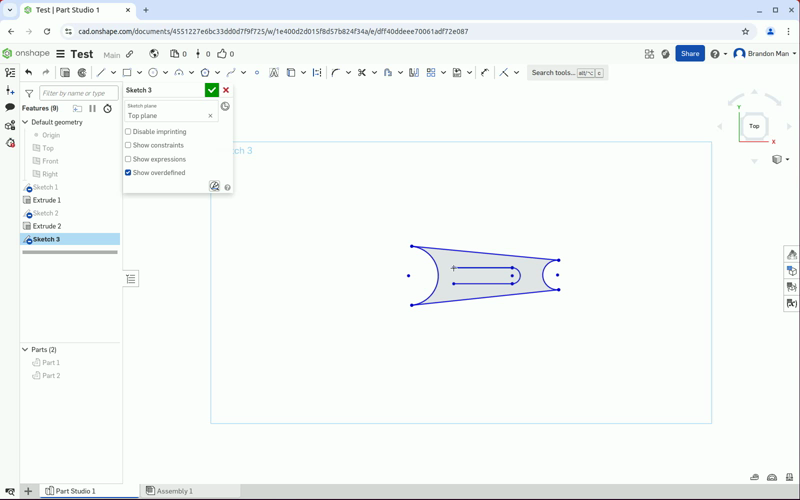
mouse_move(453, 267)
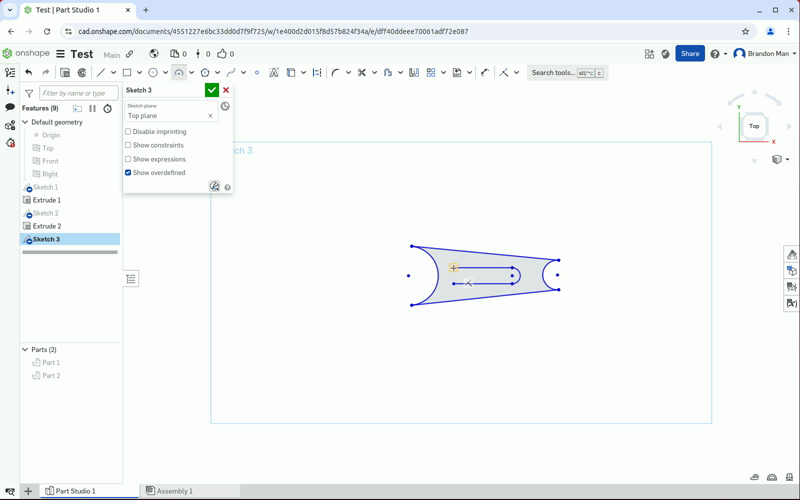
click(453, 267)
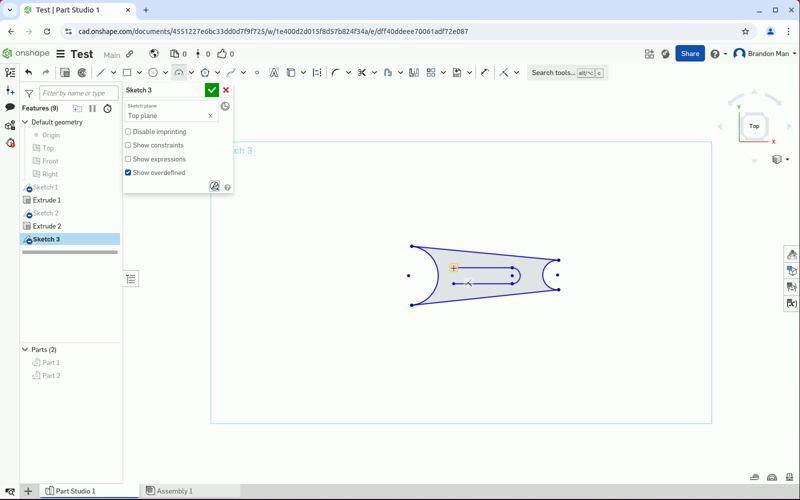
mouse_move(453, 283)
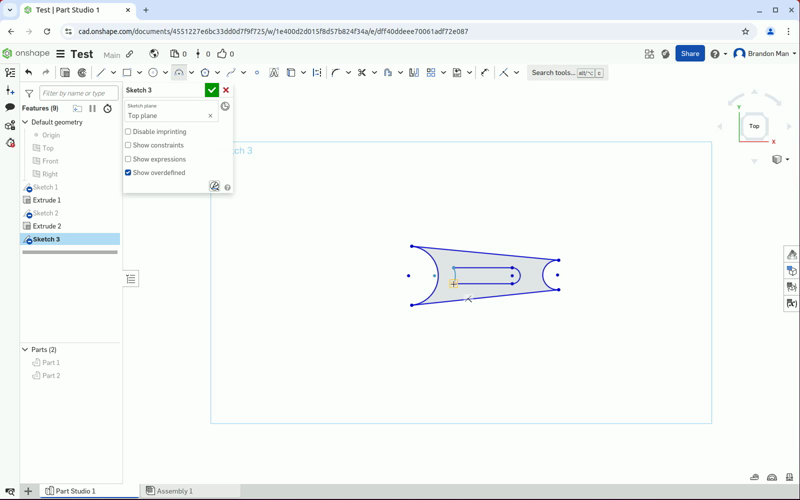
click(453, 283)
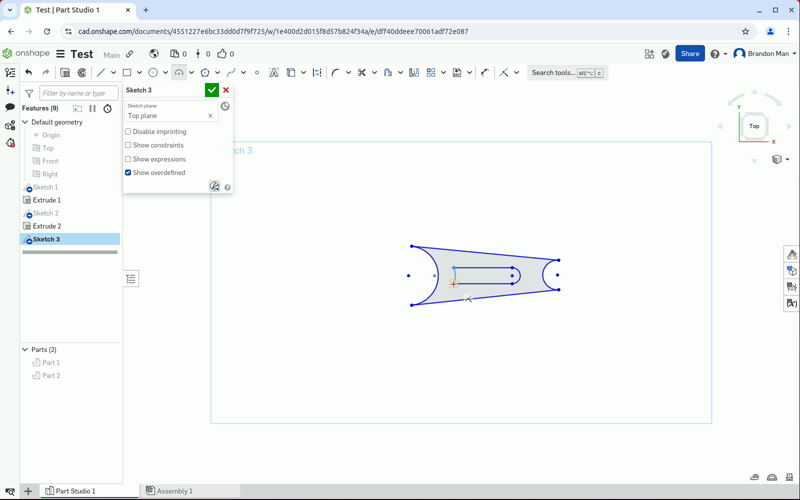
key_down(shift)
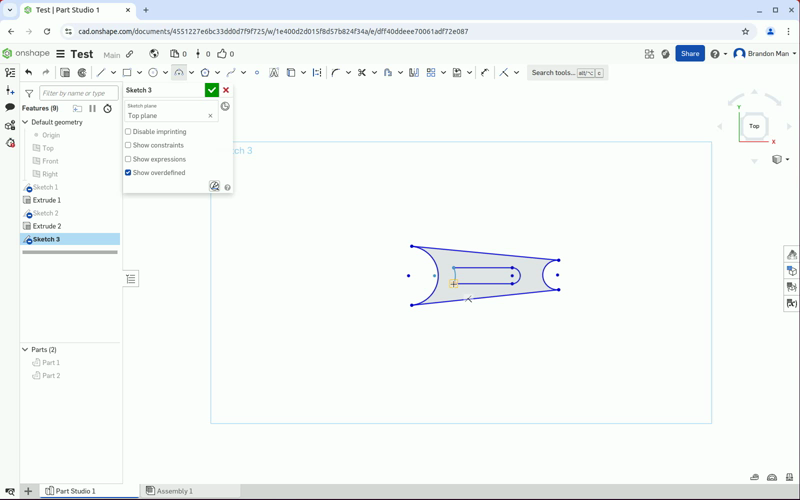
mouse_move(445, 275)
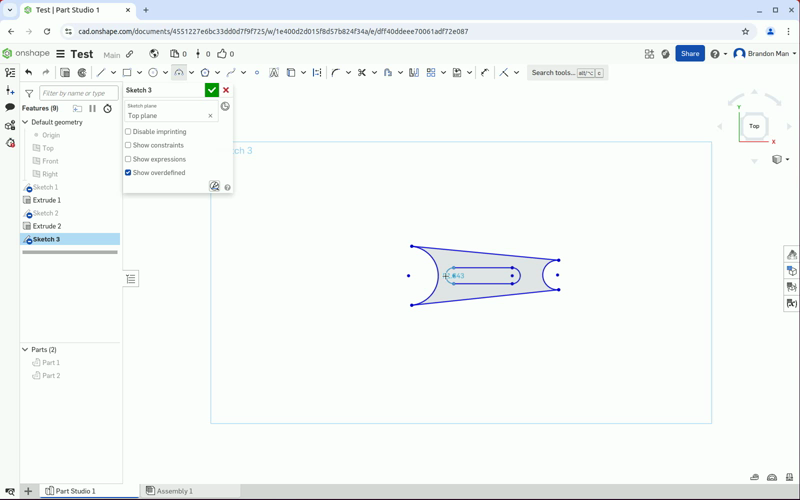
click(445, 275)
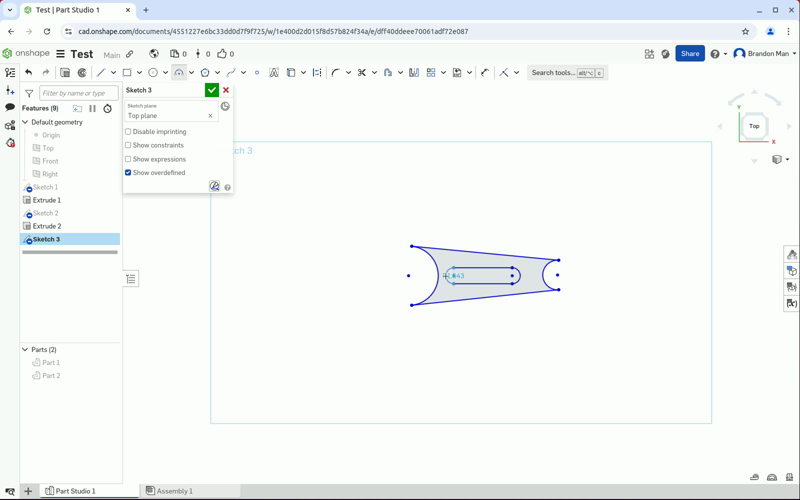
key_up(shift)
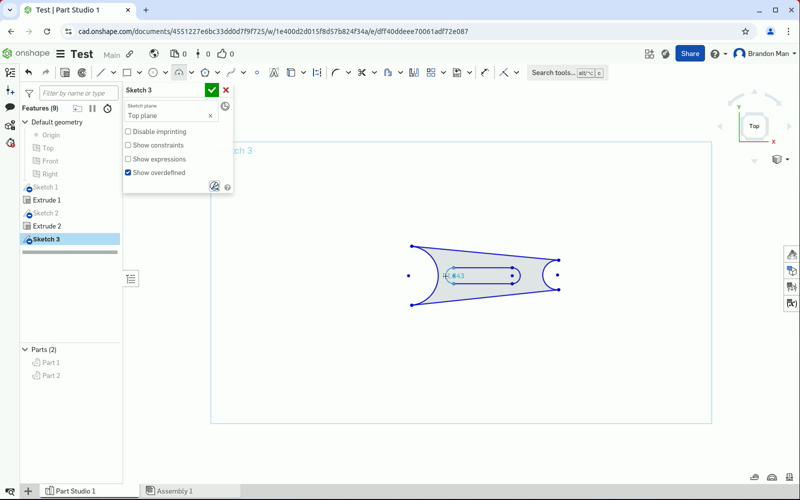
key(esc)
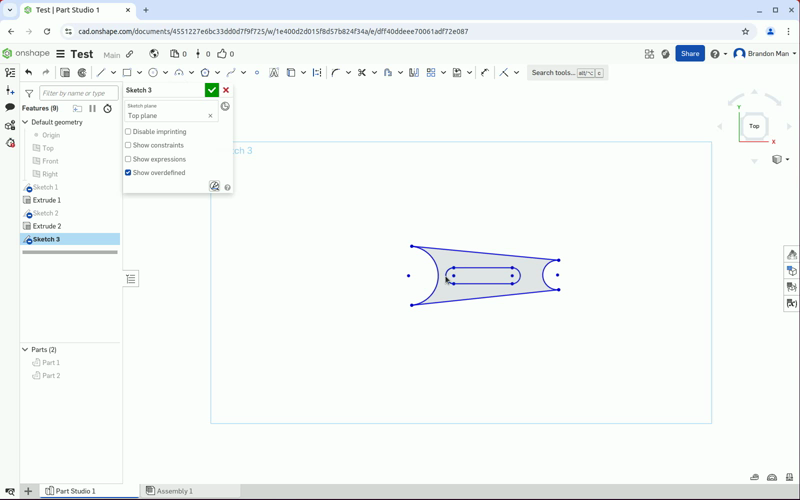
mouse_move(501, 260)
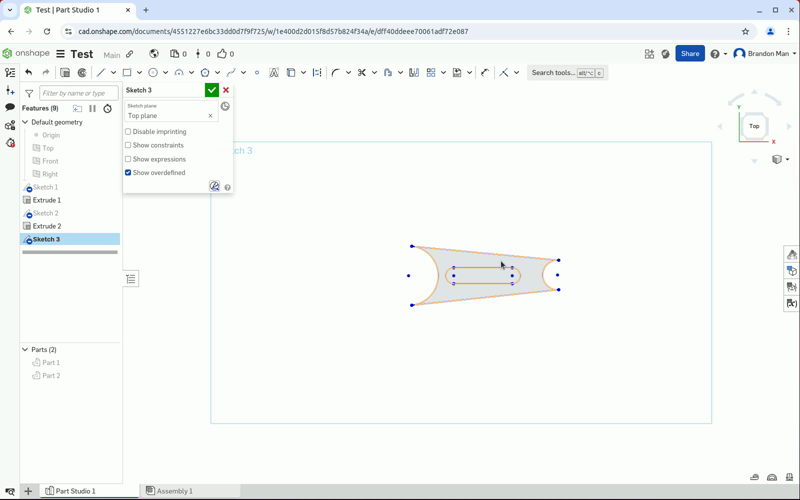
click(501, 260)
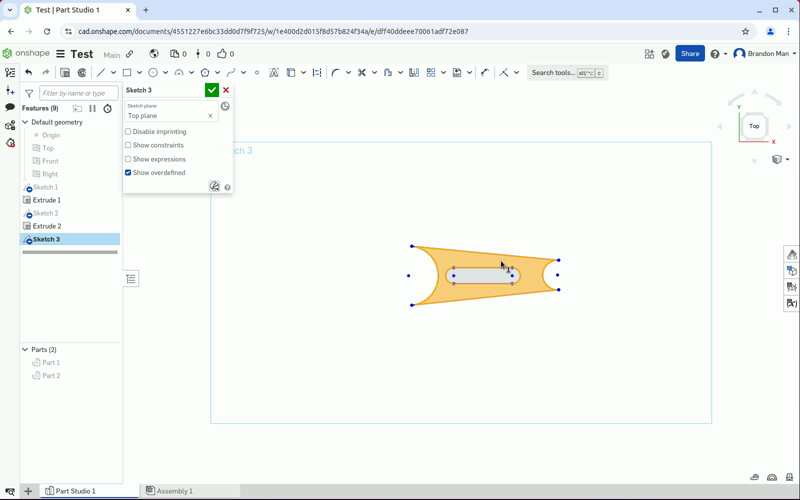
mouse_move(73, 352)
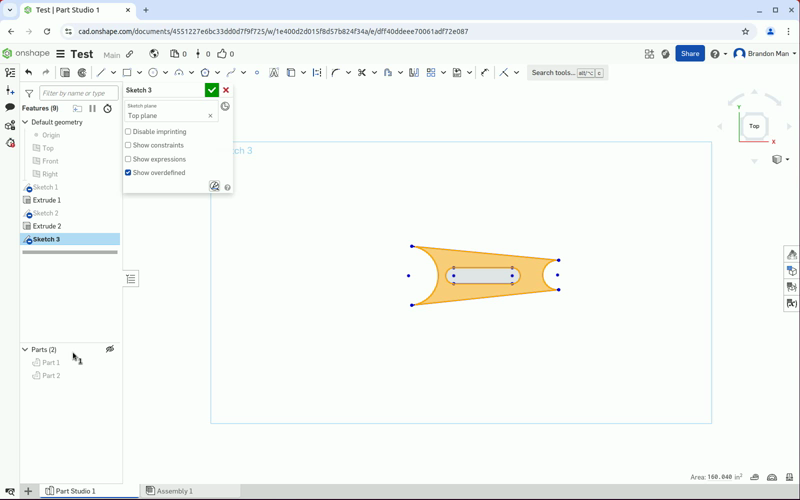
key(shift+y)
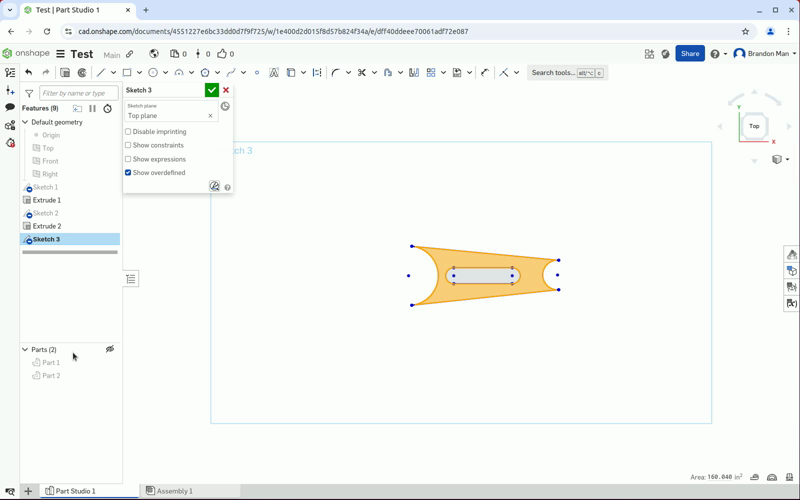
key(shift+e)
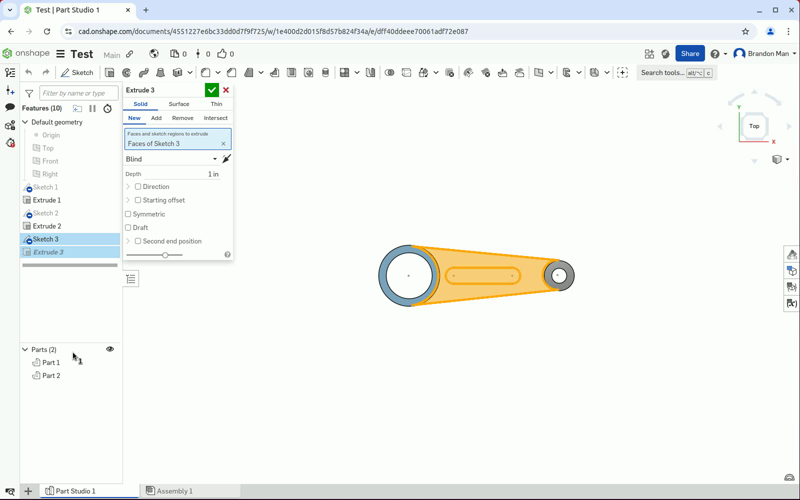
mouse_move(143, 106)
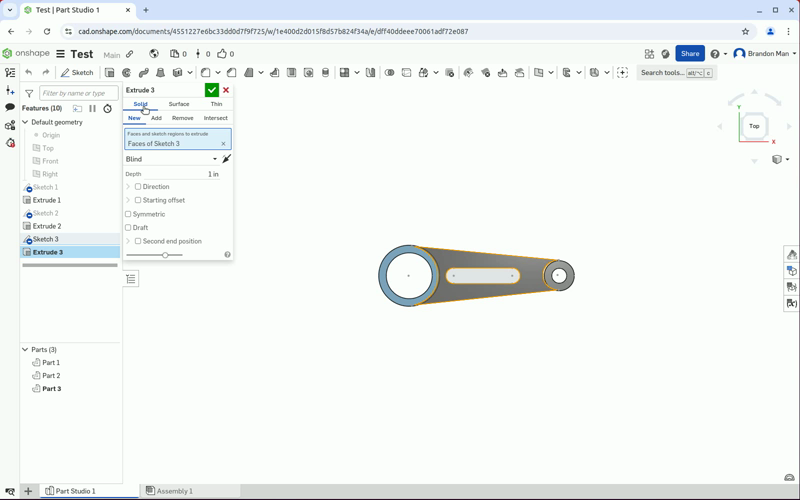
click(143, 106)
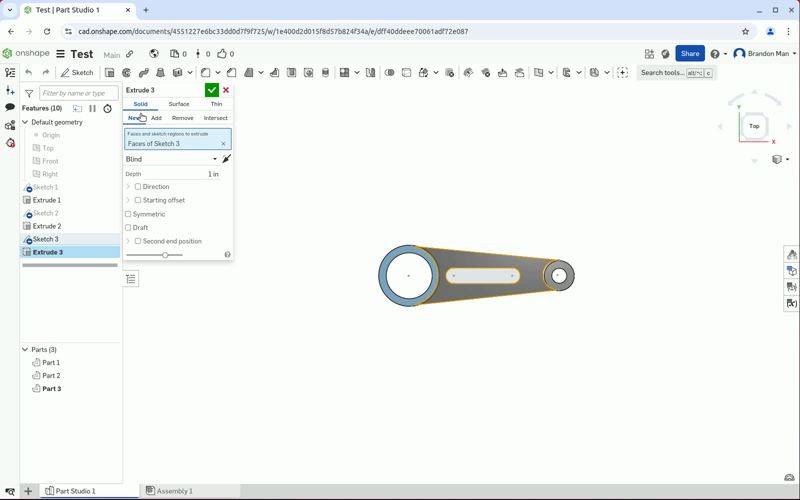
mouse_move(137, 120)
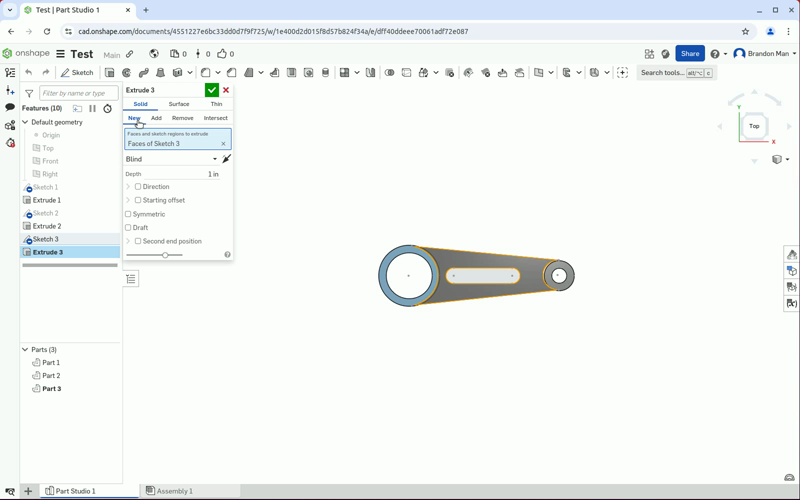
click(137, 120)
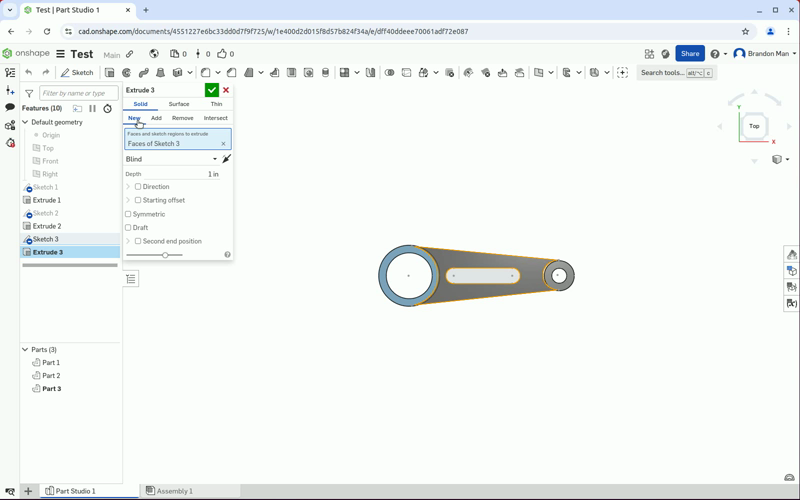
key(tab, 4)
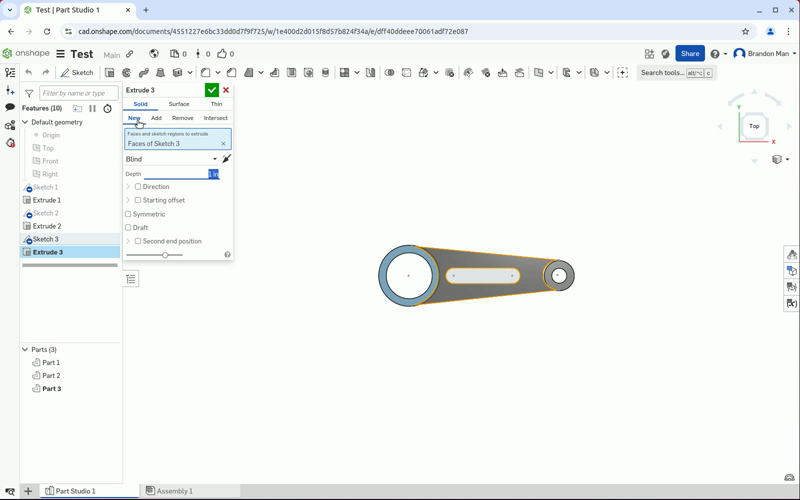
text(6.018)
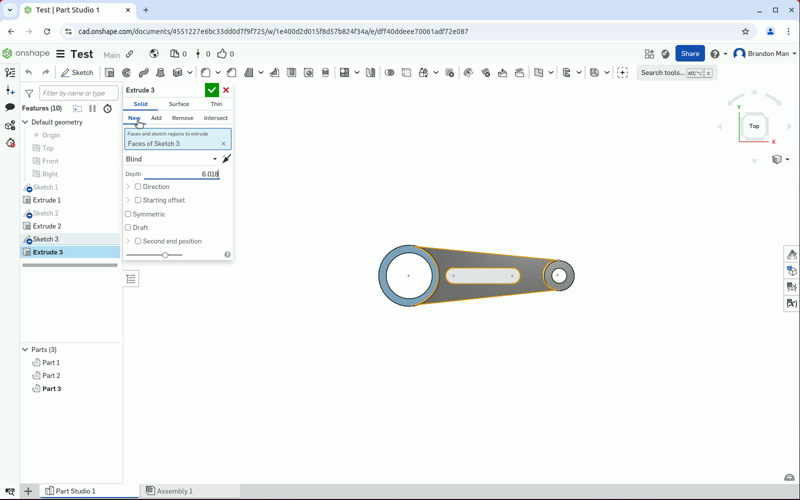
key(enter)
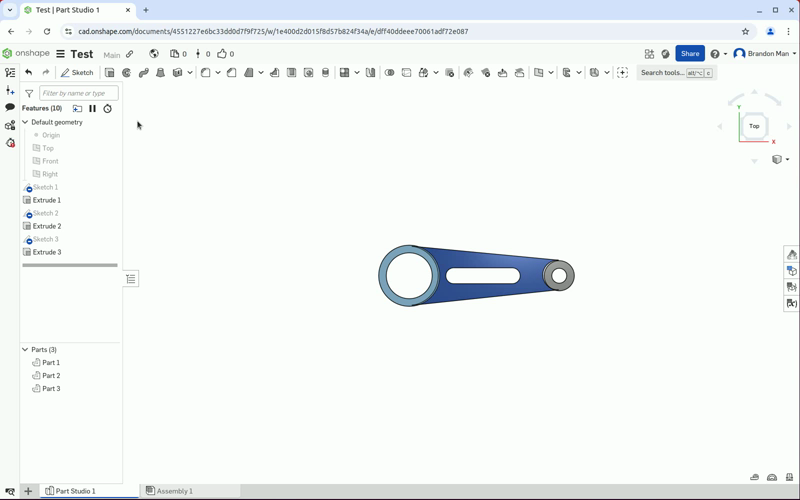
key(shift+h)
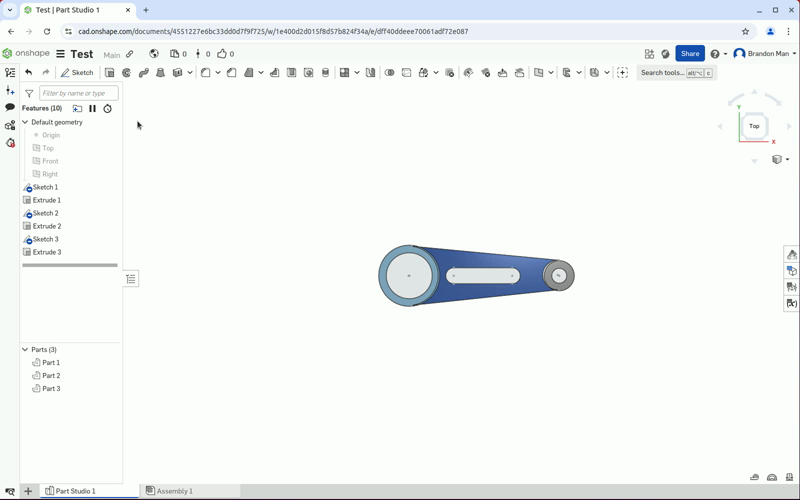
key(shift+h)
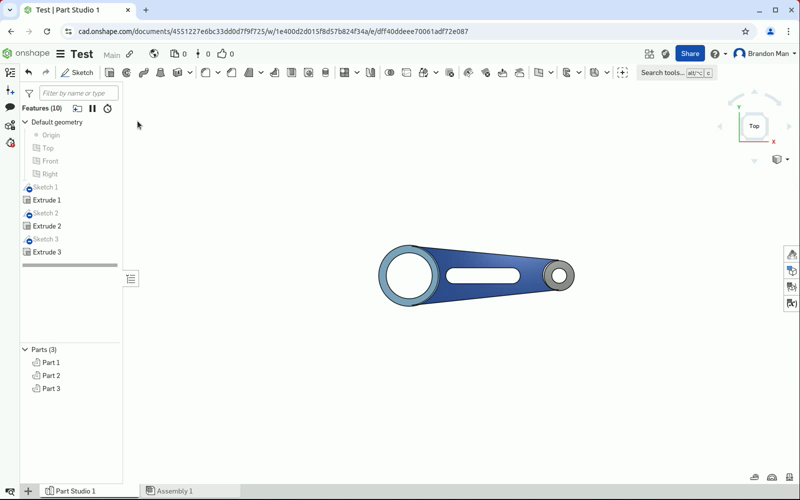
mouse_move(73, 189)
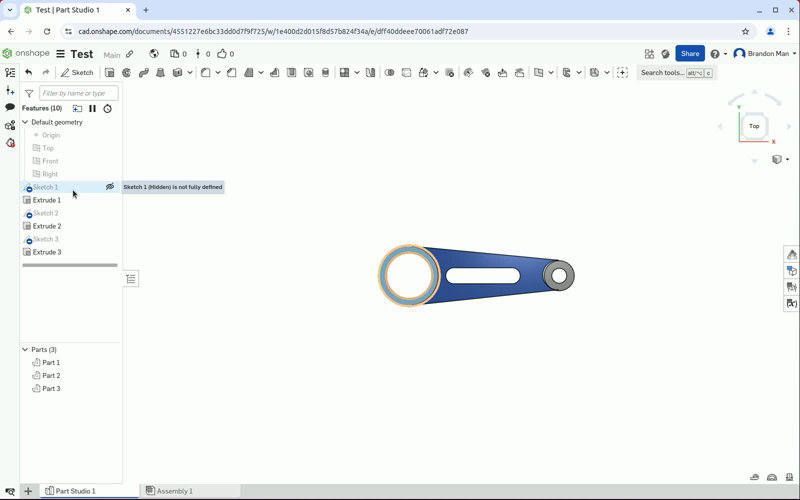
click(73, 189)
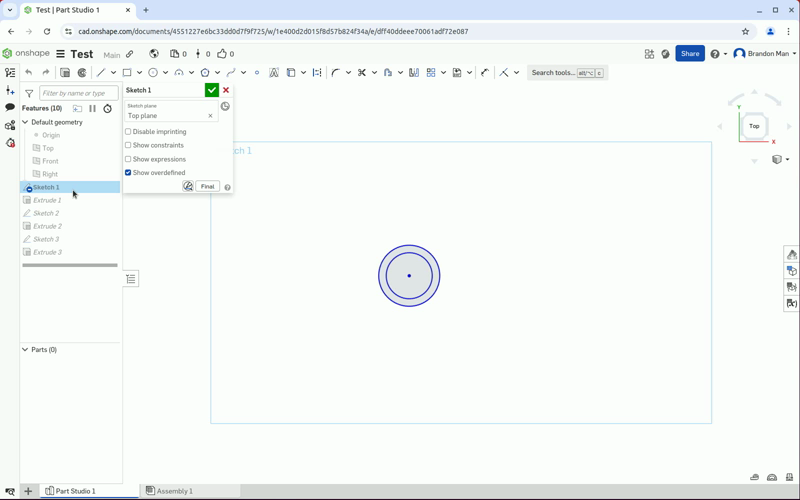
mouse_move(229, 92)
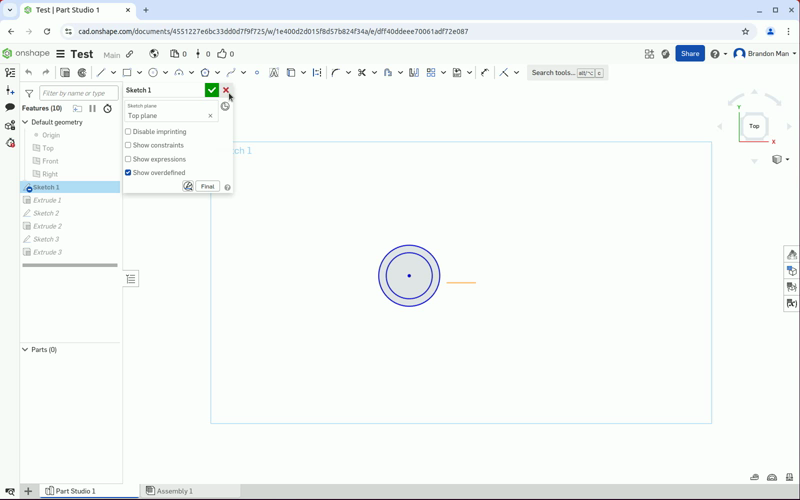
click(229, 92)
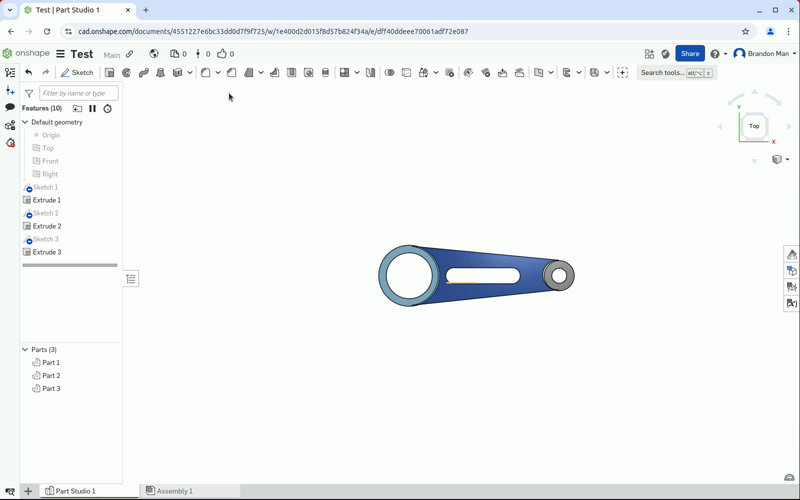
mouse_move(541, 75)
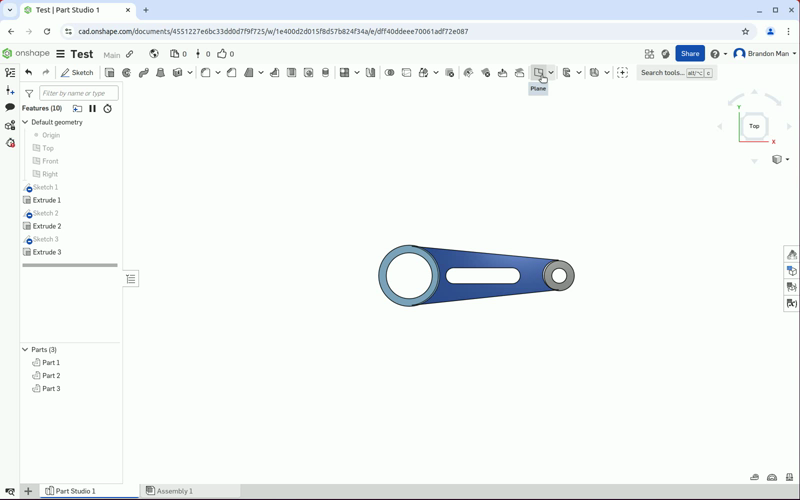
click(541, 75)
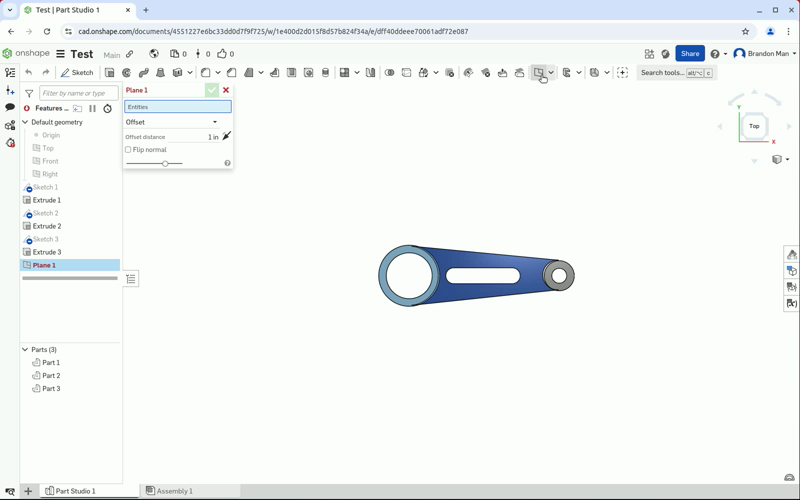
mouse_move(73, 150)
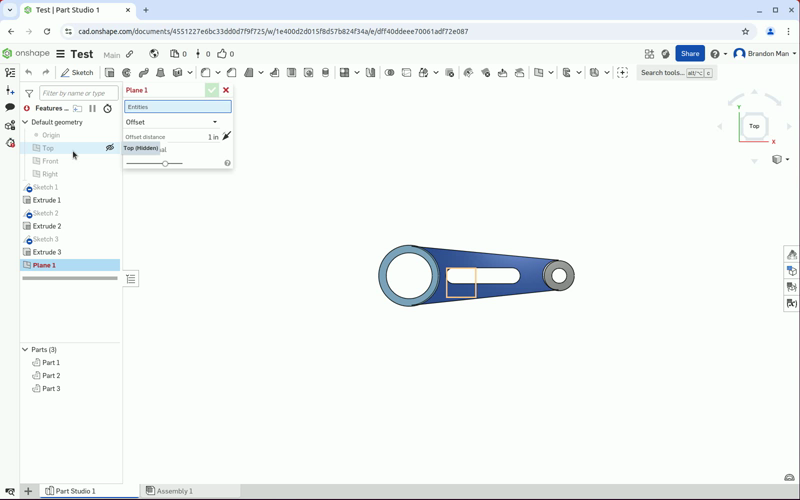
click(73, 150)
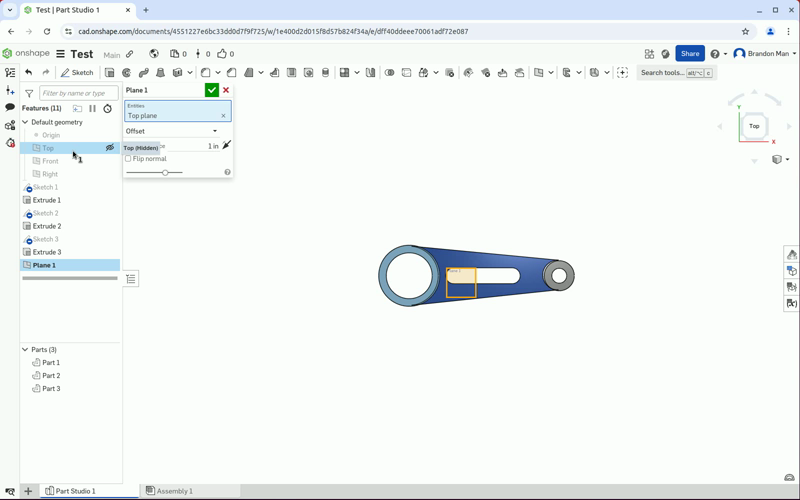
key(tab, 2)
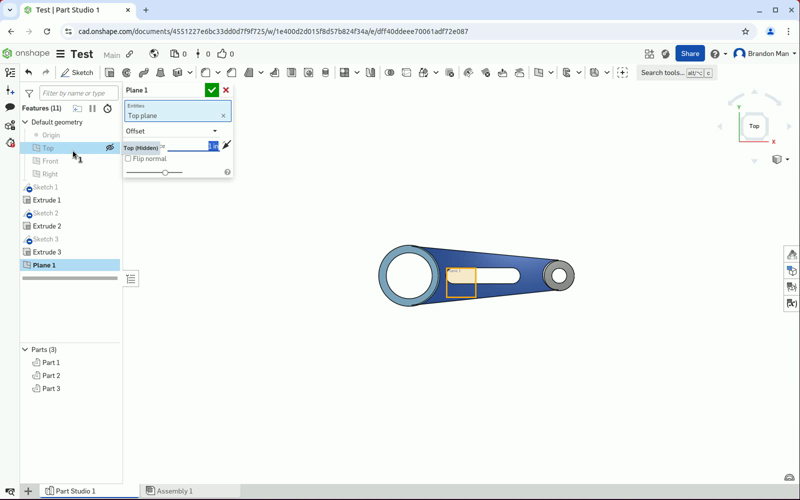
text(6.008)
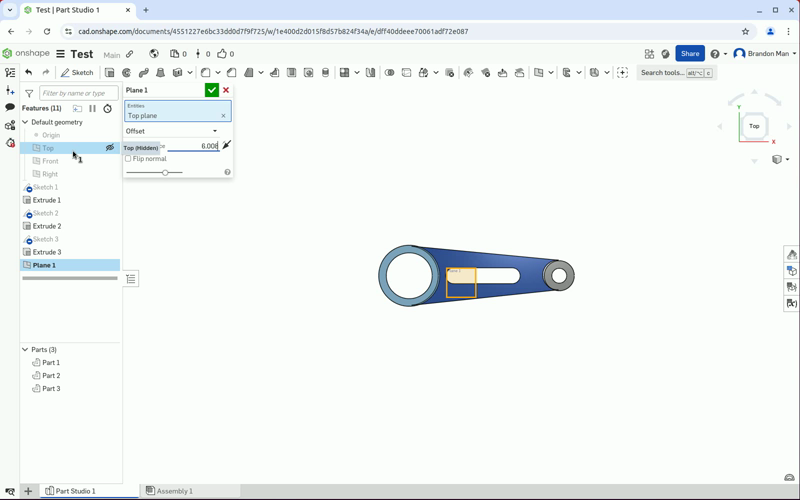
key(enter, 2)
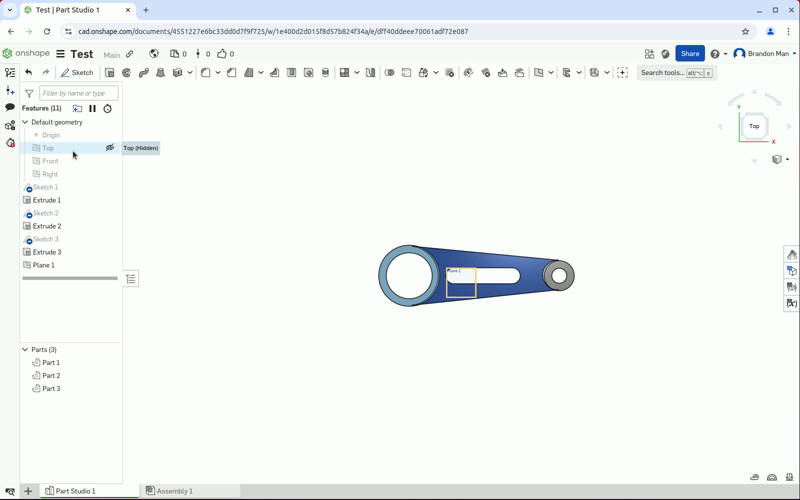
key(shift+s)
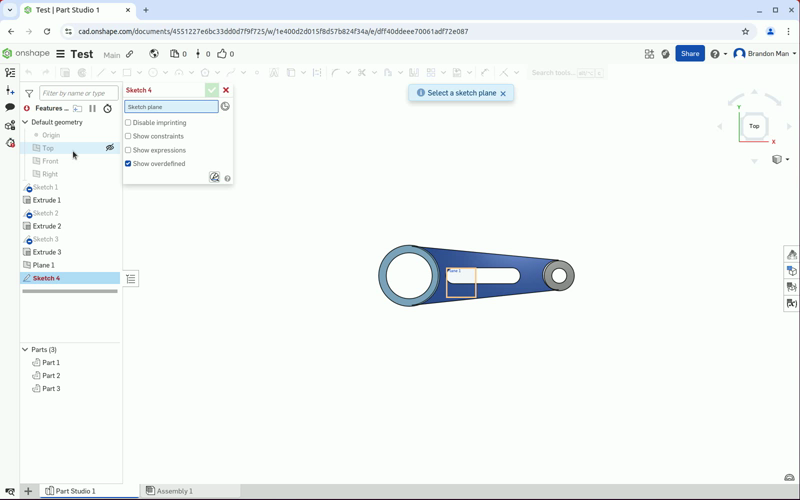
mouse_move(73, 267)
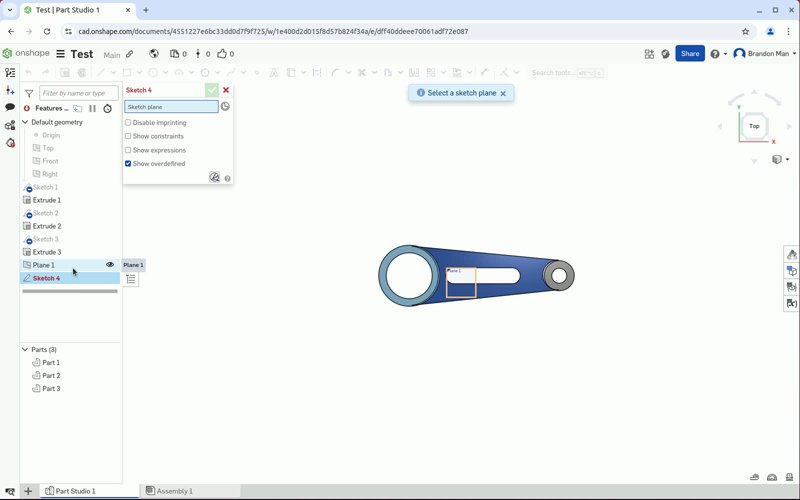
click(73, 267)
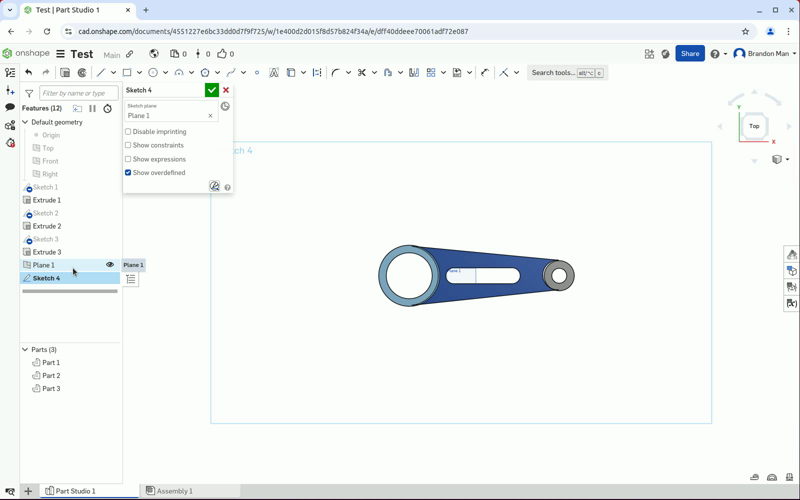
mouse_move(73, 352)
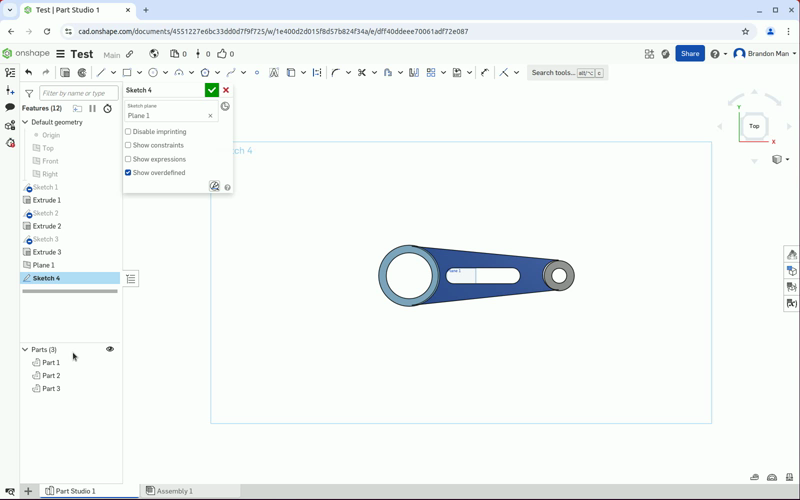
key(y)
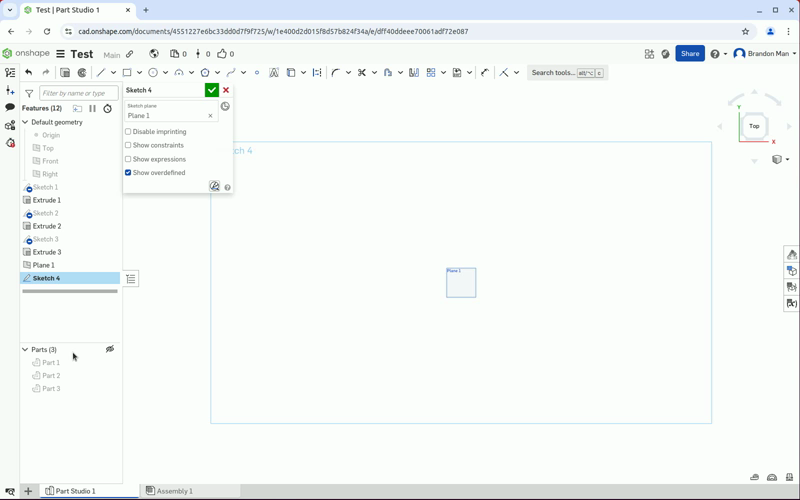
key(c)
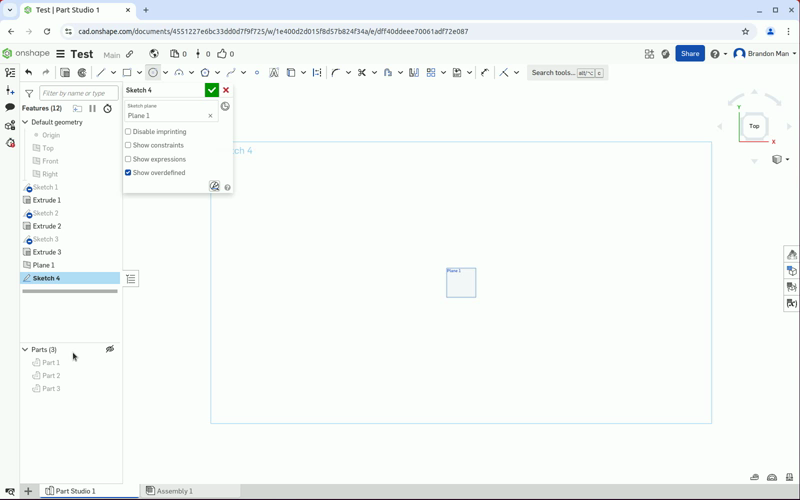
key_down(shift)
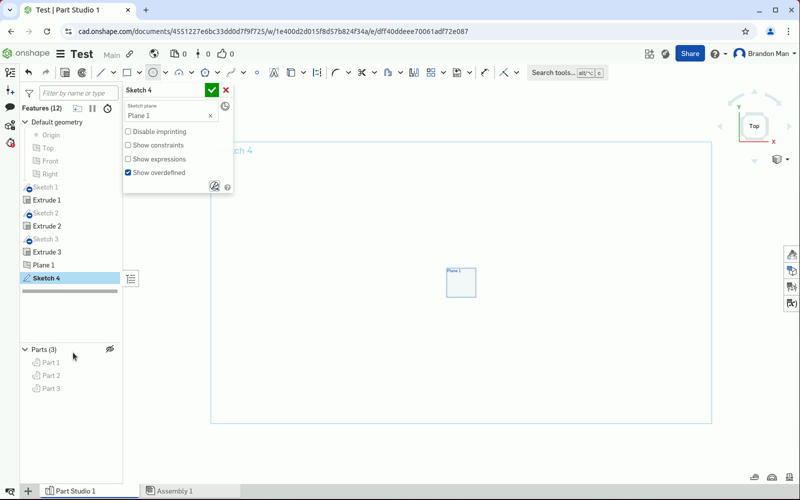
mouse_move(409, 275)
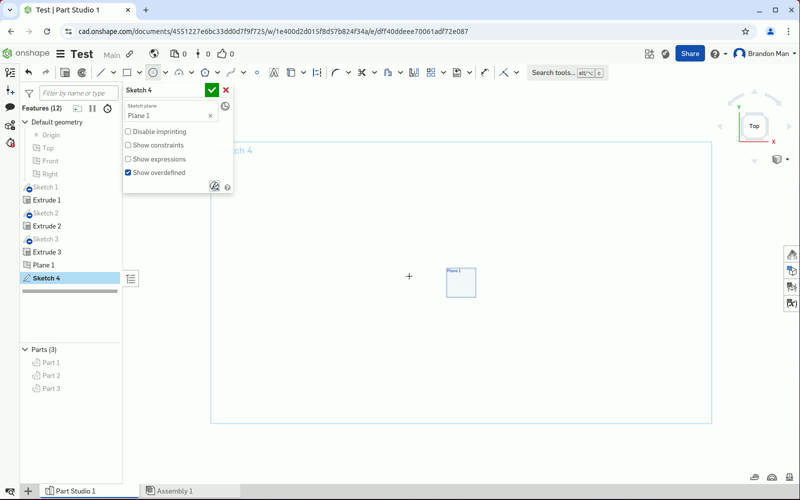
click(409, 275)
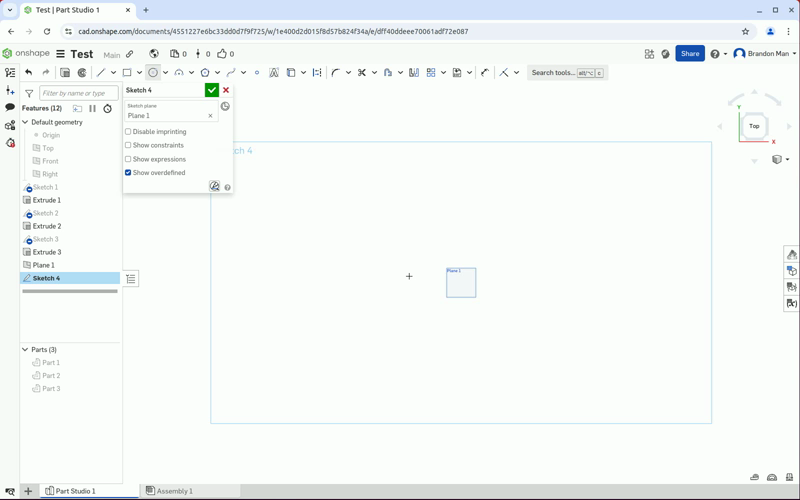
key_up(shift)
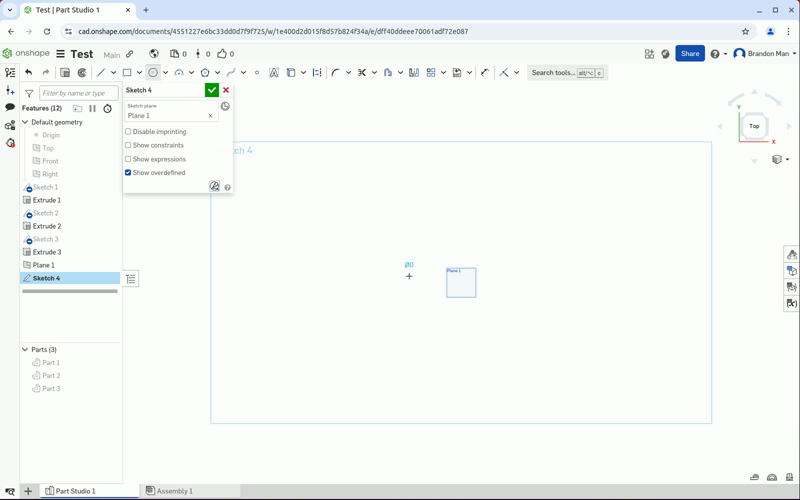
mouse_move(438, 275)
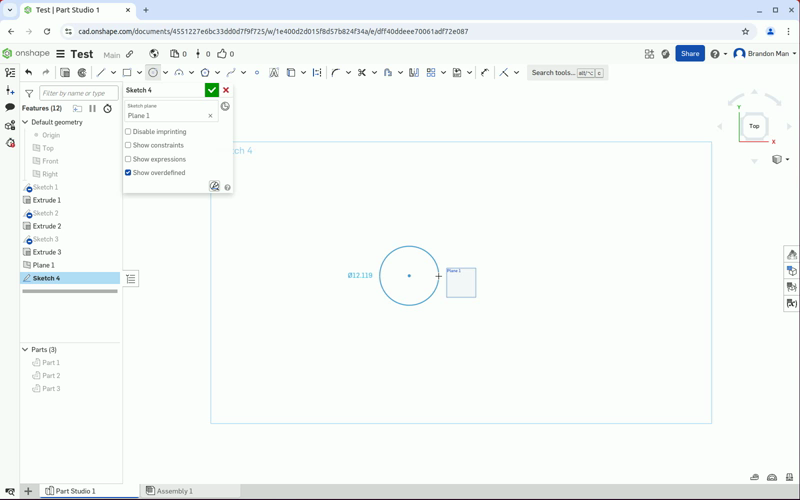
click(438, 275)
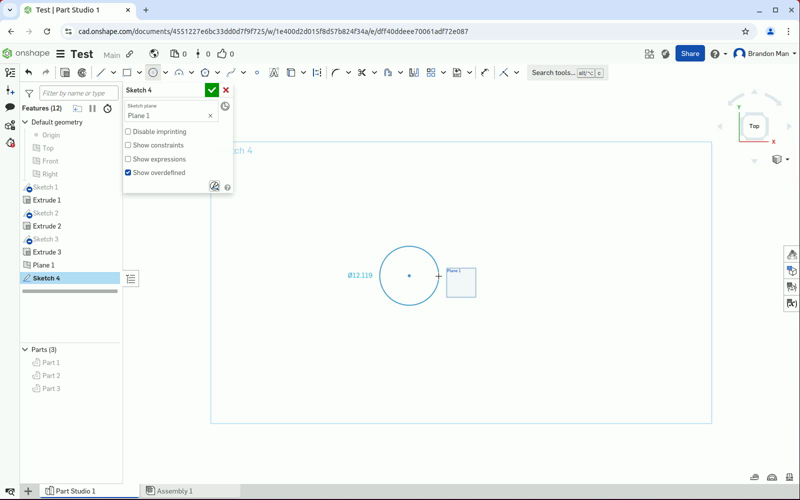
key(esc)
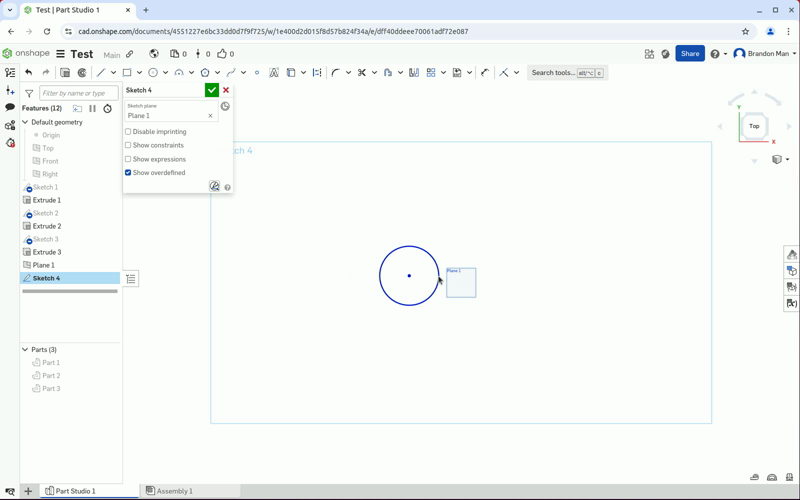
key(c)
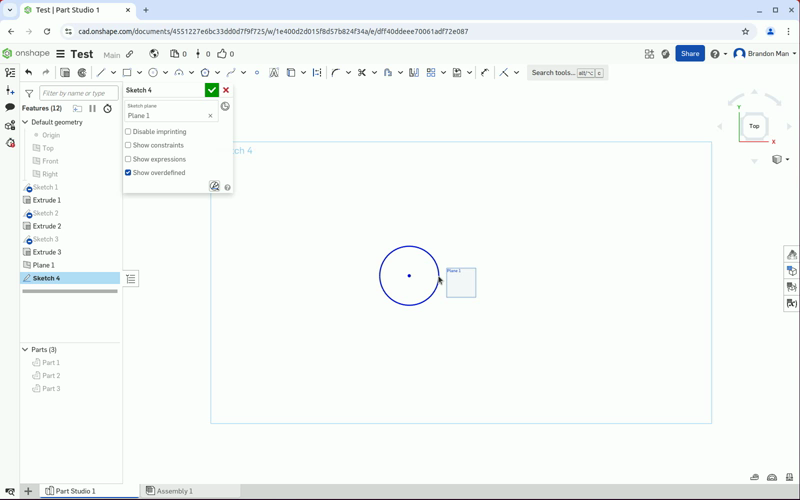
key_down(shift)
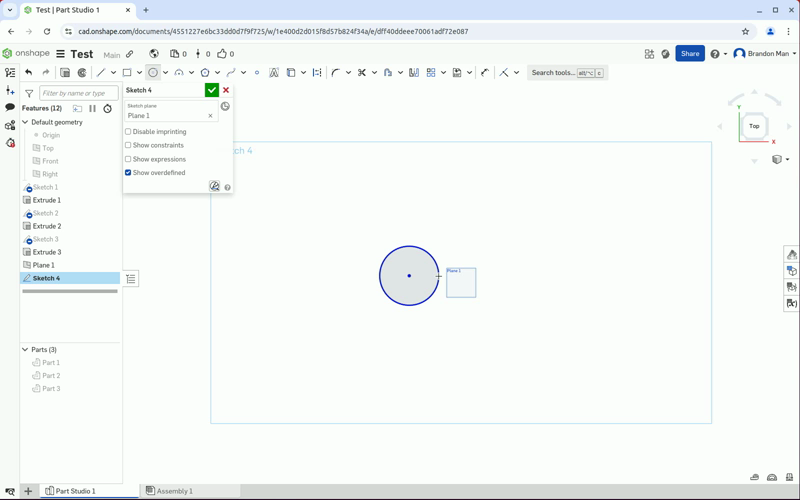
mouse_move(409, 275)
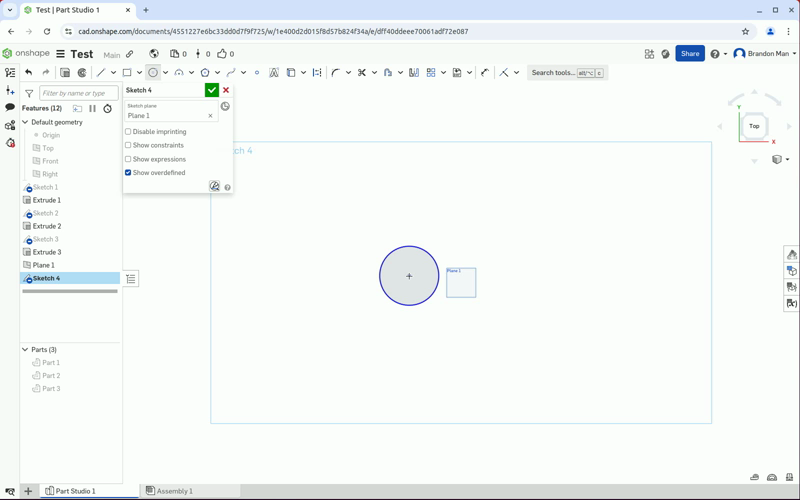
click(409, 275)
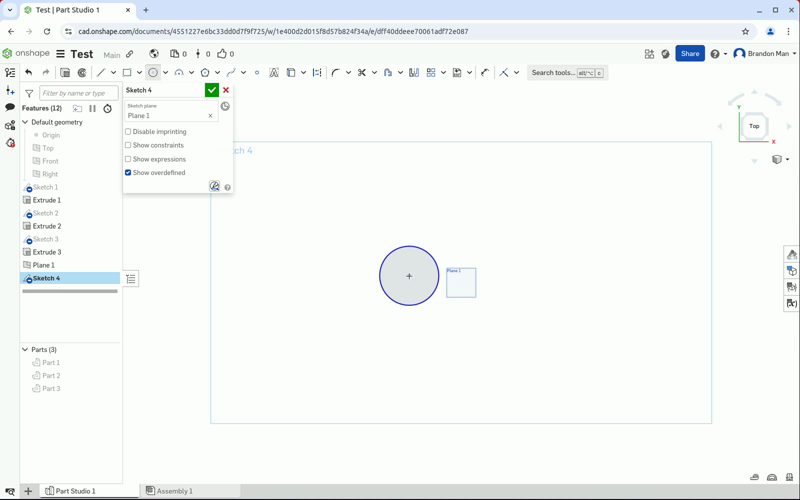
key_up(shift)
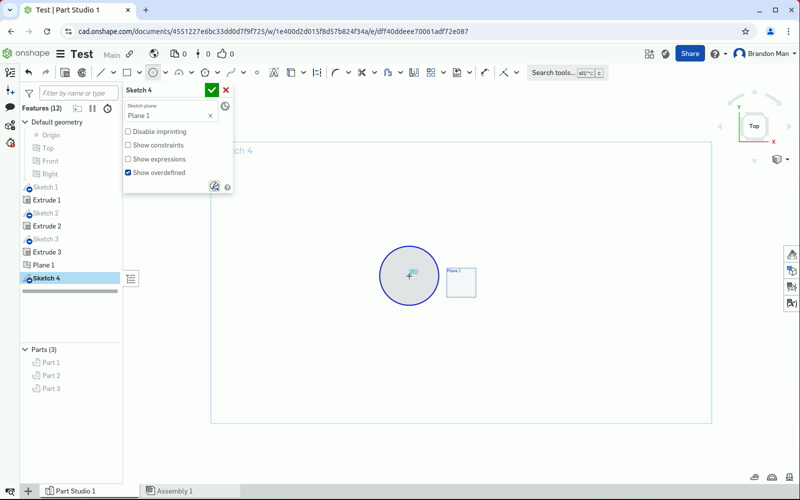
mouse_move(432, 275)
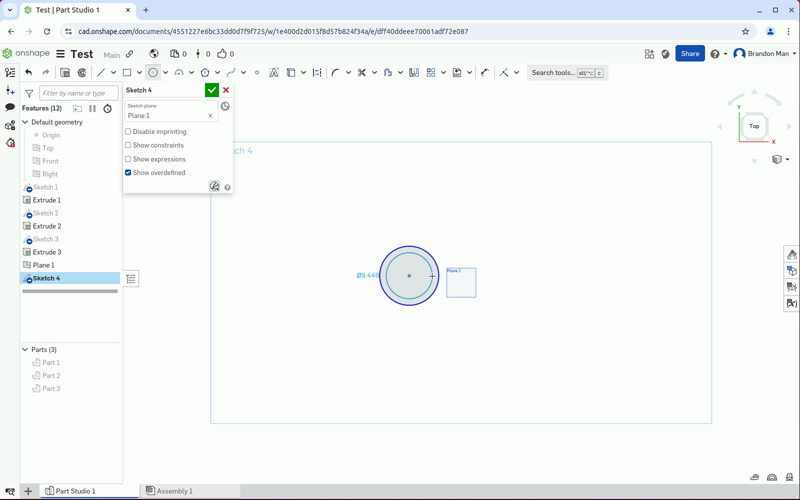
click(432, 275)
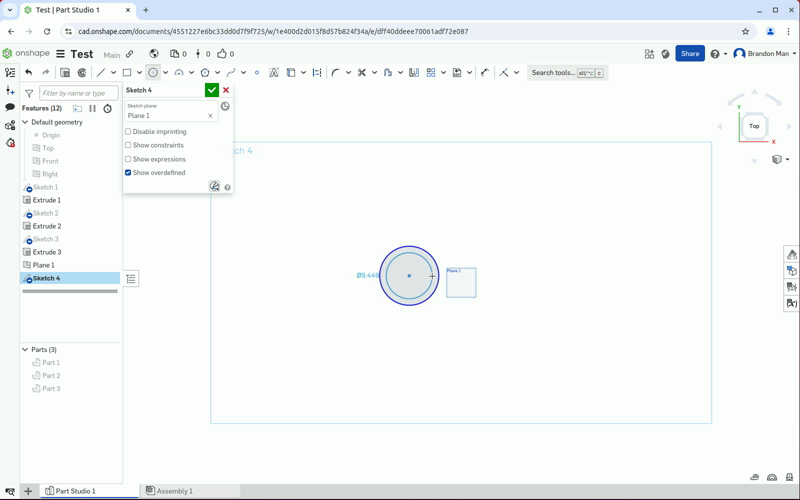
key(esc)
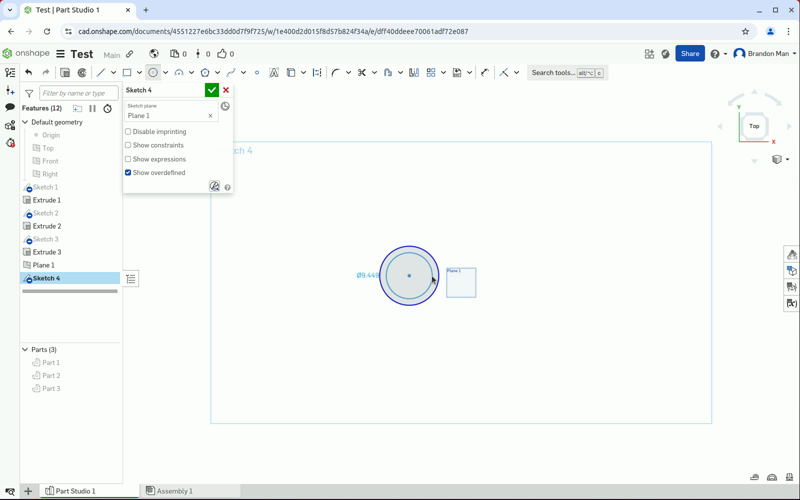
mouse_move(435, 267)
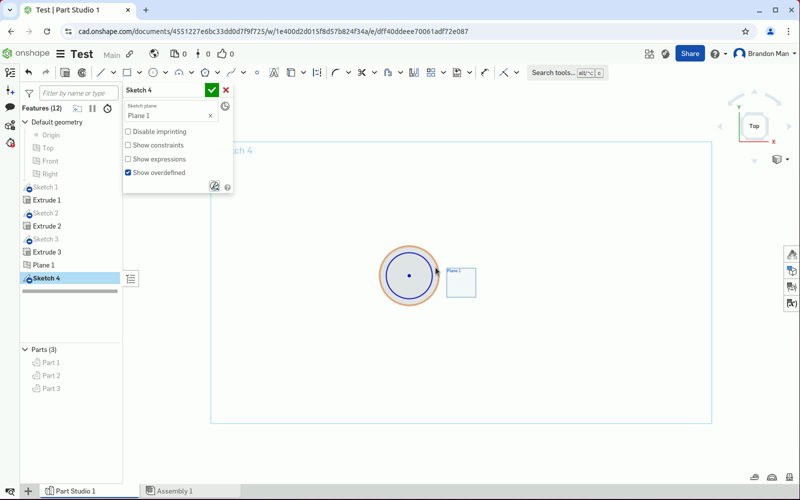
scroll(6)
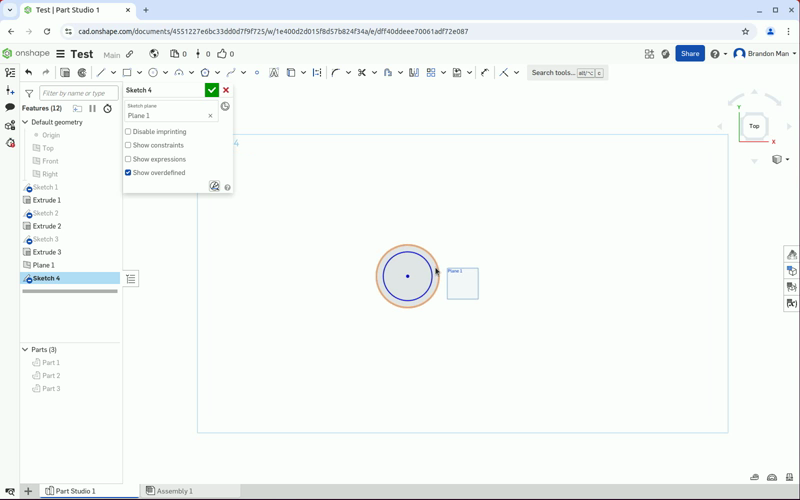
scroll(6)
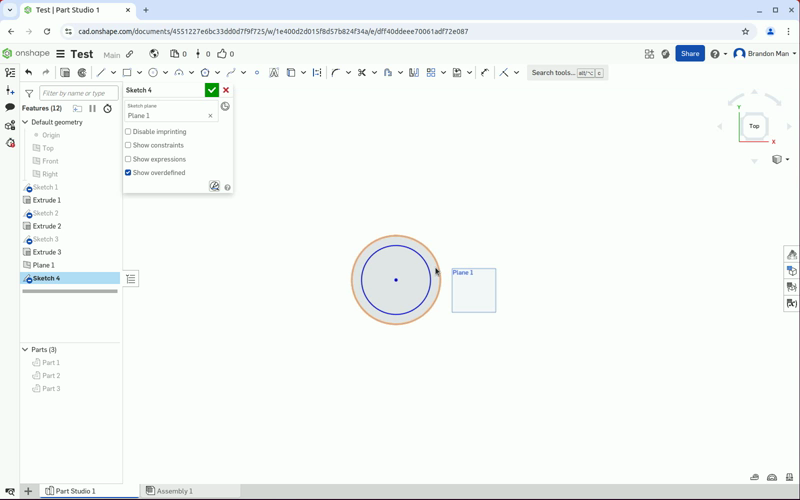
scroll(6)
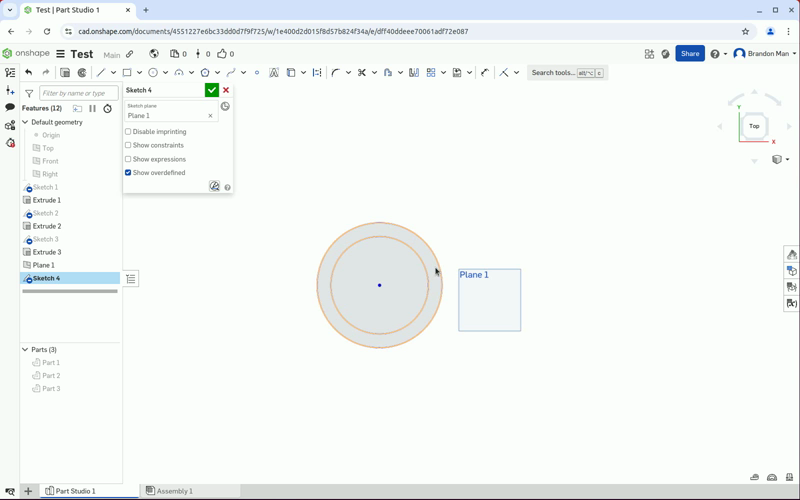
scroll(6)
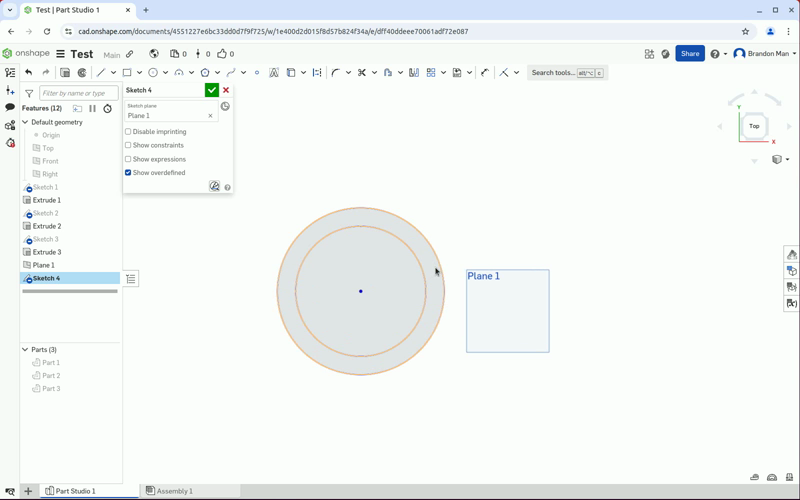
scroll(6)
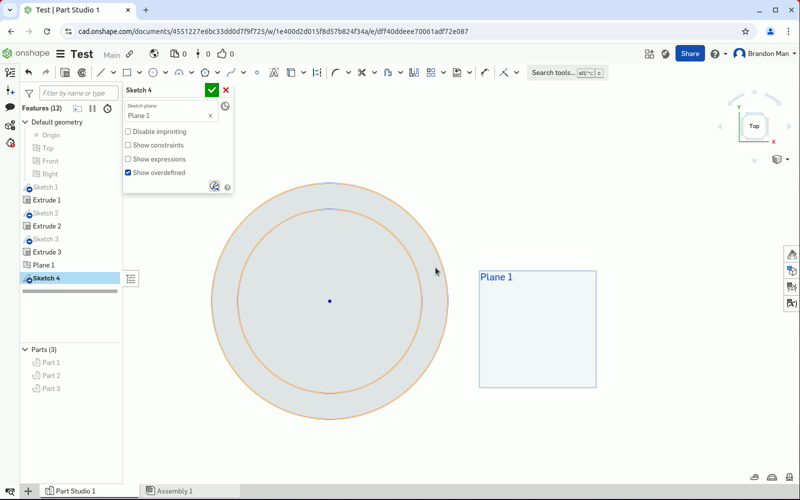
scroll(6)
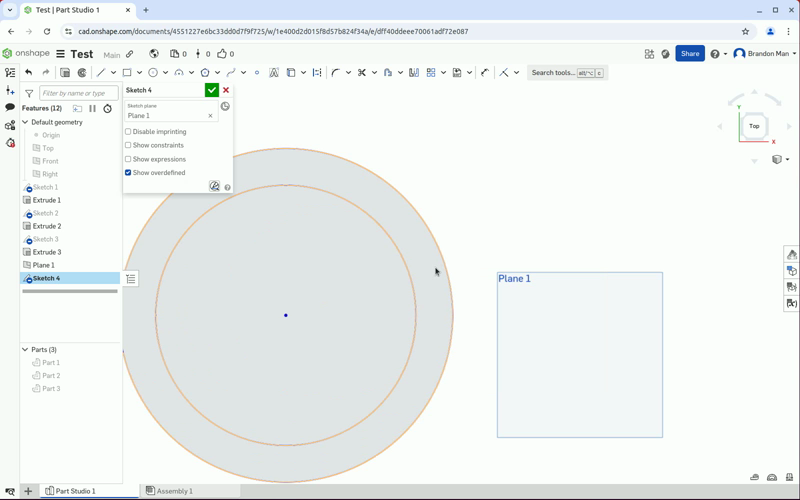
scroll(6)
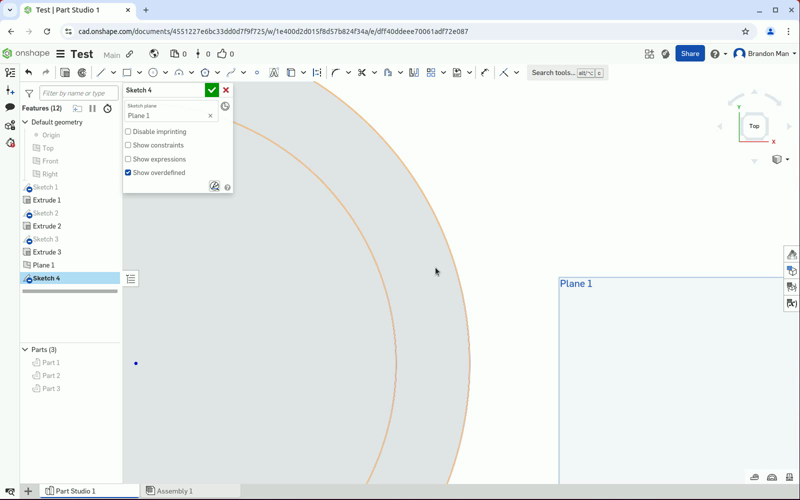
click(435, 267)
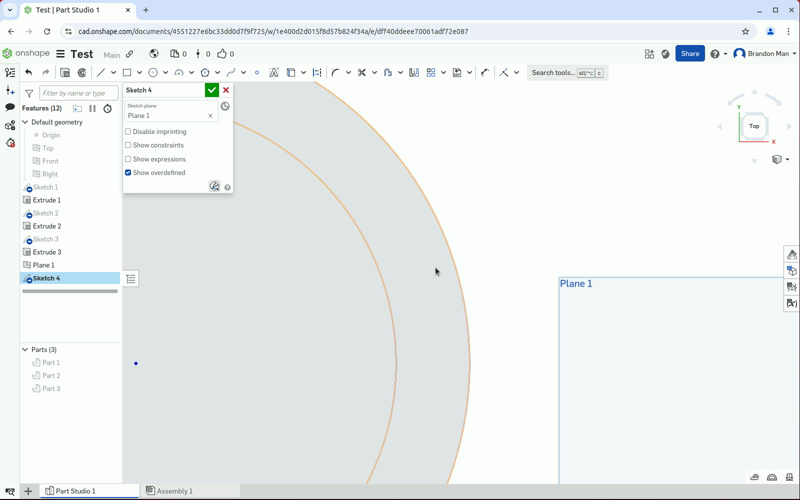
scroll(-6)
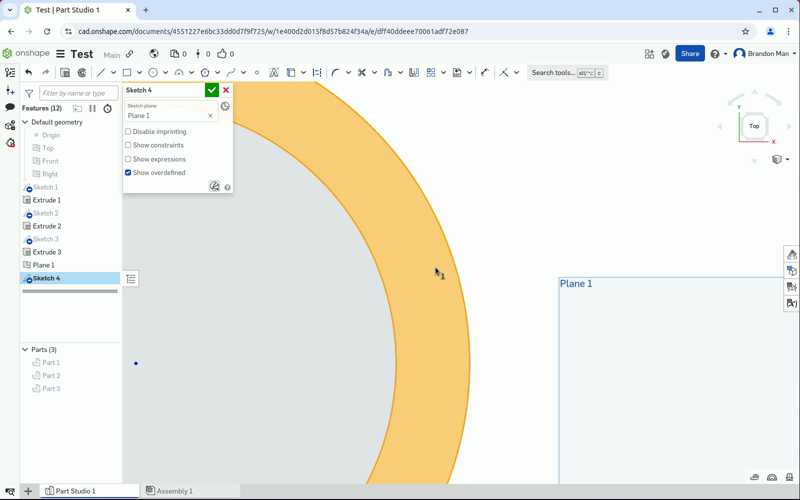
scroll(-6)
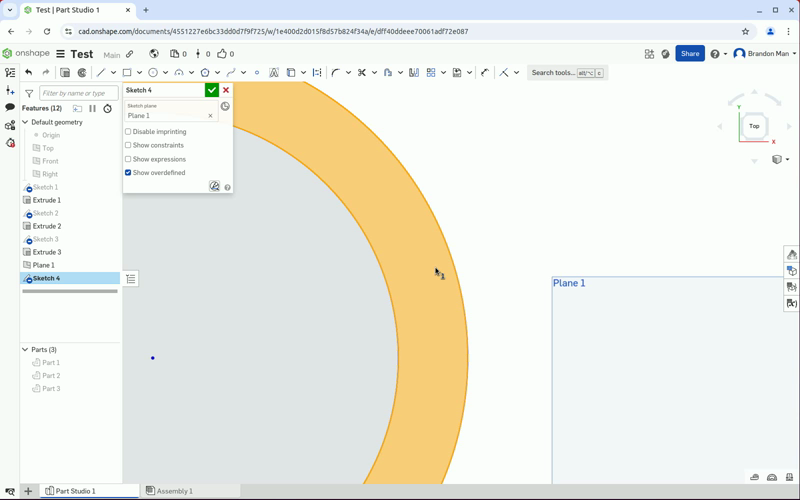
scroll(-6)
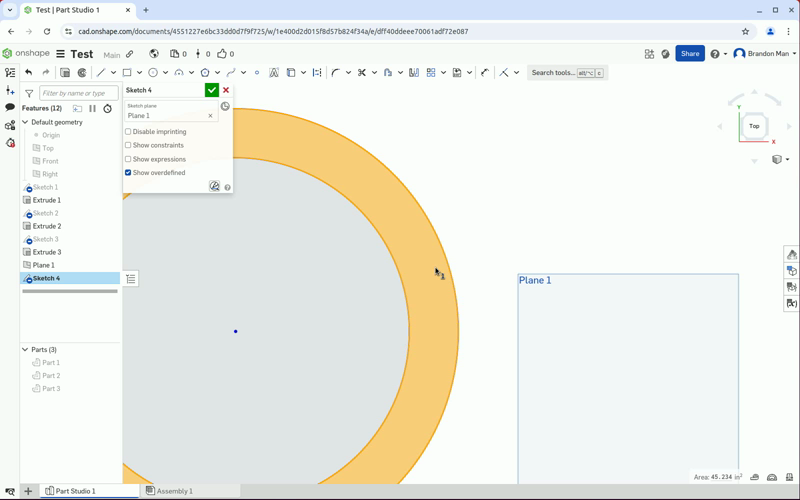
scroll(-6)
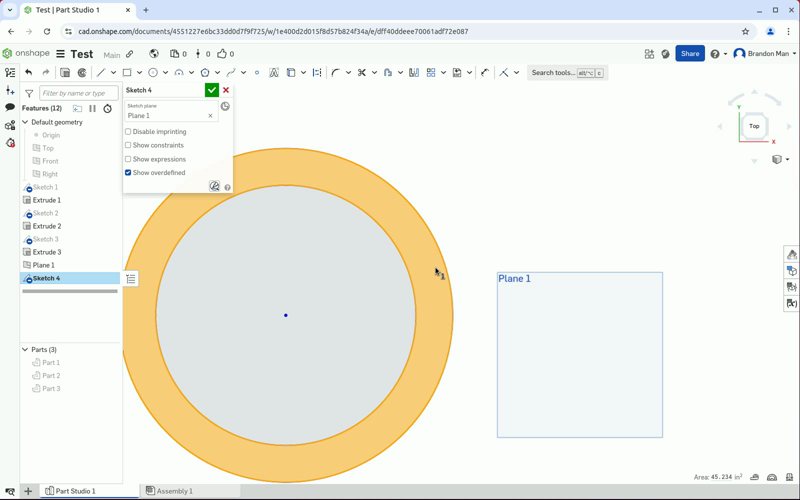
scroll(-6)
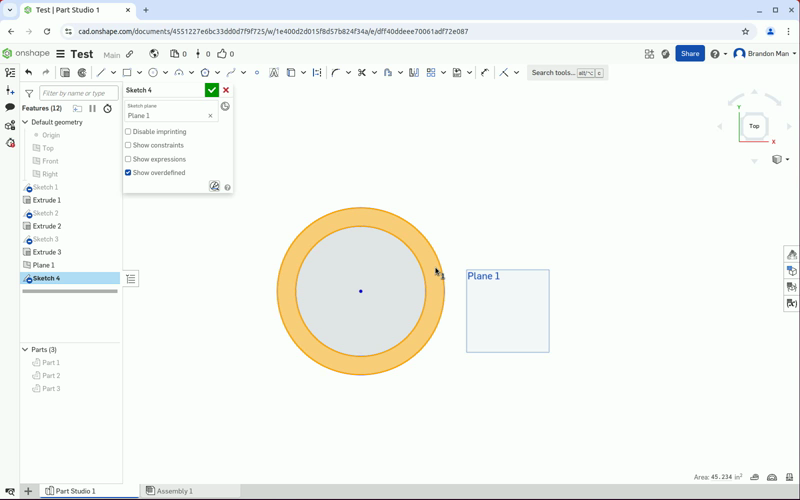
scroll(-6)
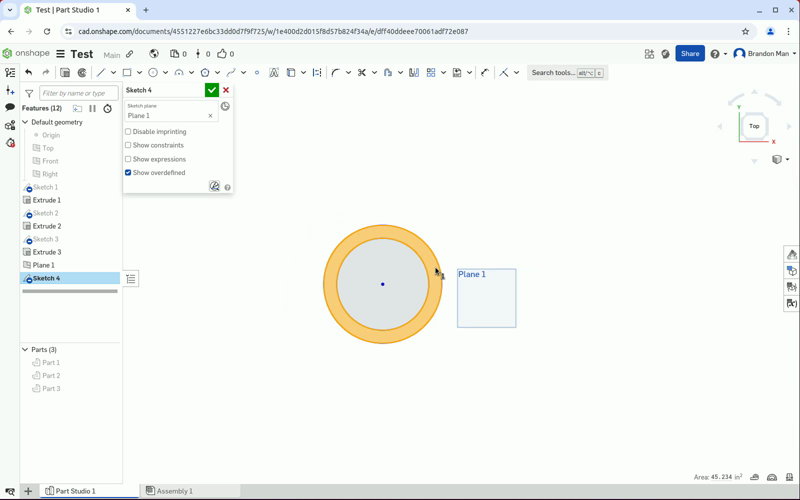
scroll(-6)
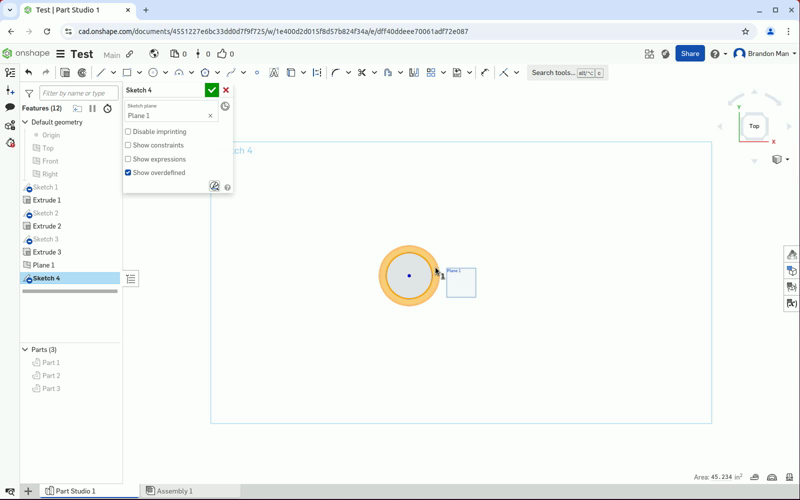
mouse_move(73, 352)
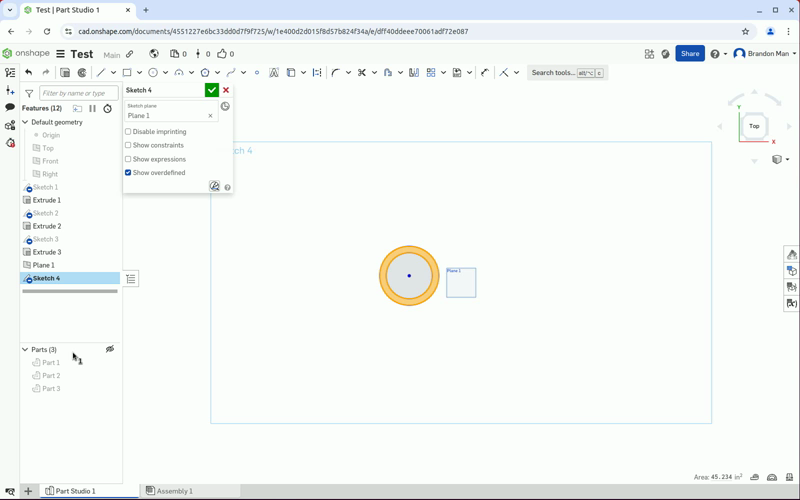
key(shift+y)
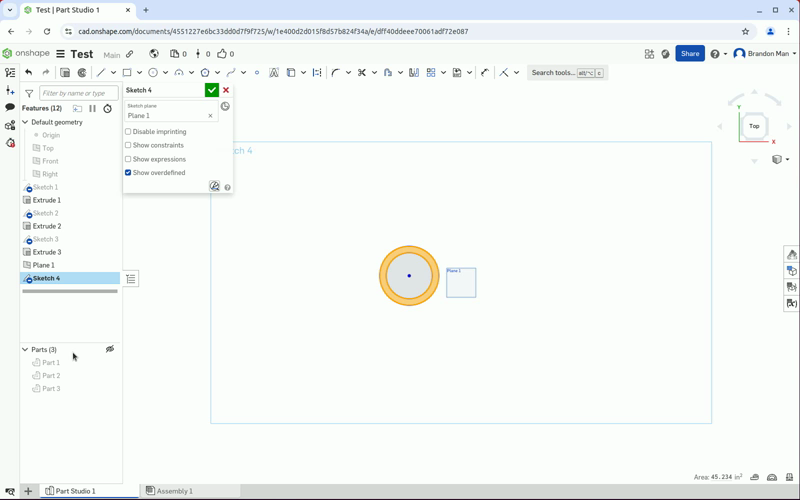
key(shift+e)
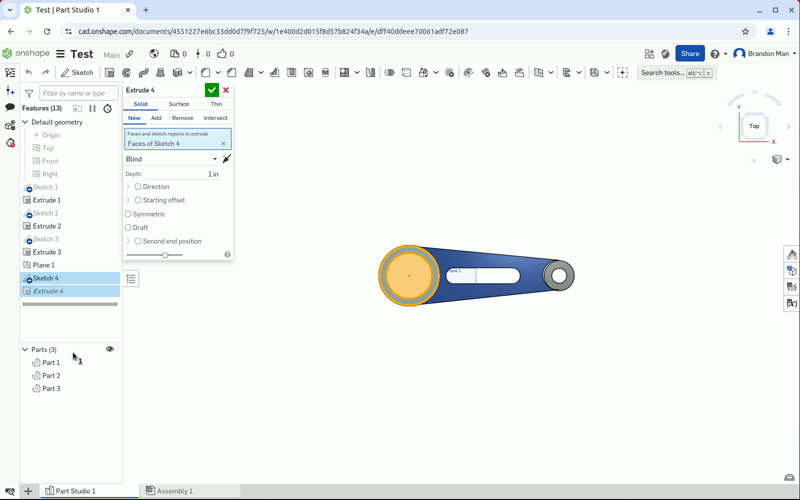
mouse_move(143, 106)
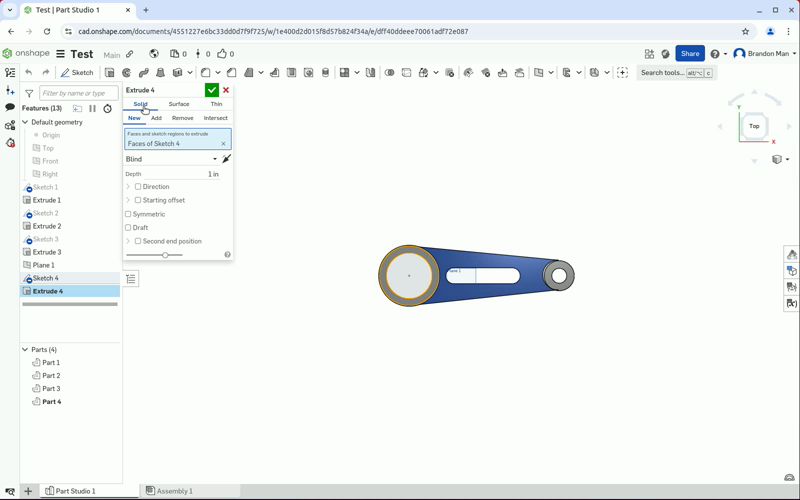
click(143, 106)
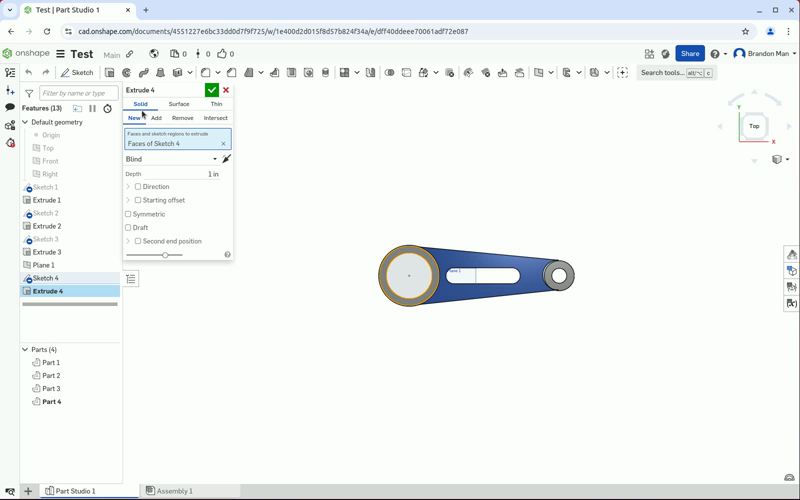
mouse_move(137, 120)
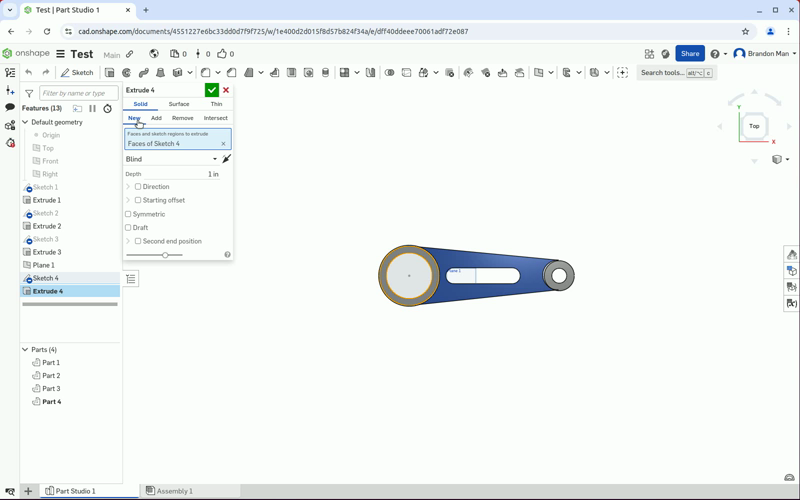
click(137, 120)
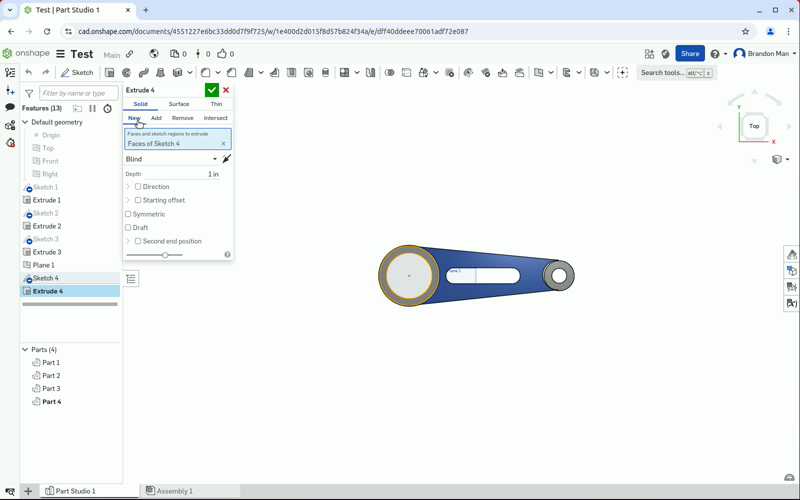
key(tab, 4)
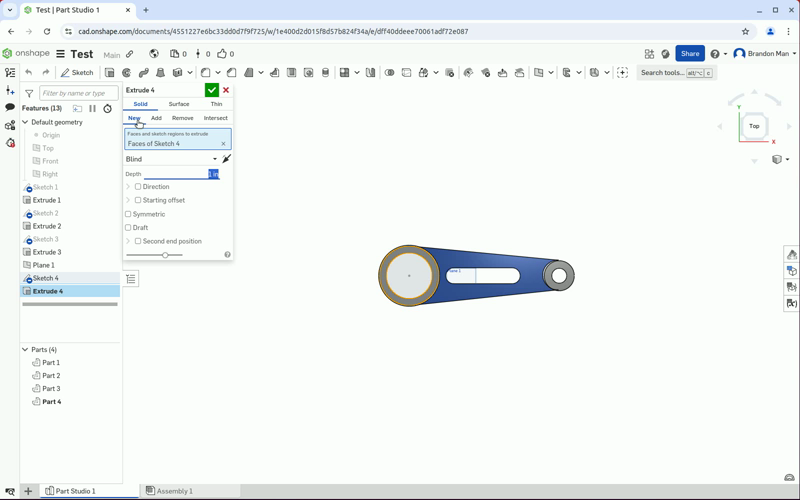
text(3.129)
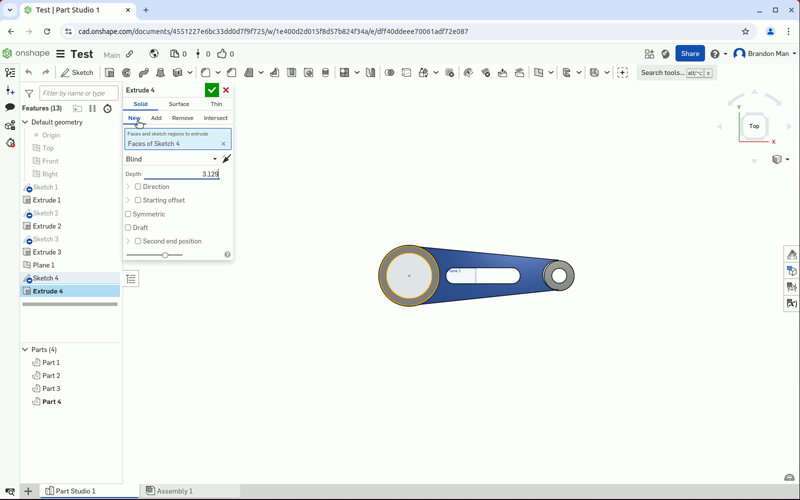
key(enter)
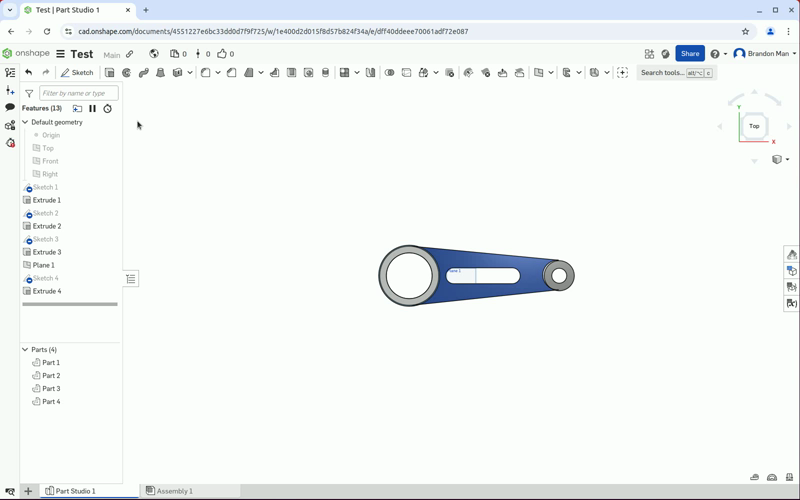
key(shift+h)
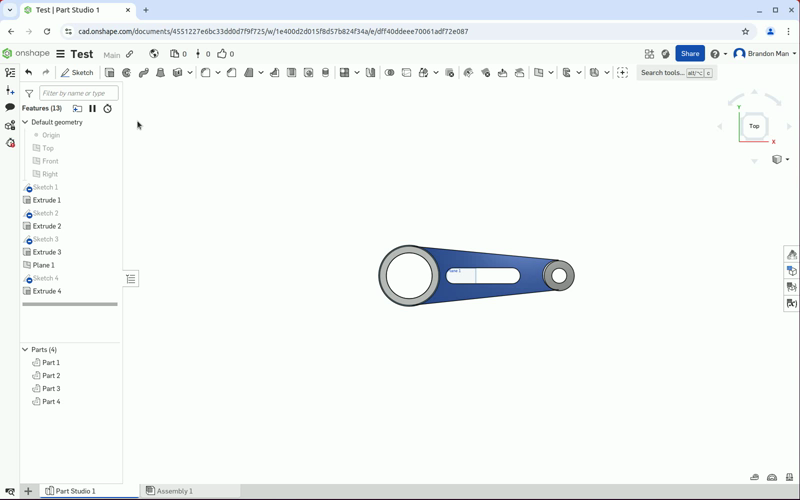
key(shift+h)
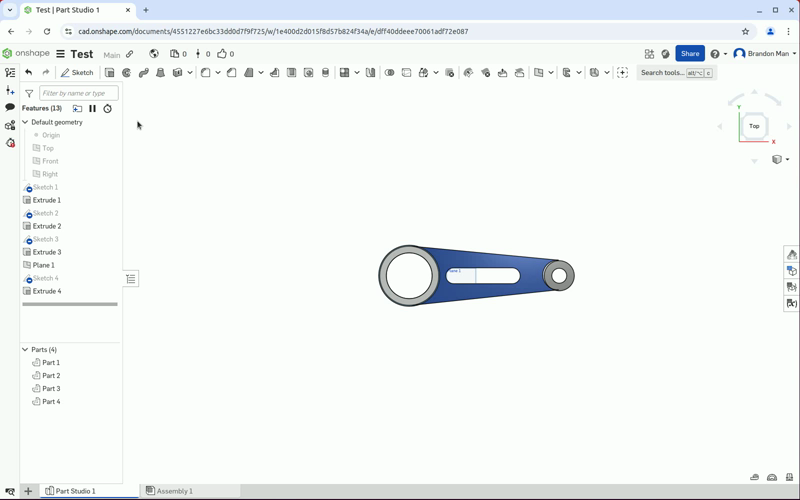
mouse_move(73, 189)
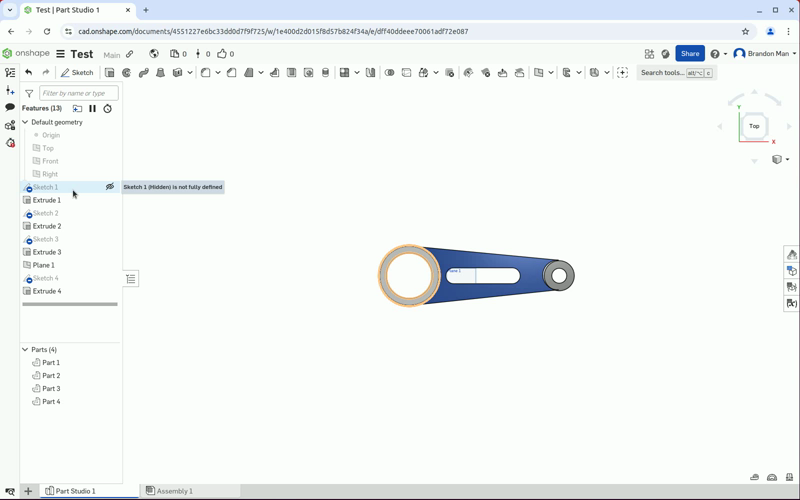
click(73, 189)
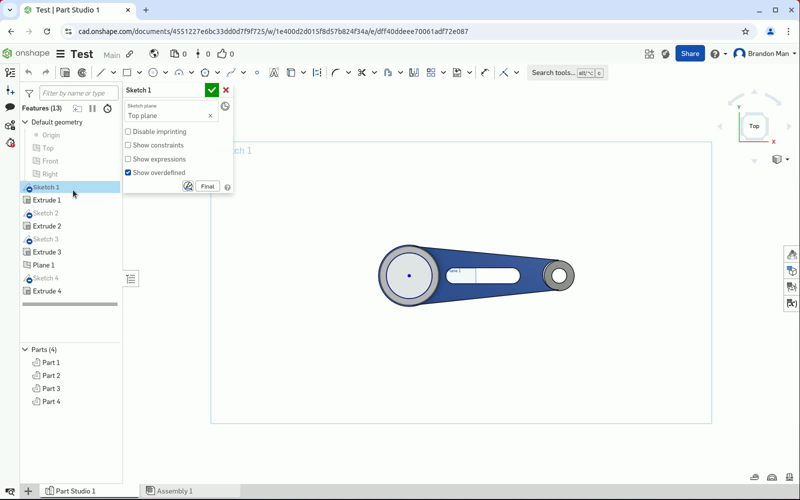
mouse_move(229, 92)
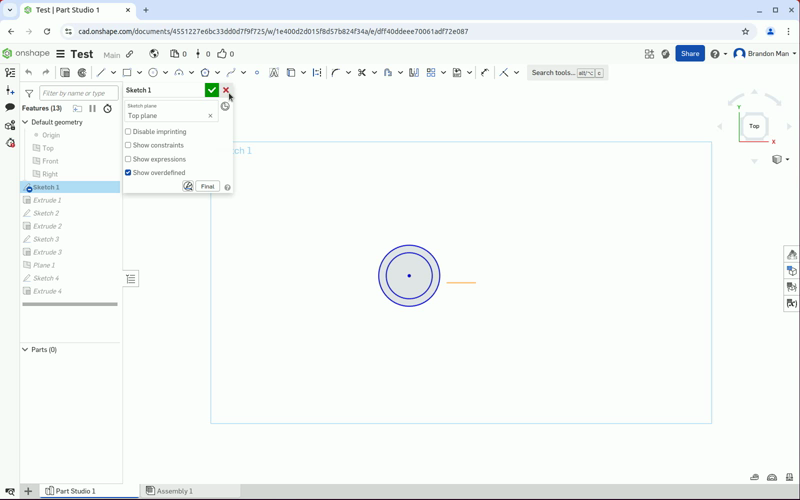
click(229, 92)
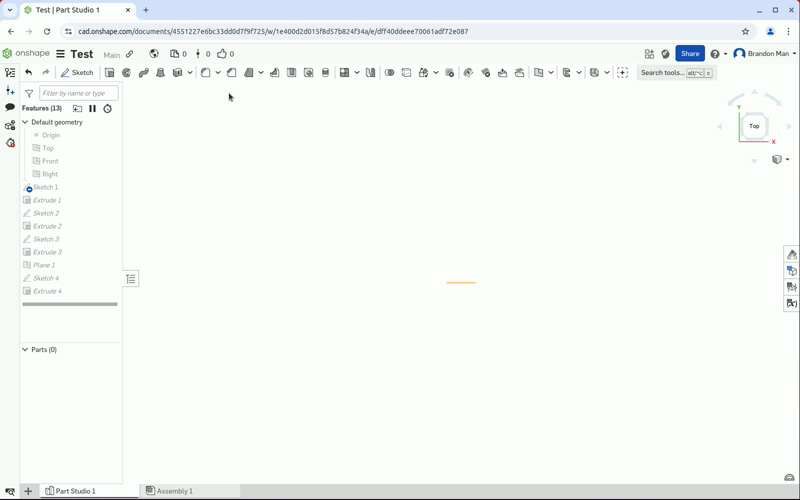
key(shift+s)
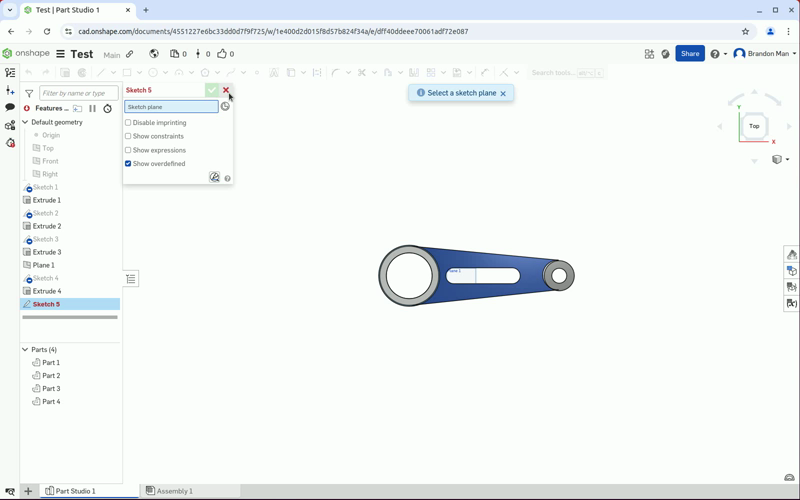
mouse_move(73, 267)
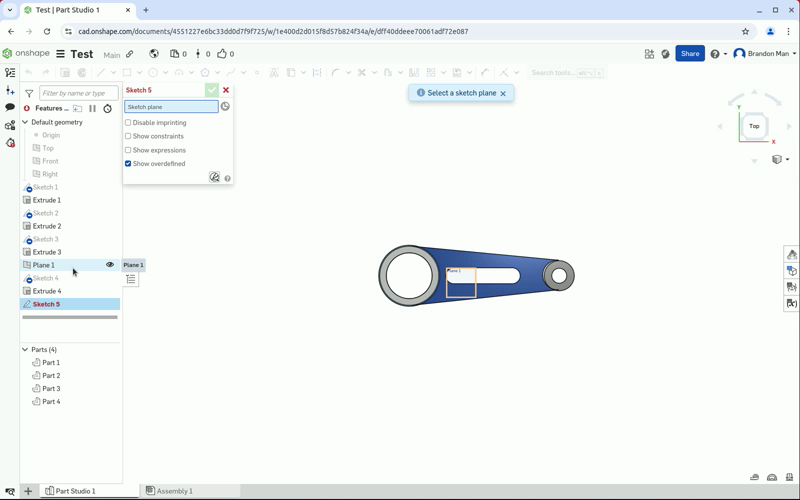
click(73, 267)
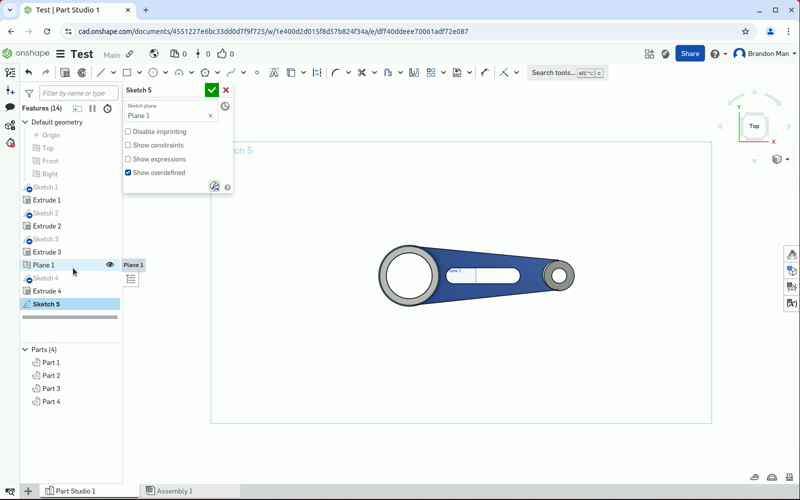
mouse_move(73, 352)
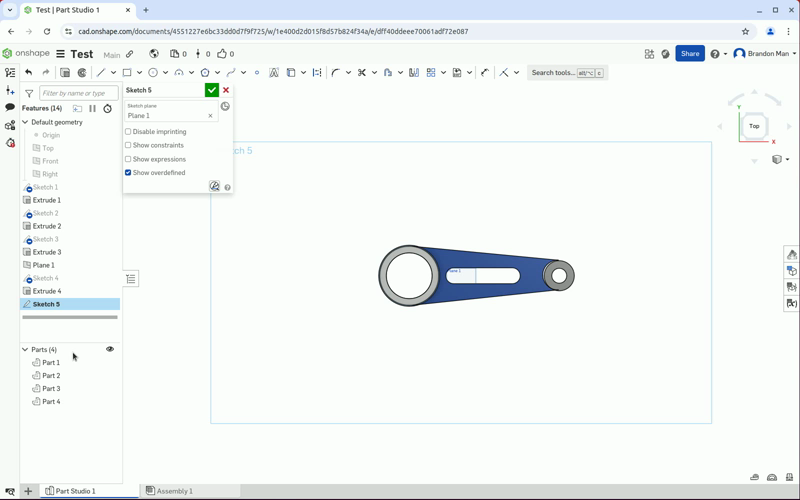
key(y)
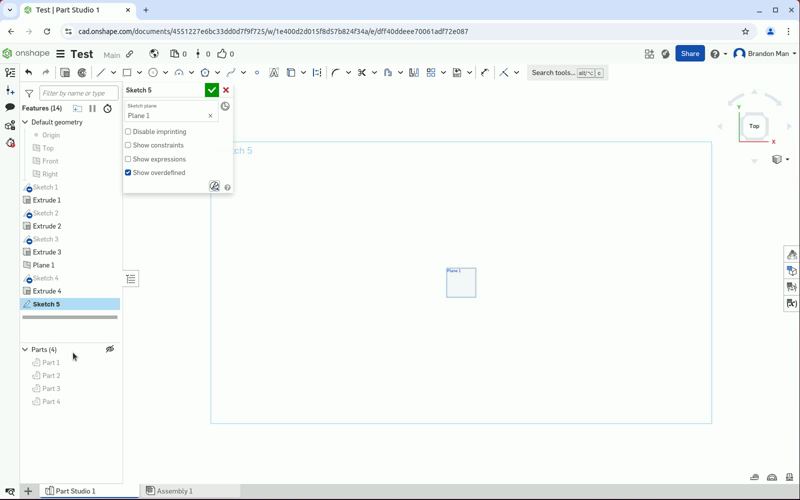
key(c)
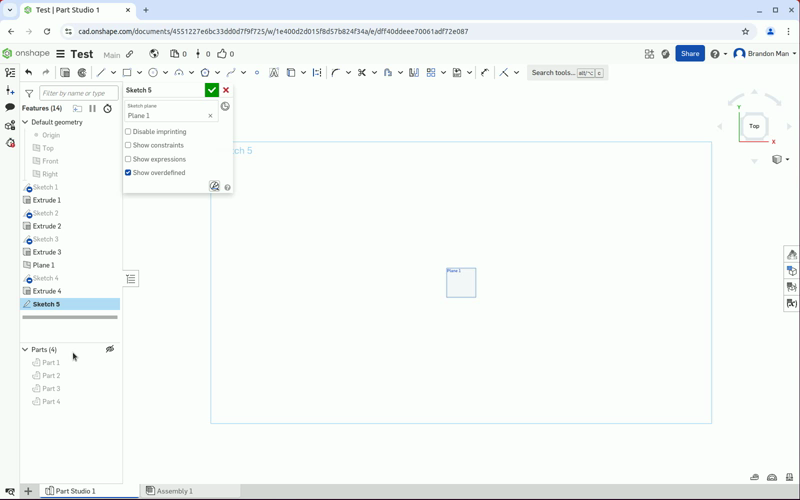
key_down(shift)
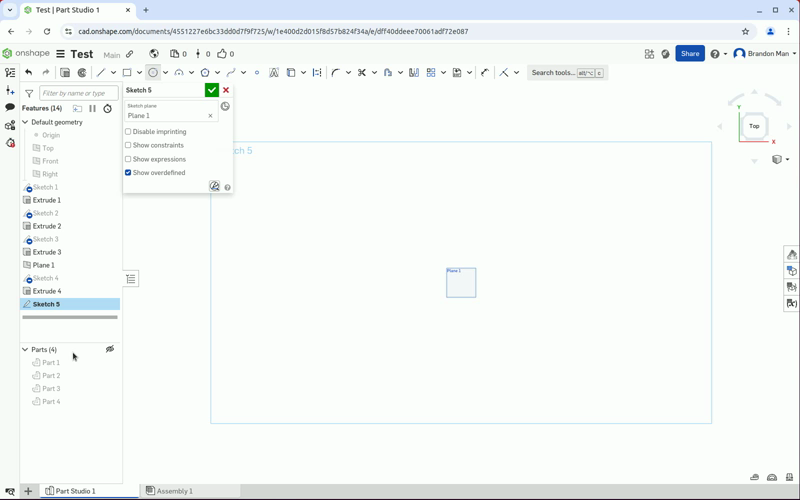
mouse_move(559, 275)
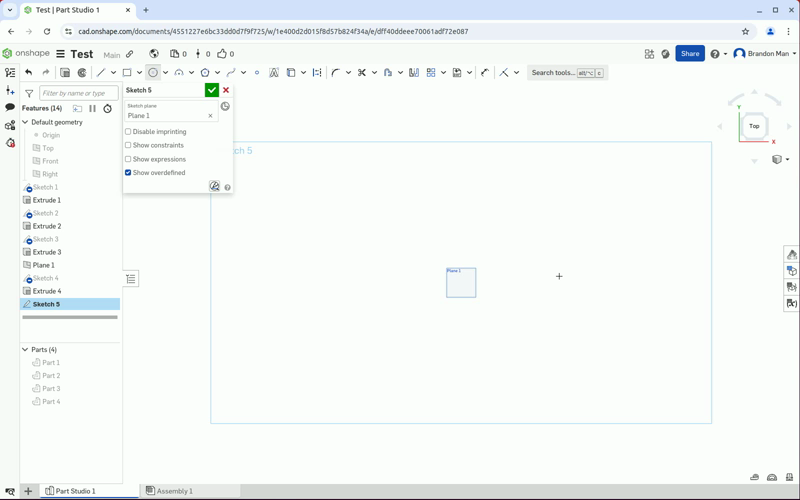
click(559, 275)
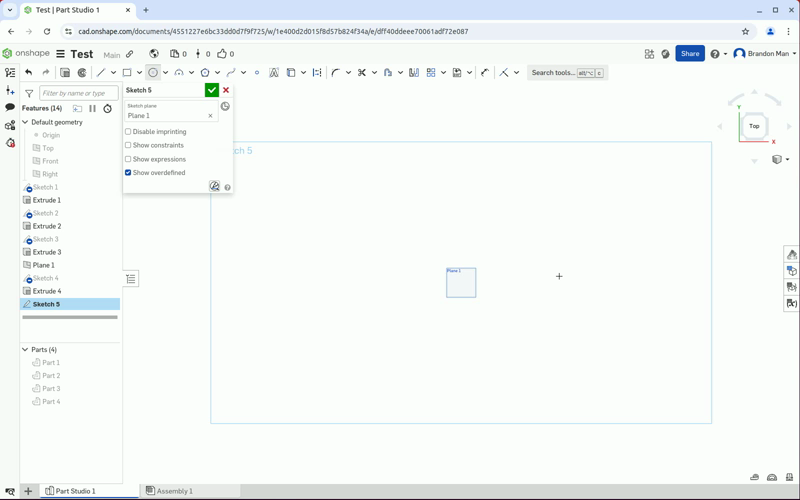
key_up(shift)
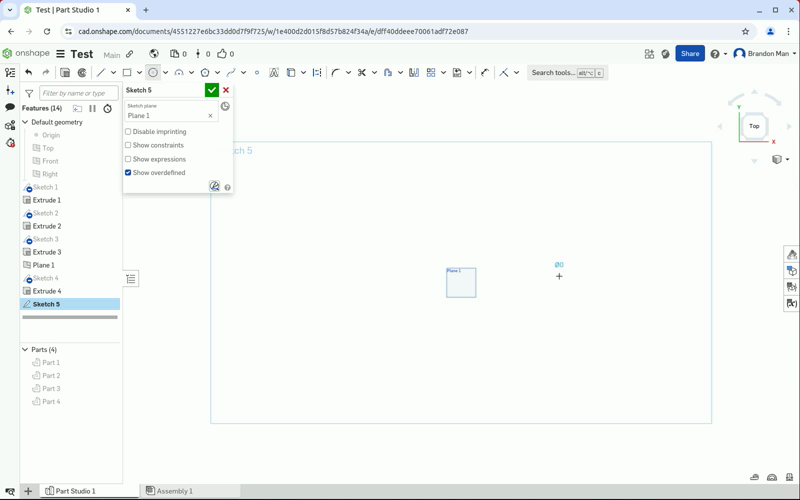
mouse_move(574, 275)
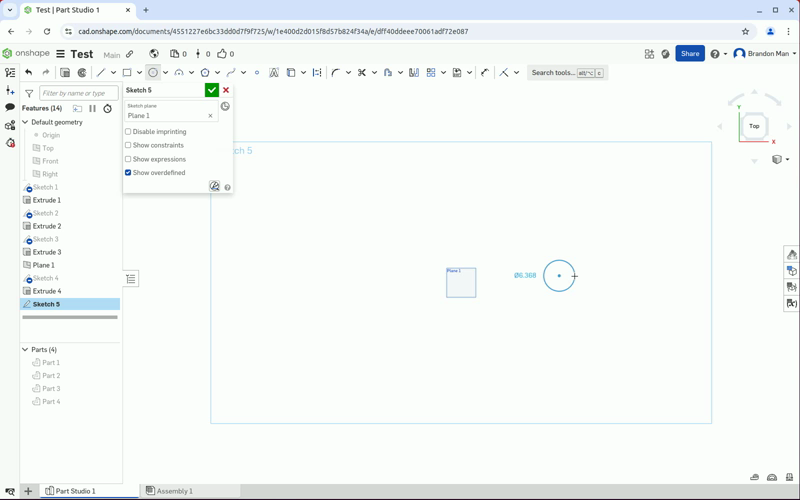
click(574, 275)
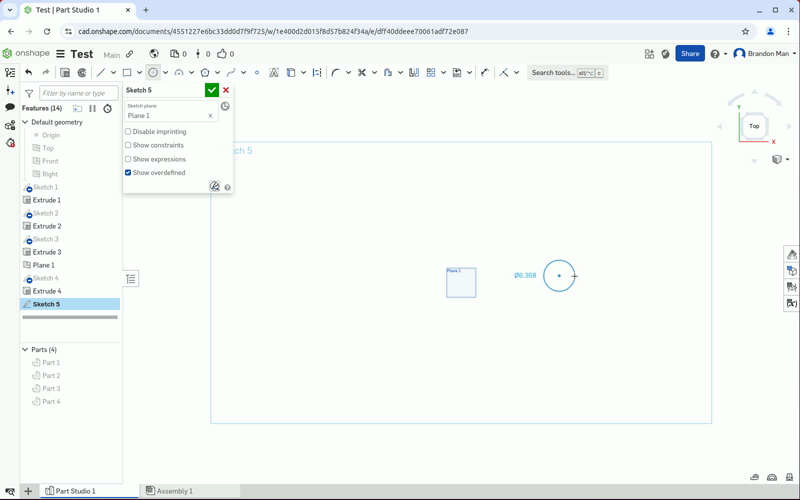
key(esc)
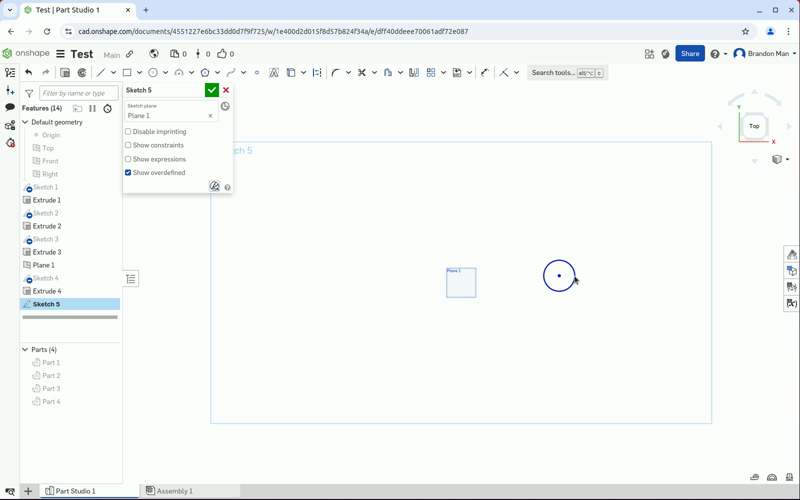
key(c)
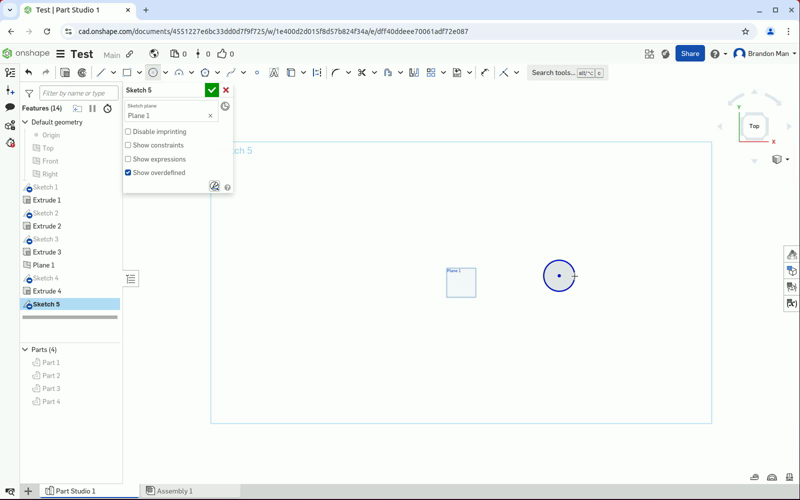
key_down(shift)
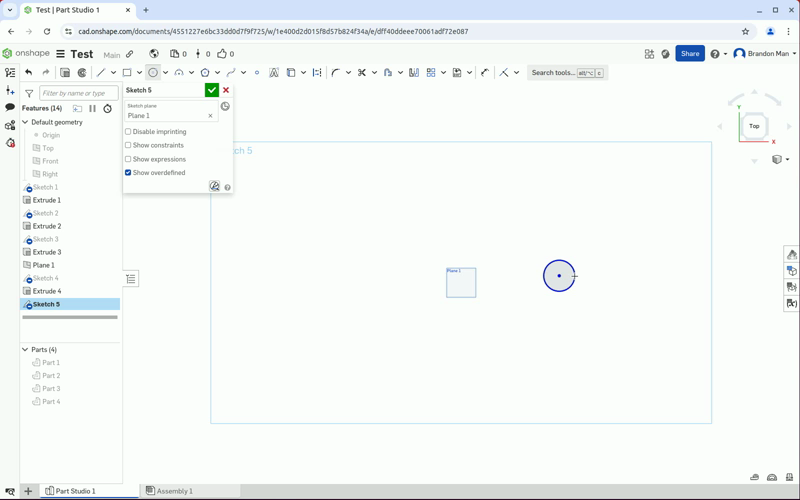
mouse_move(559, 275)
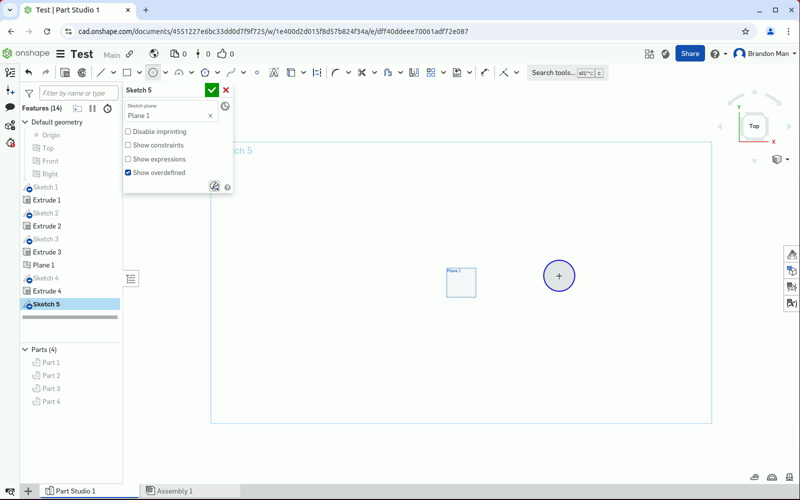
click(559, 275)
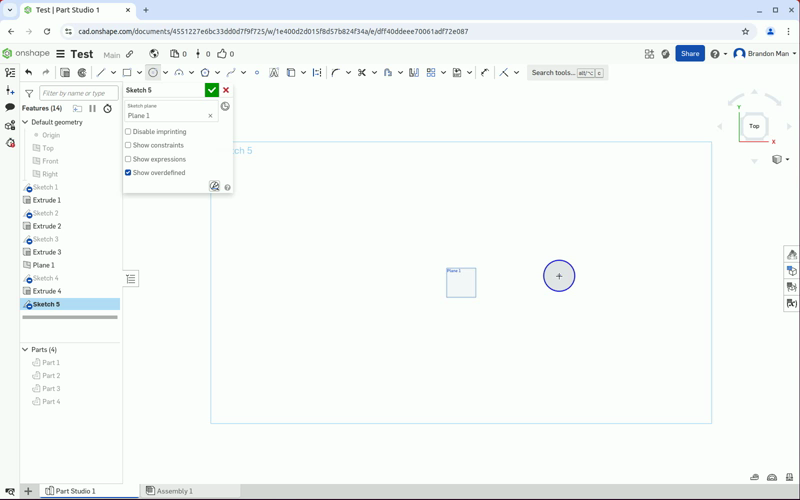
key_up(shift)
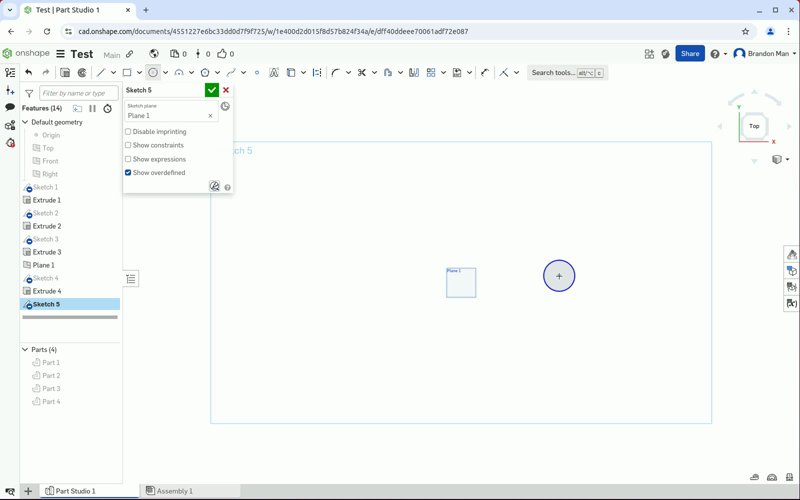
mouse_move(566, 275)
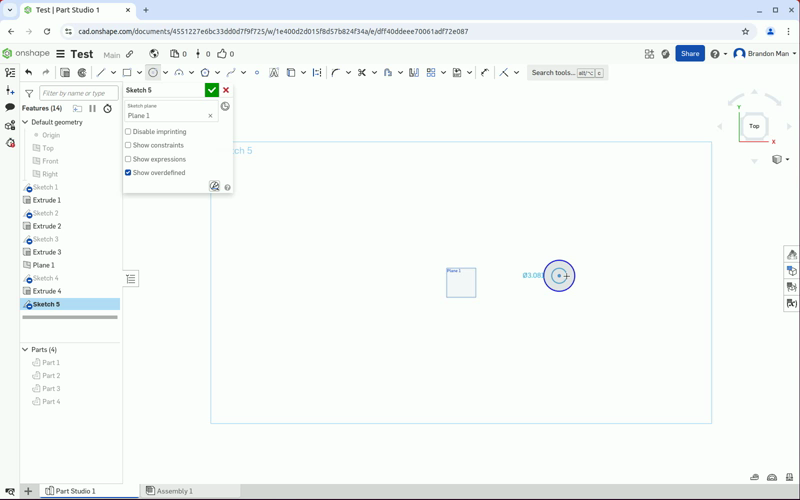
click(566, 275)
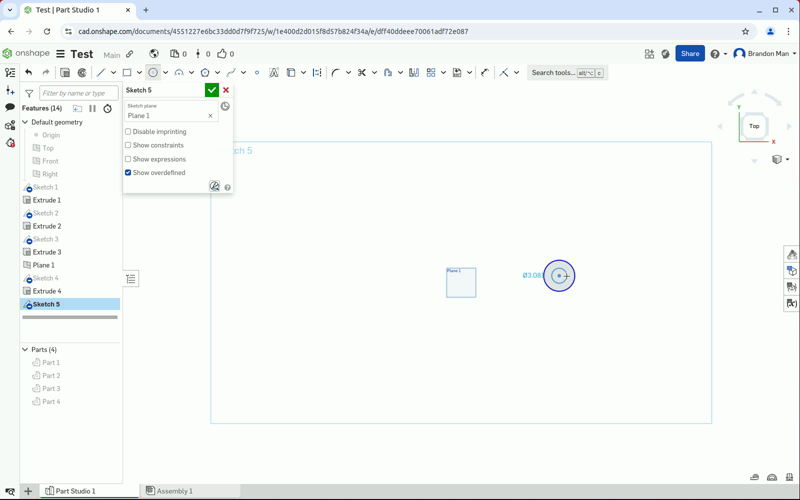
key(esc)
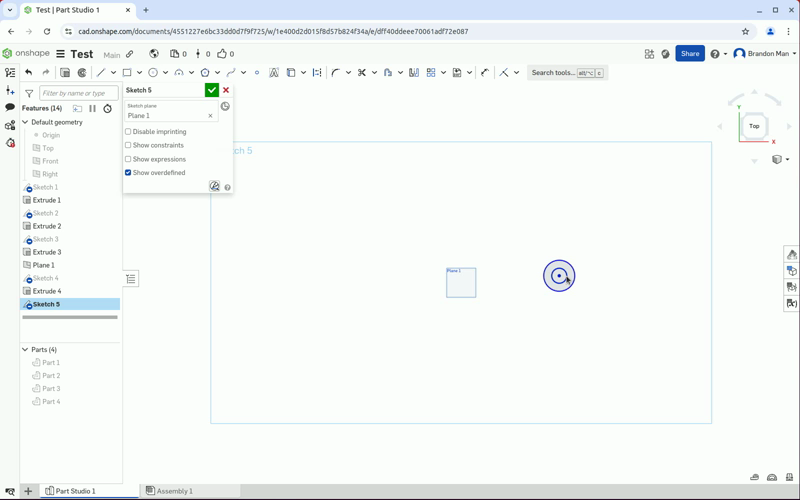
mouse_move(570, 274)
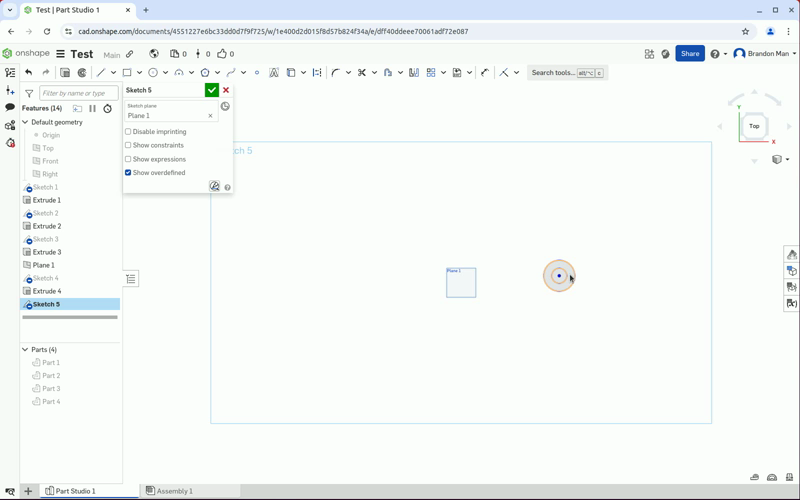
scroll(6)
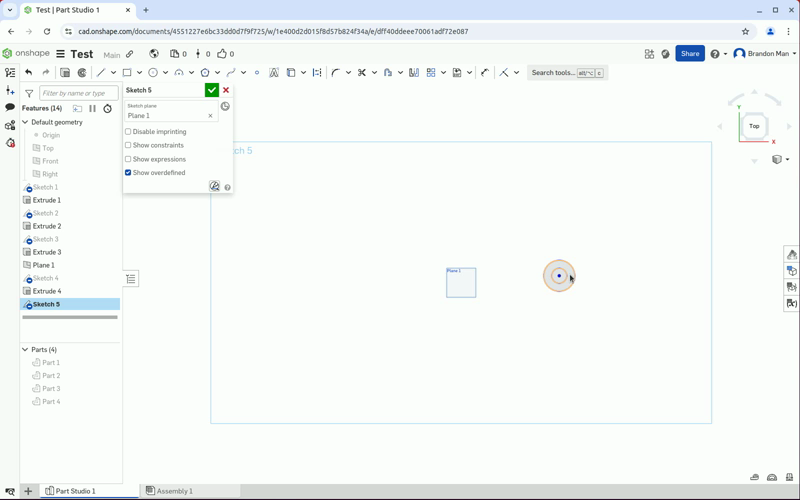
scroll(6)
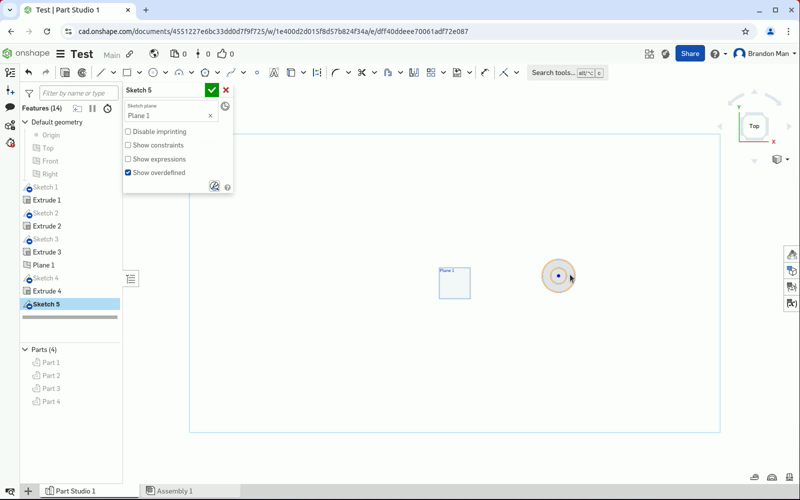
scroll(6)
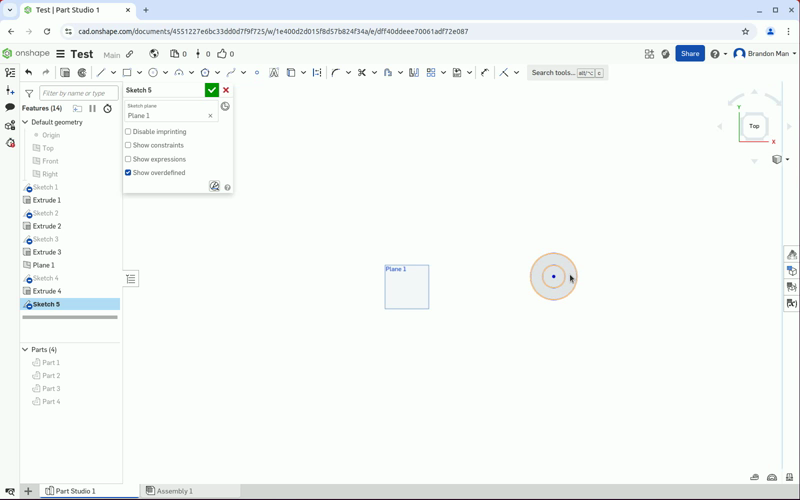
scroll(6)
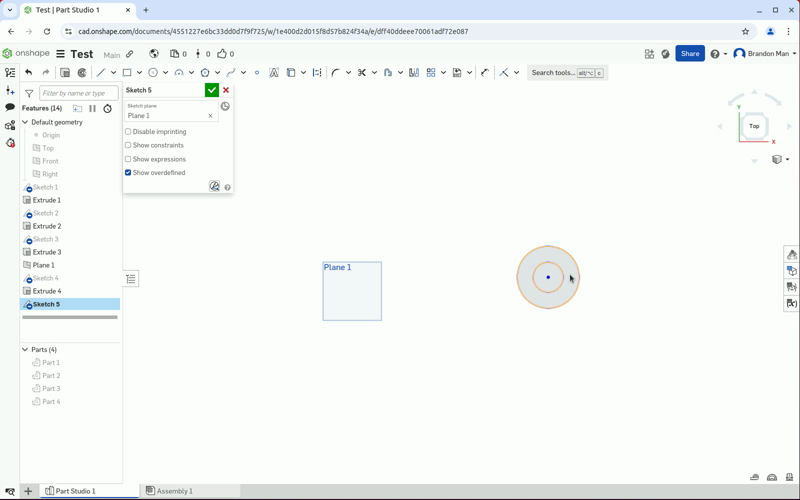
scroll(6)
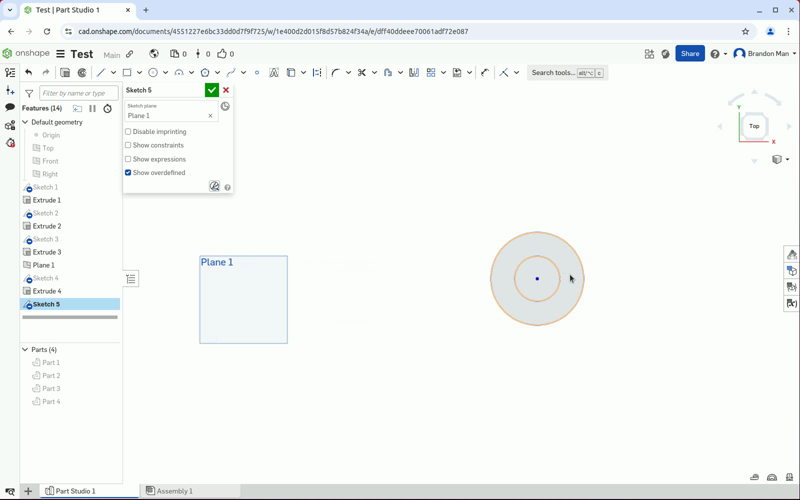
scroll(6)
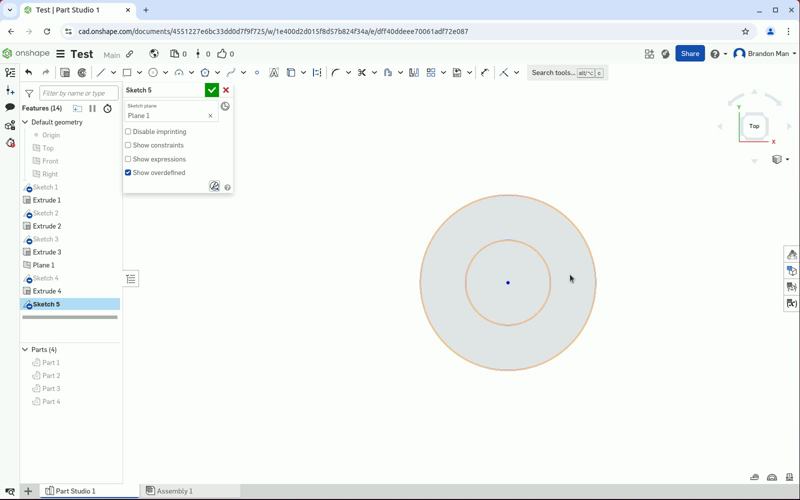
scroll(6)
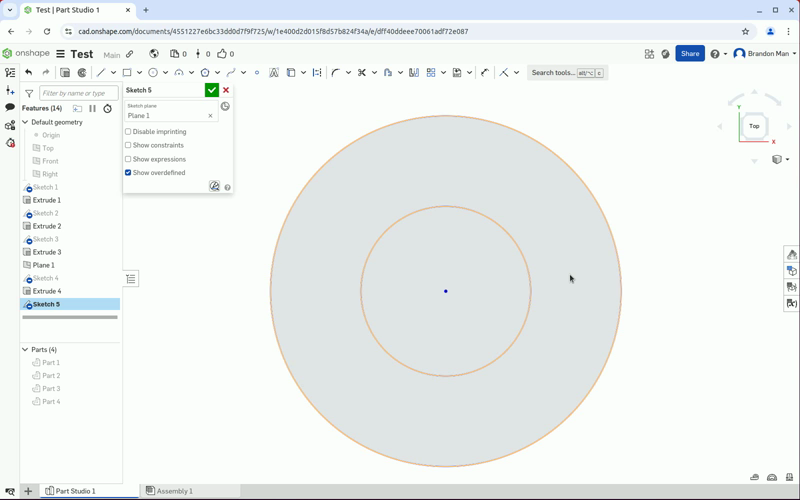
click(570, 274)
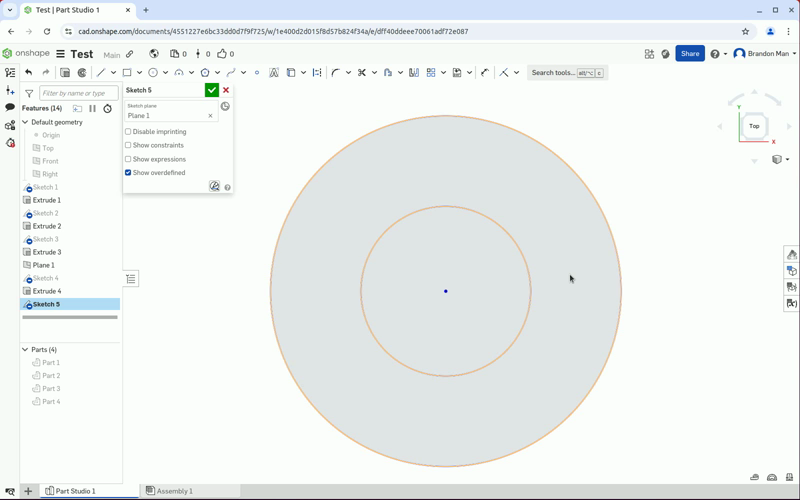
scroll(-6)
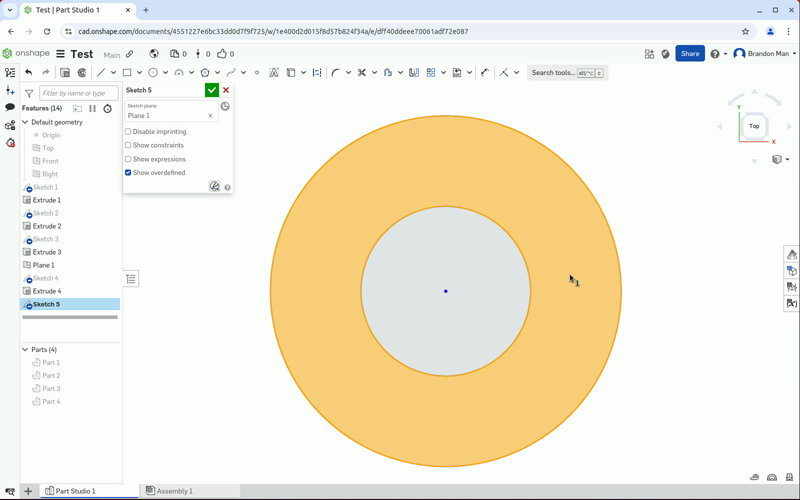
scroll(-6)
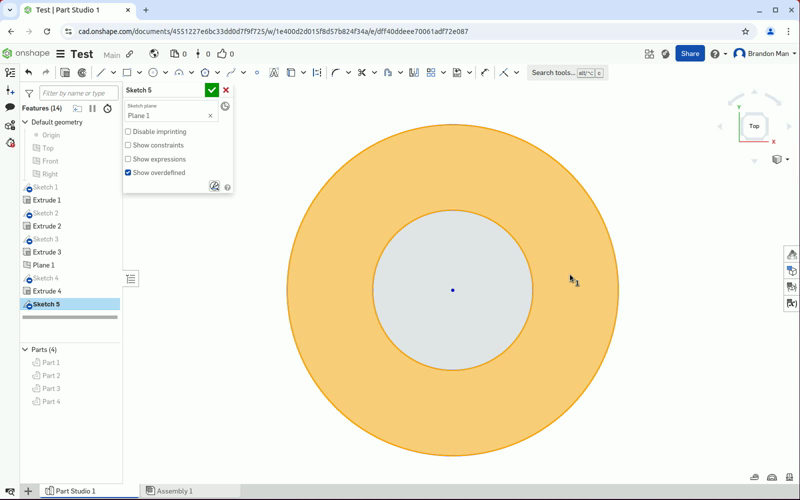
scroll(-6)
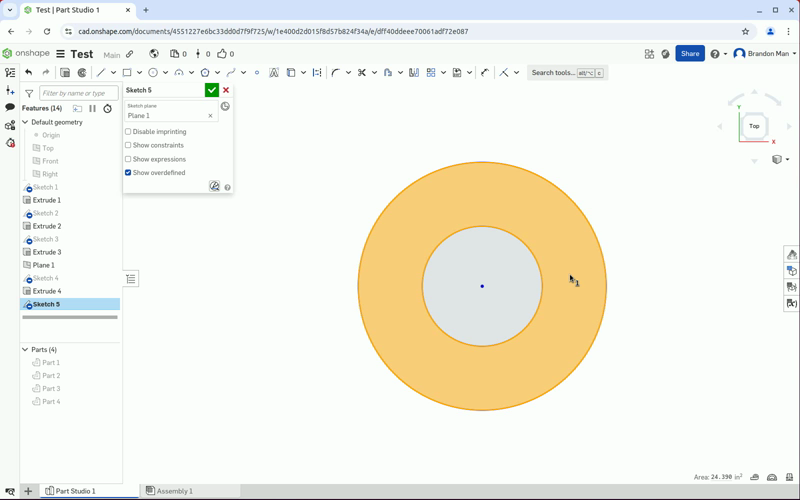
scroll(-6)
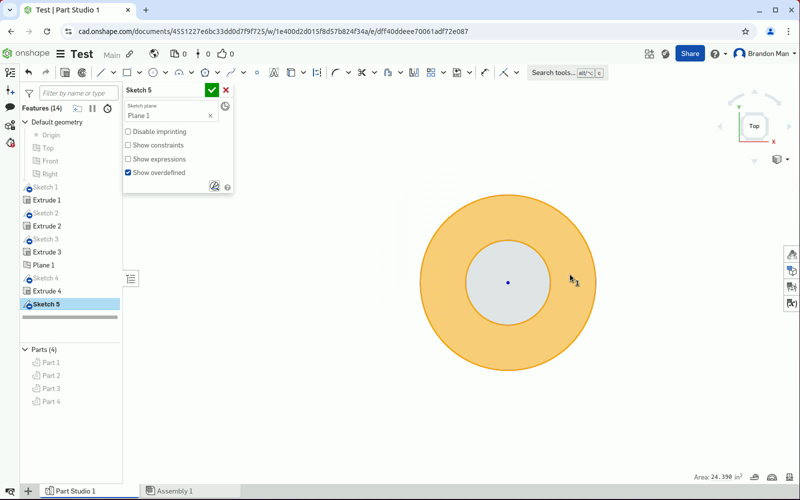
scroll(-6)
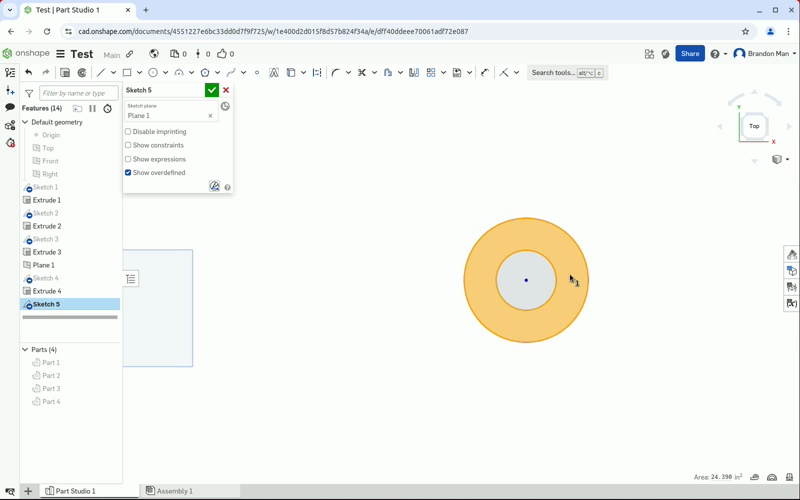
scroll(-6)
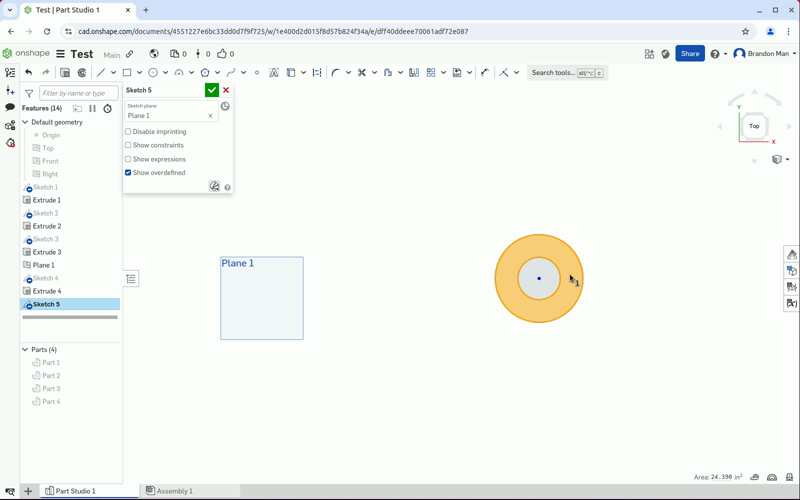
scroll(-6)
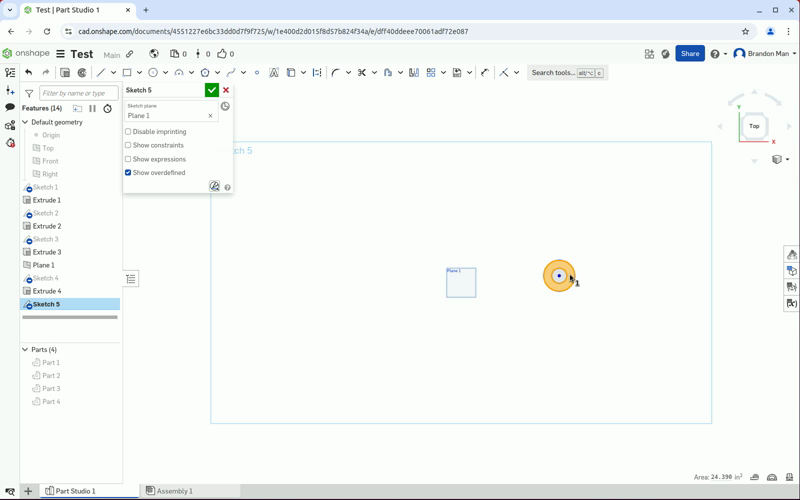
mouse_move(73, 352)
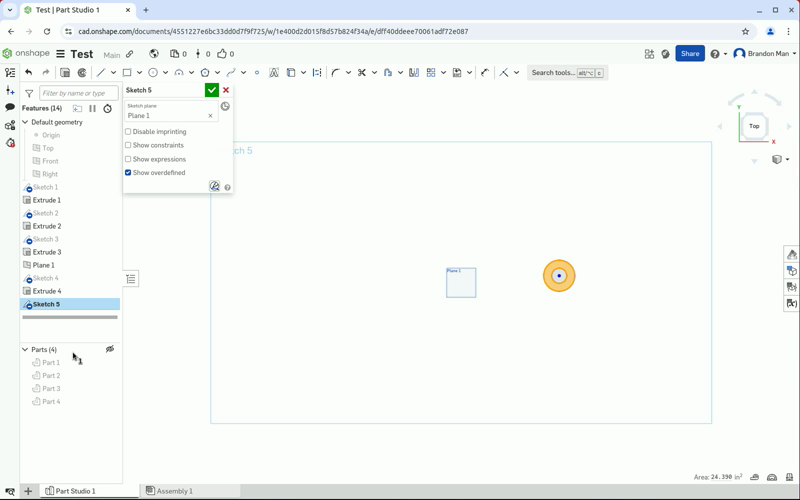
key(shift+y)
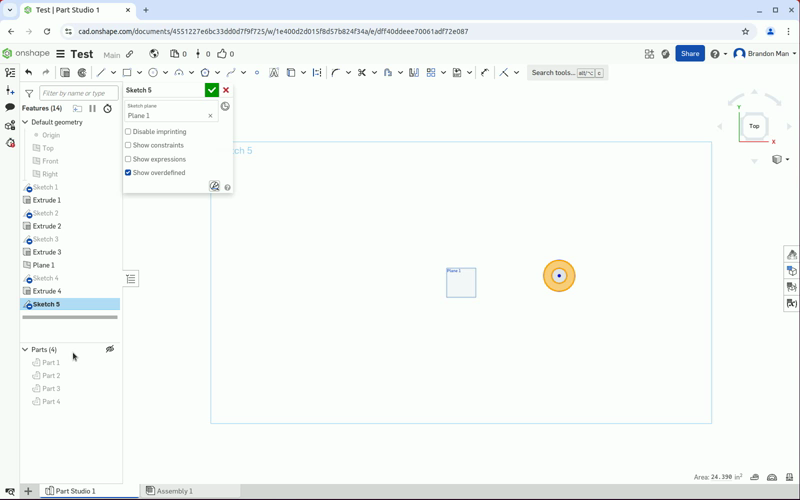
key(shift+e)
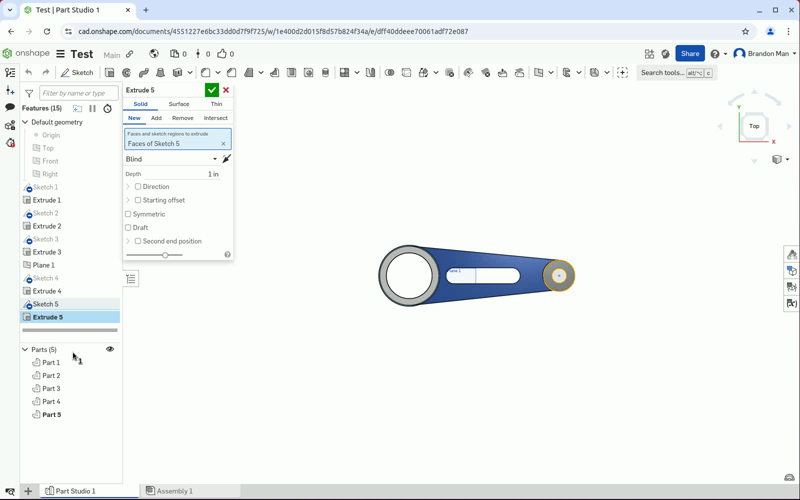
mouse_move(143, 106)
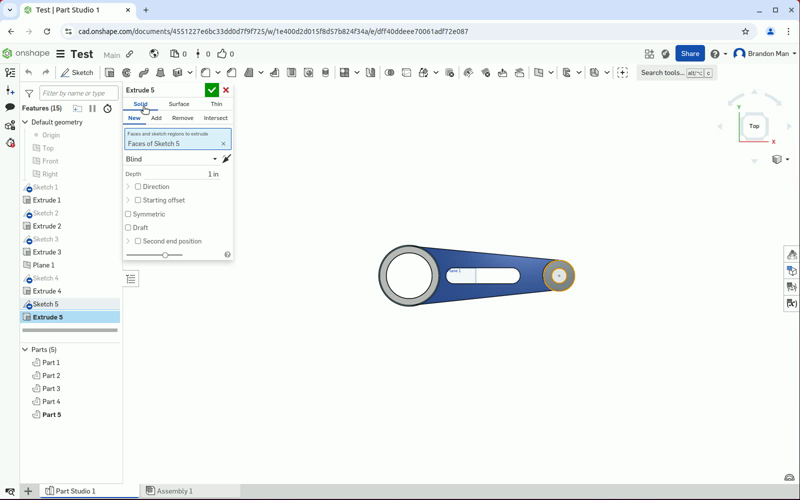
click(143, 106)
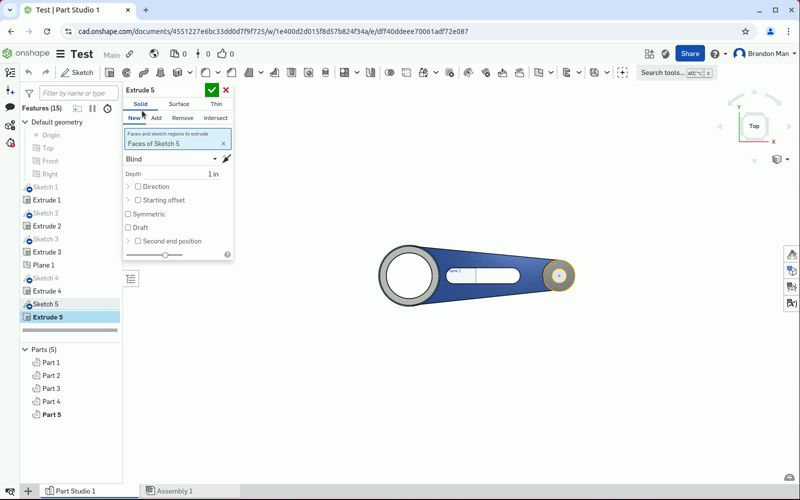
mouse_move(137, 120)
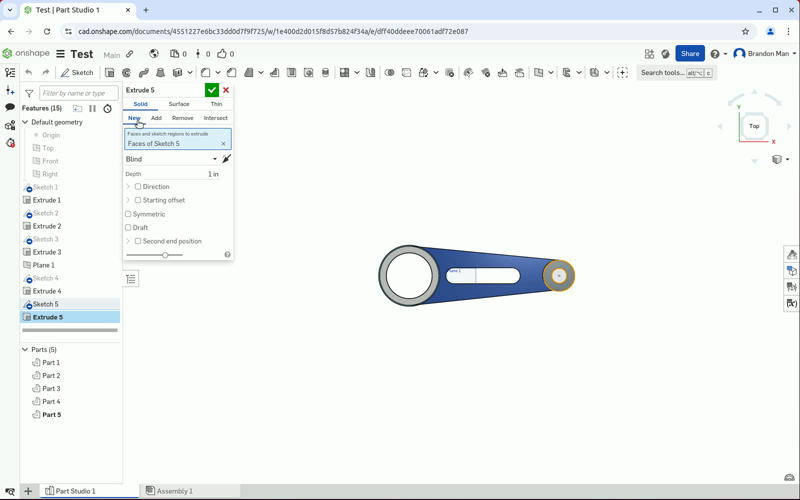
click(137, 120)
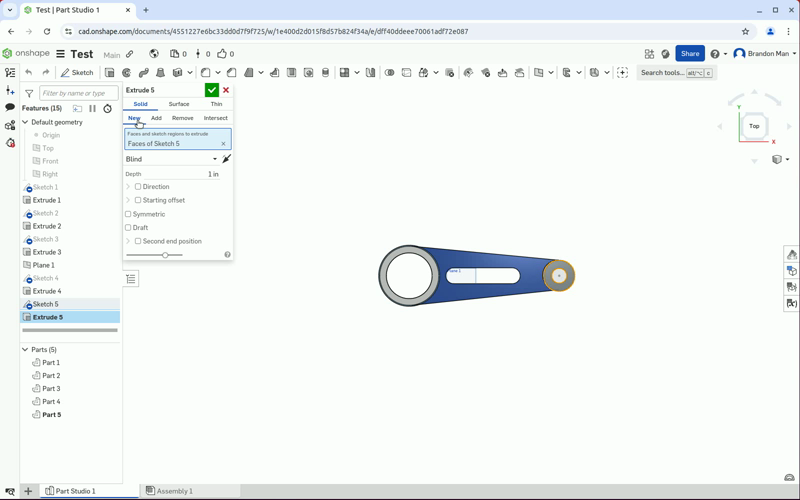
key(tab, 4)
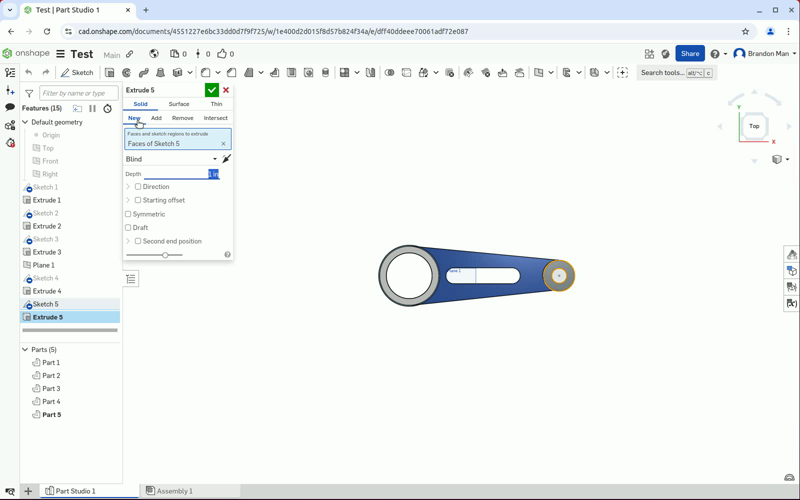
text(1.444)
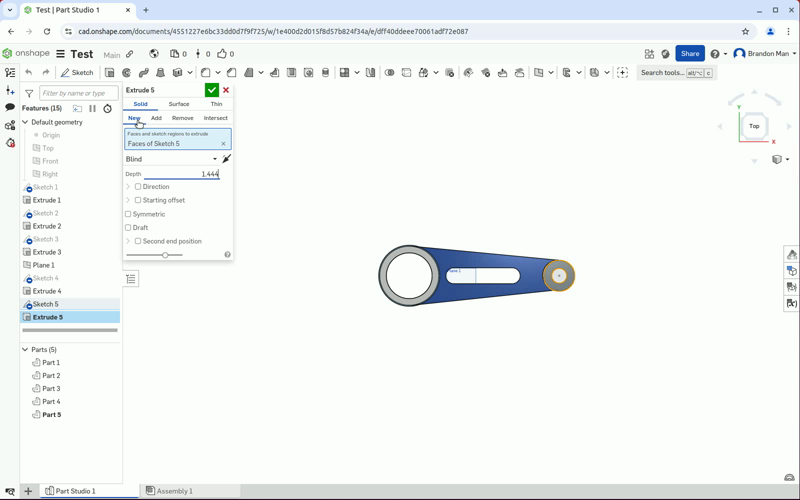
key(enter)
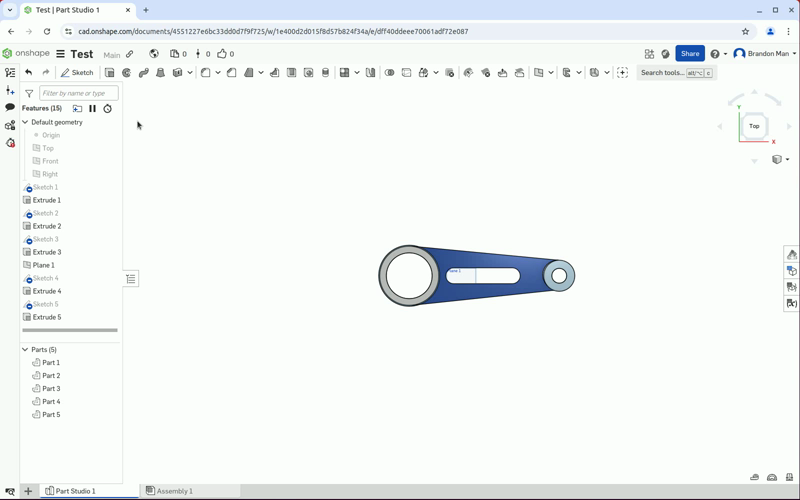
key(shift+h)
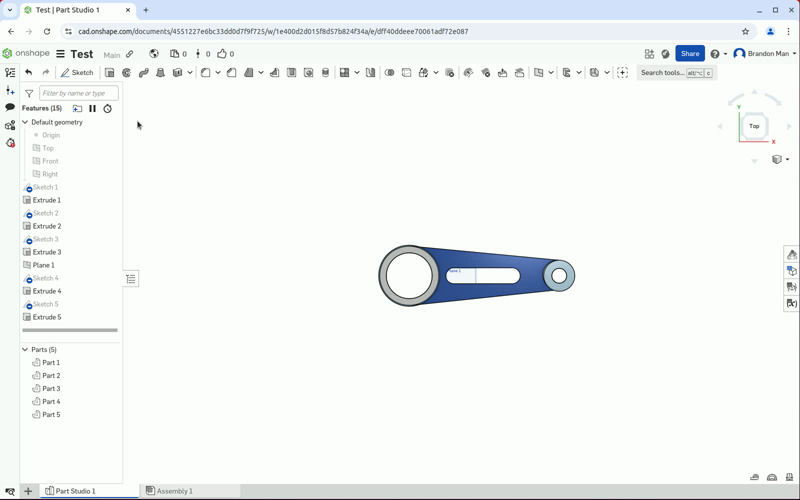
key(shift+h)
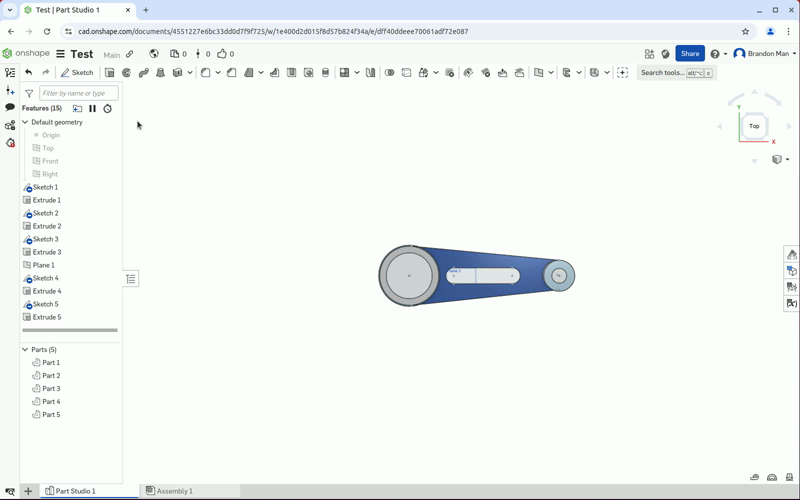
key(shift+7)
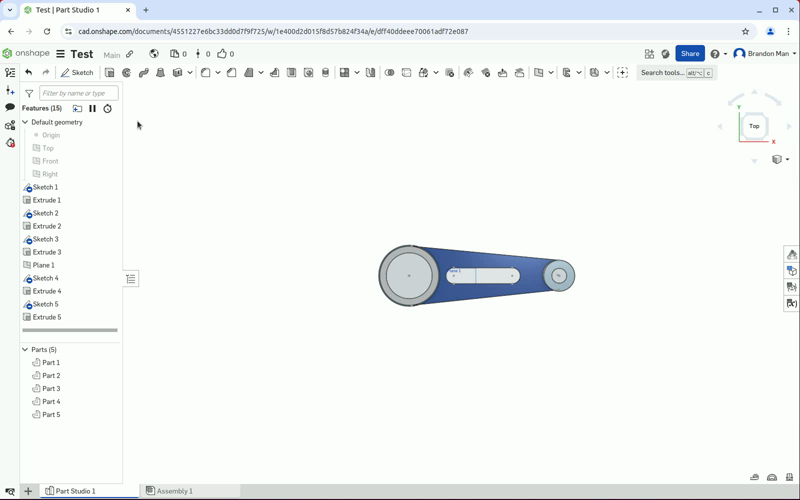
key(up, 3)
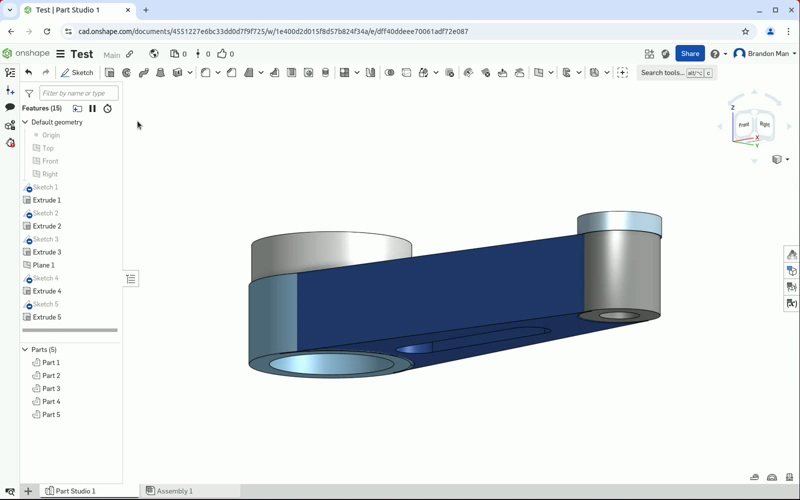
key(left, 3)
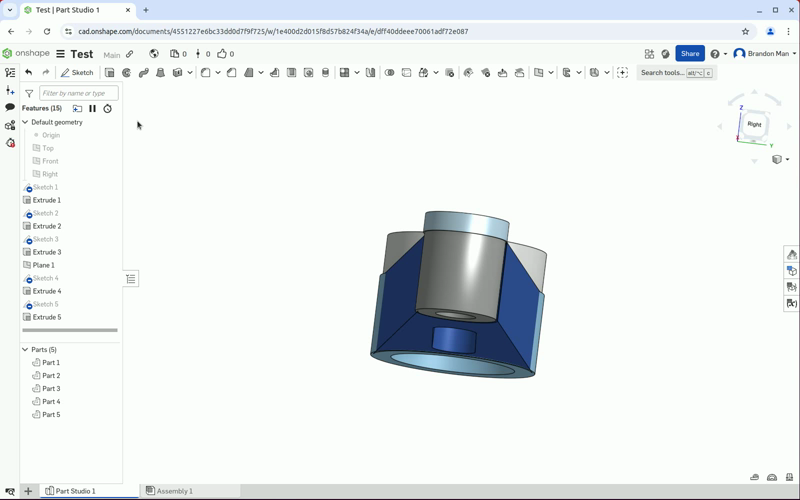
key(right, 3)
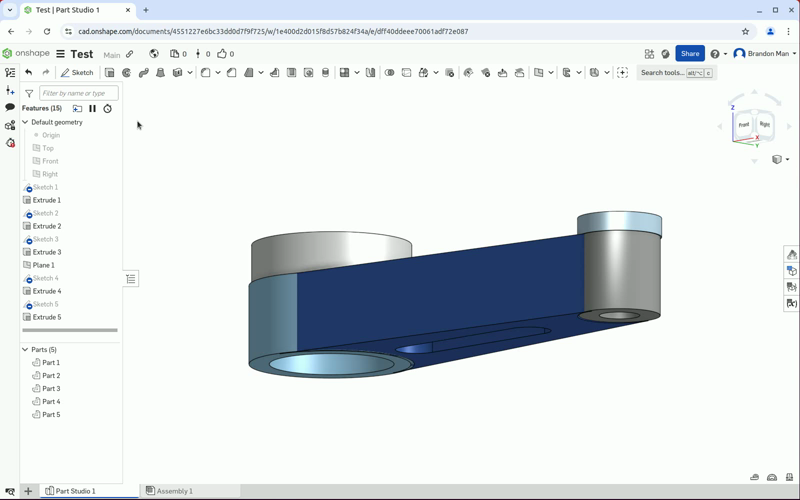
key(down, 3)
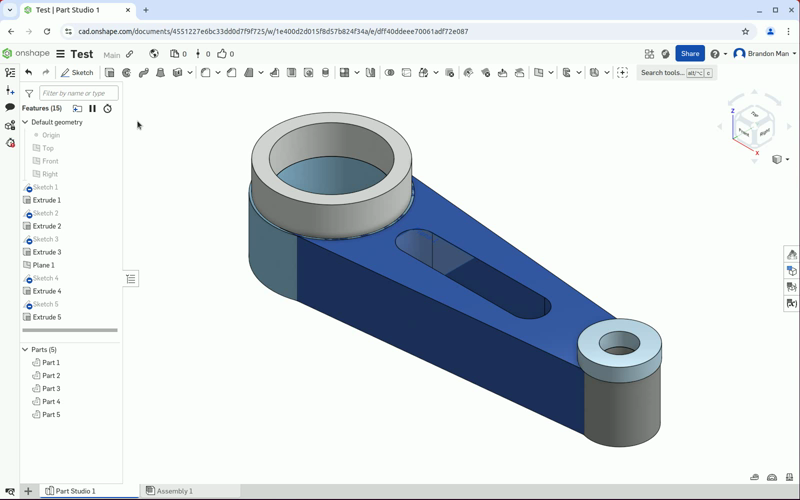
mouse_move(73, 189)
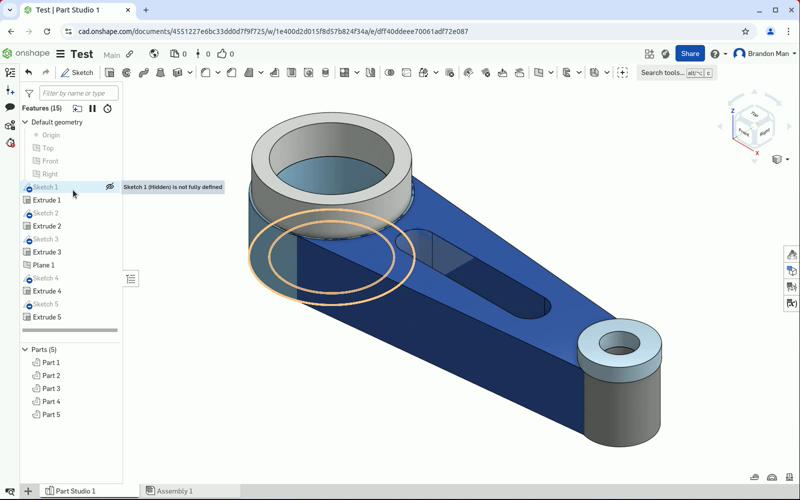
click(73, 189)